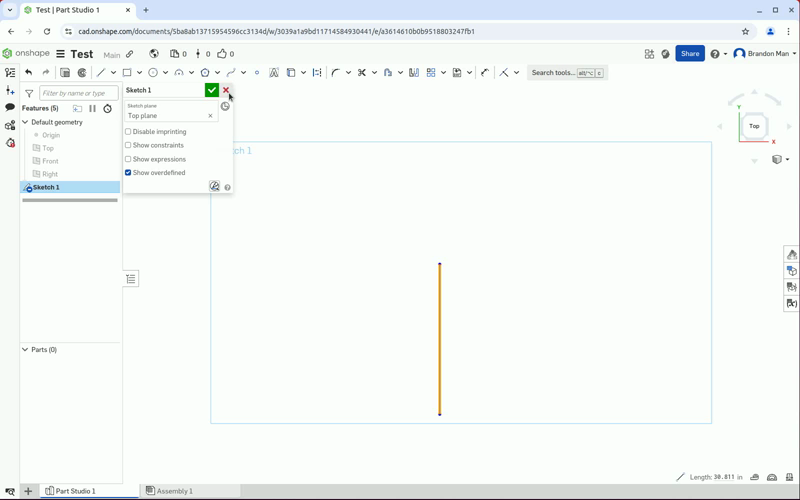
key(shift+h)
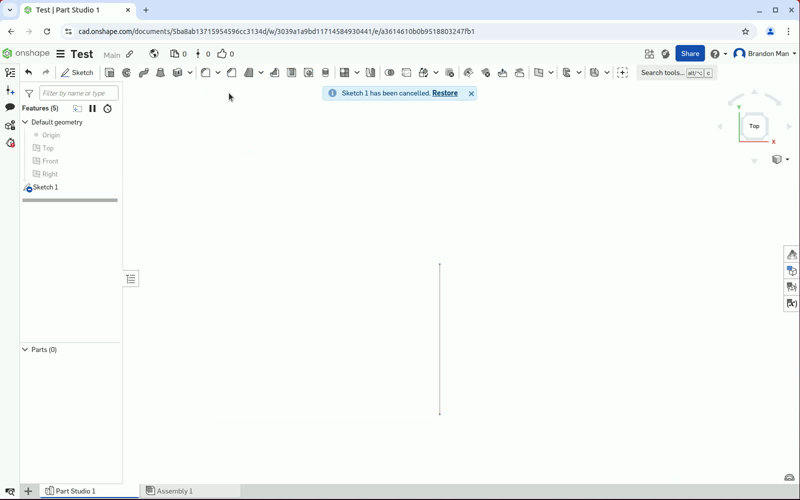
key(shift+s)
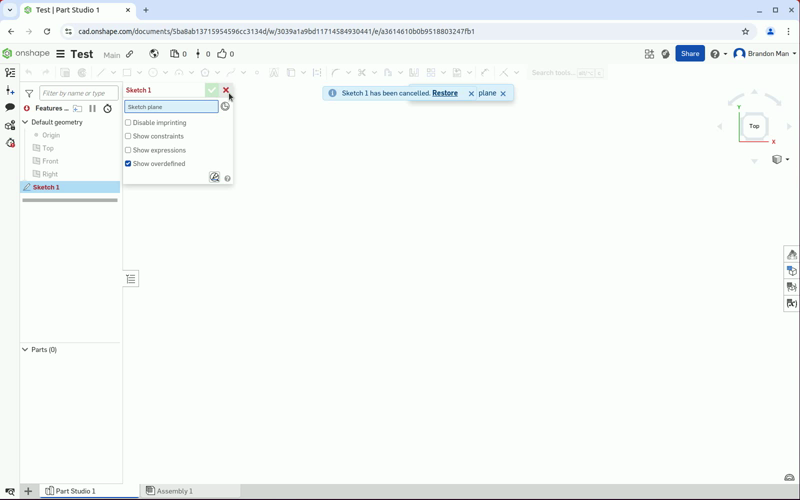
mouse_move(73, 150)
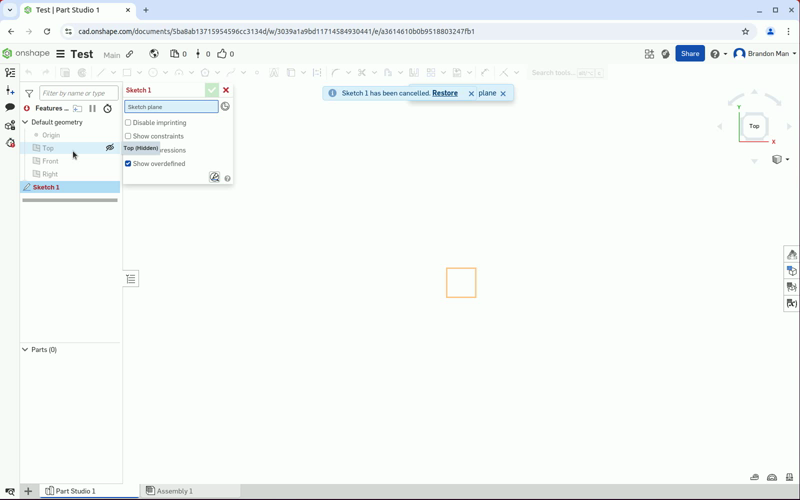
click(73, 150)
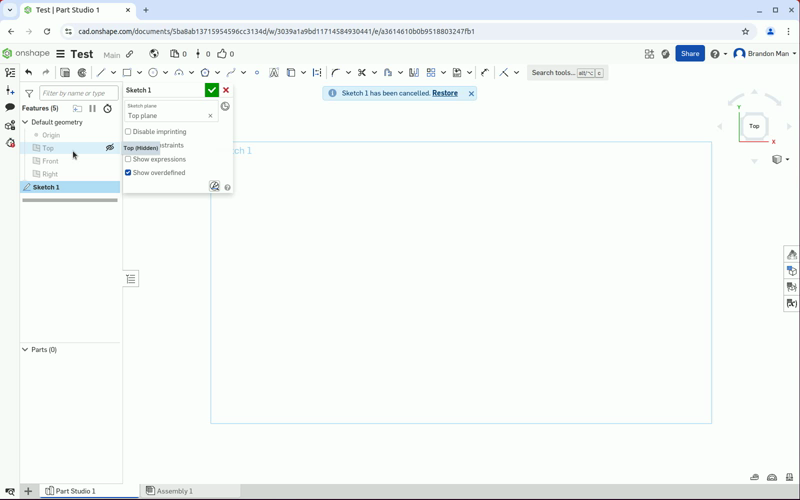
mouse_move(73, 352)
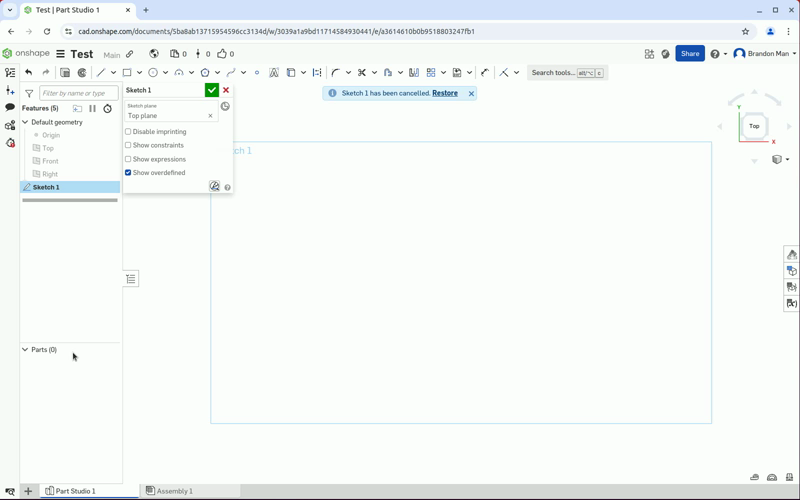
key(y)
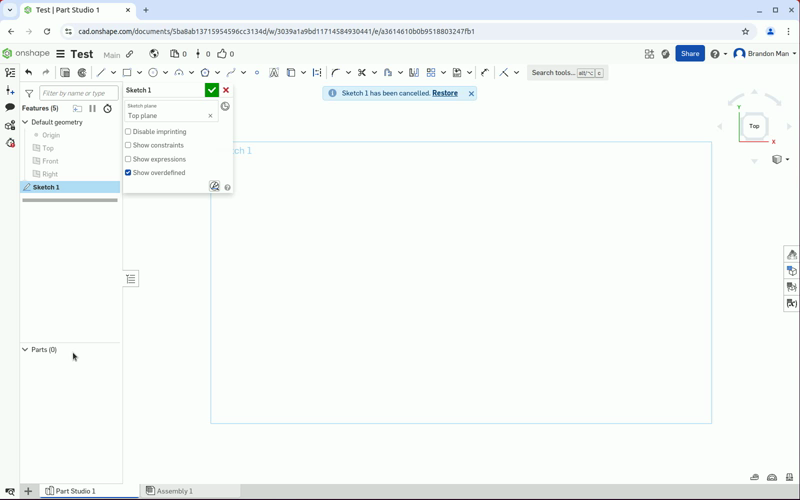
key(c)
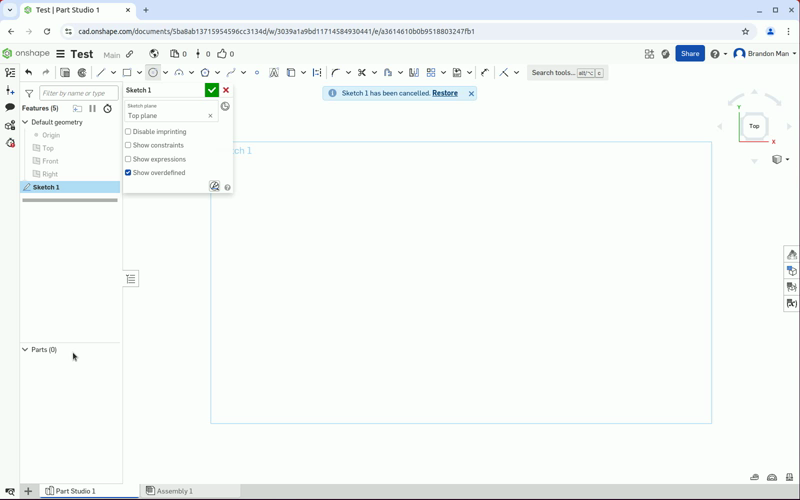
key_down(shift)
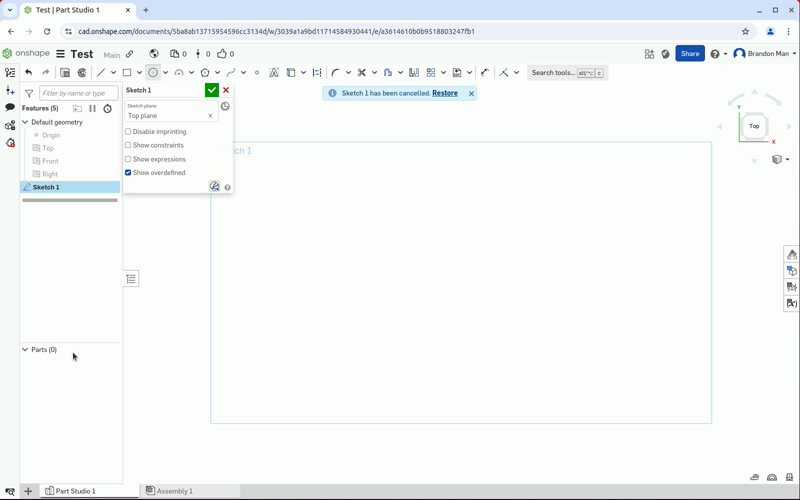
mouse_move(461, 282)
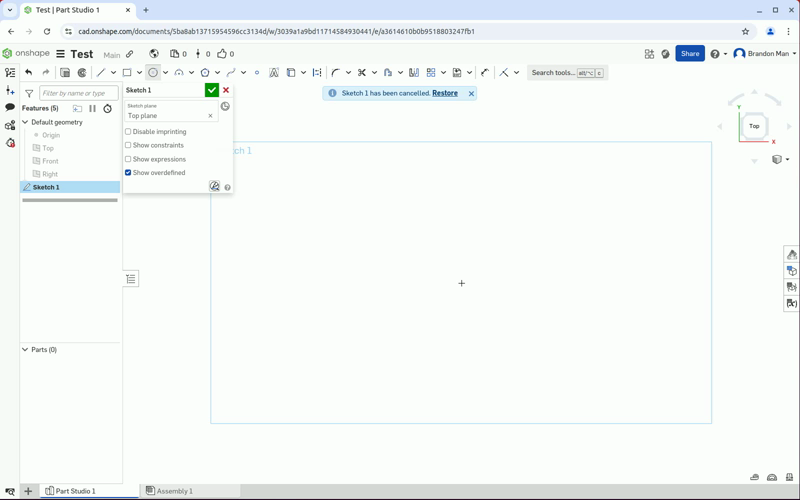
click(461, 282)
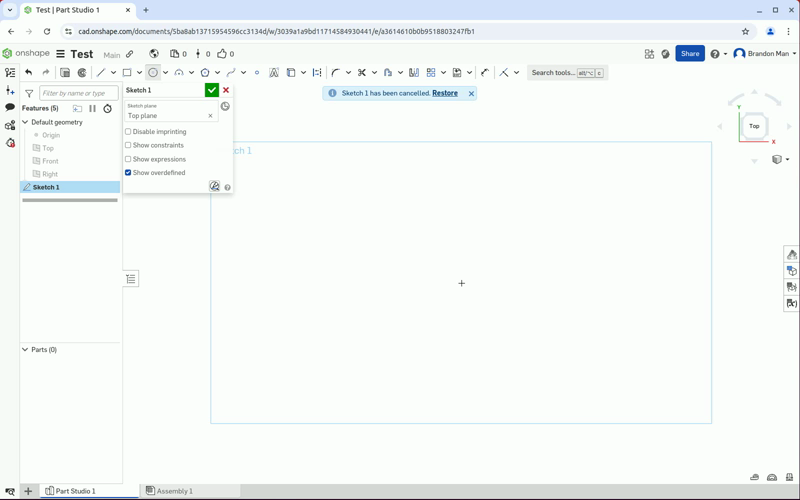
key_up(shift)
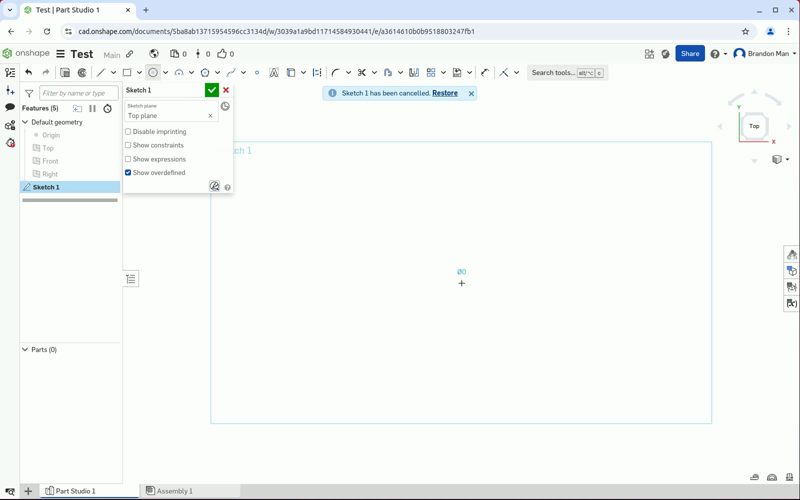
mouse_move(534, 282)
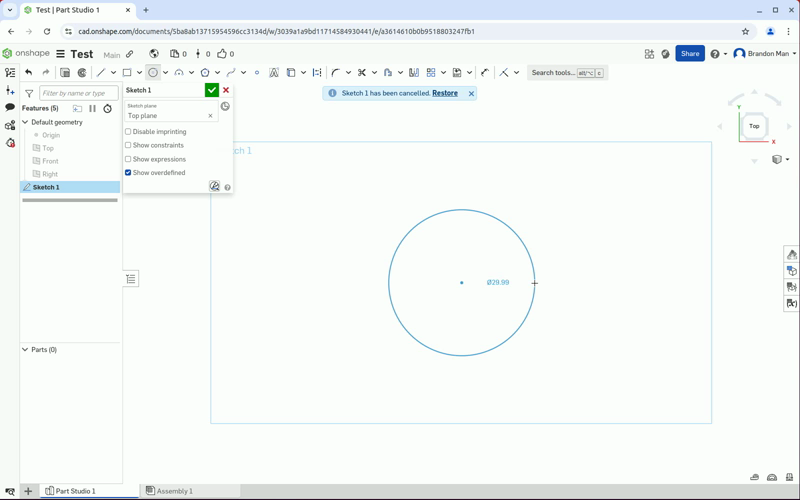
click(534, 282)
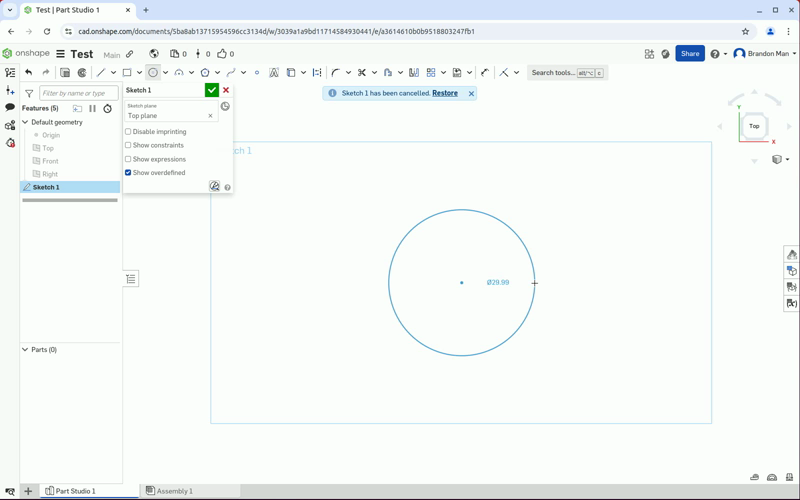
key(esc)
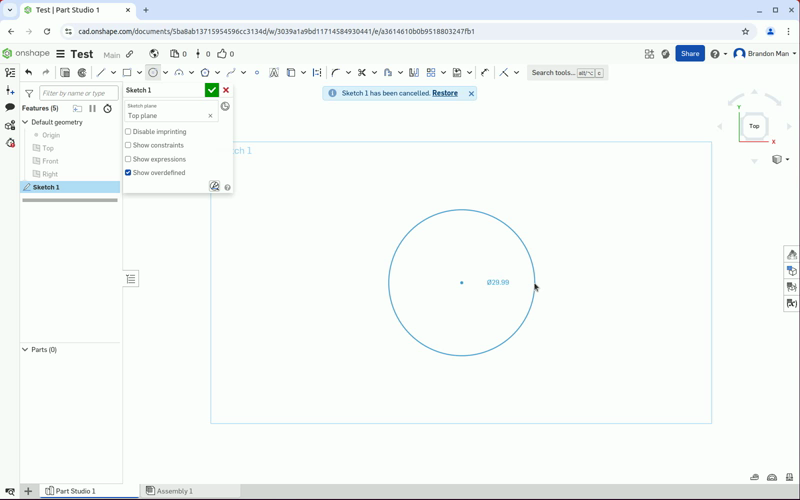
key(c)
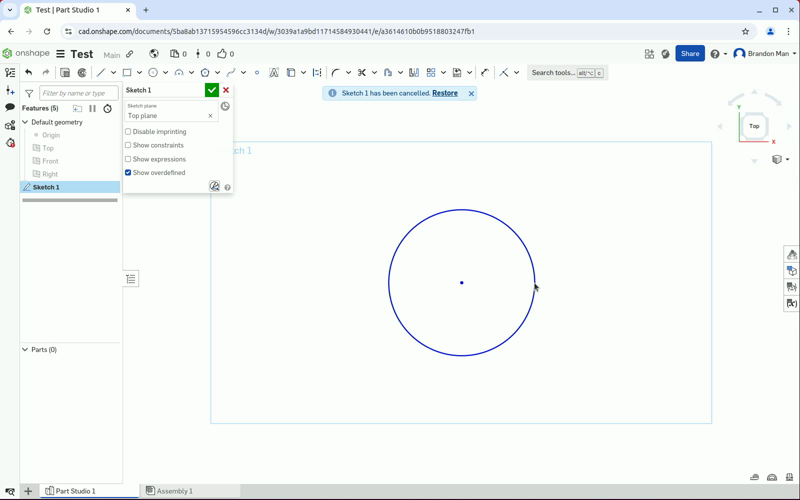
key_down(shift)
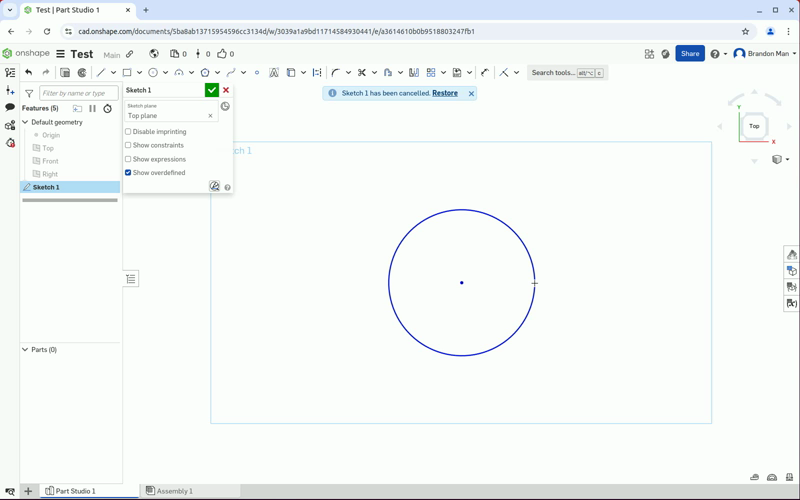
mouse_move(461, 282)
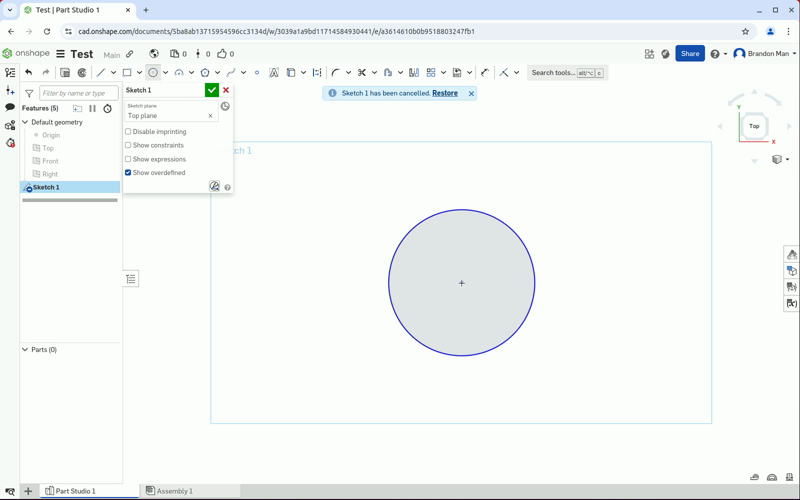
click(461, 282)
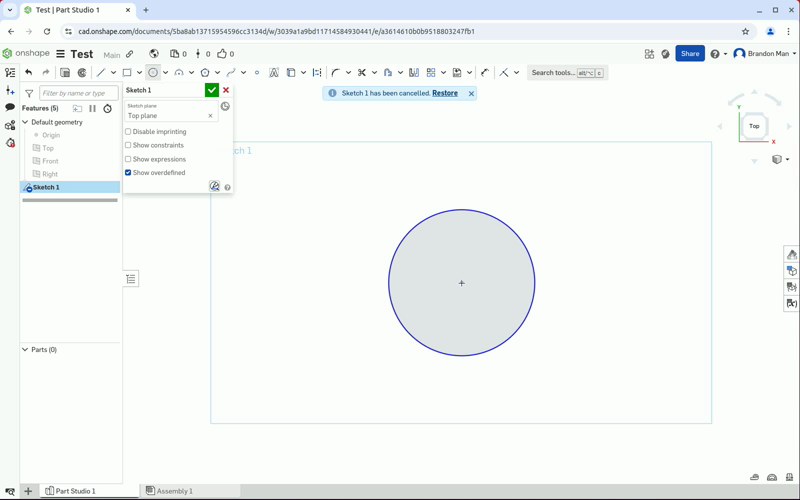
key_up(shift)
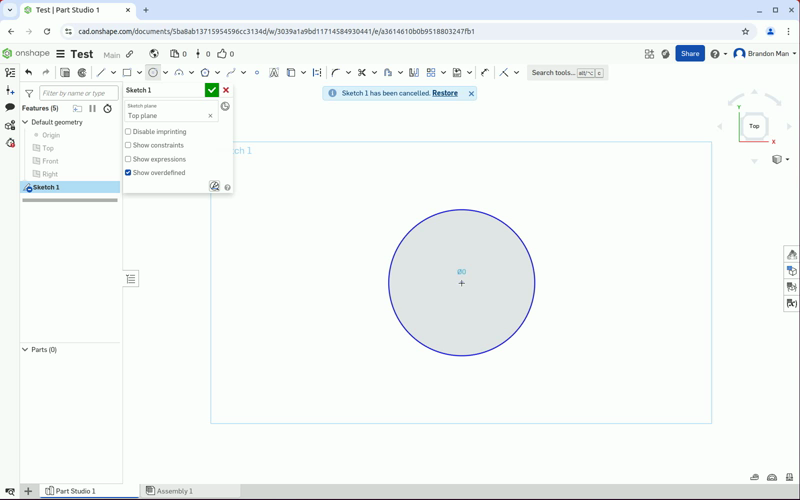
mouse_move(525, 282)
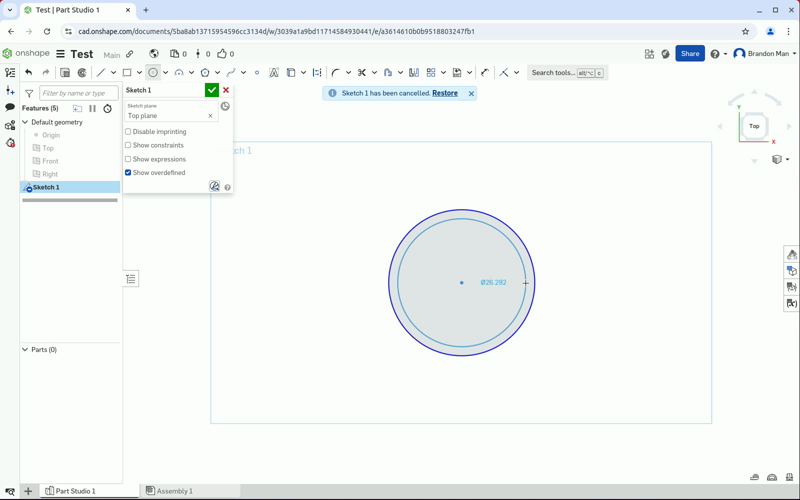
click(525, 282)
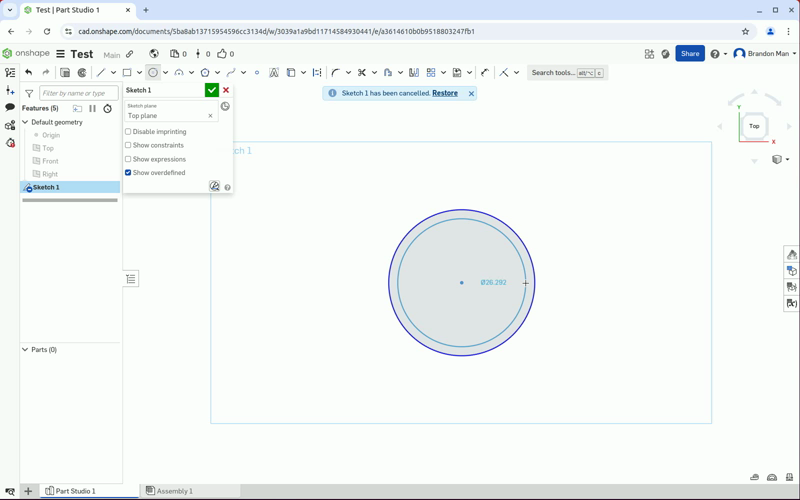
key(esc)
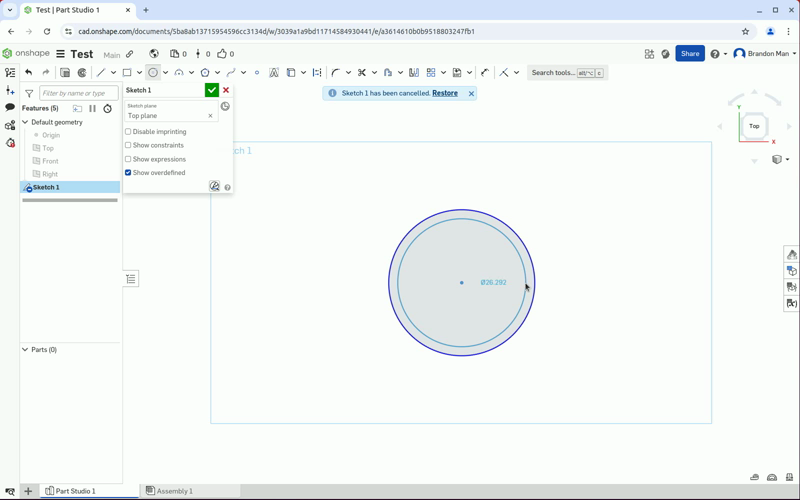
mouse_move(512, 329)
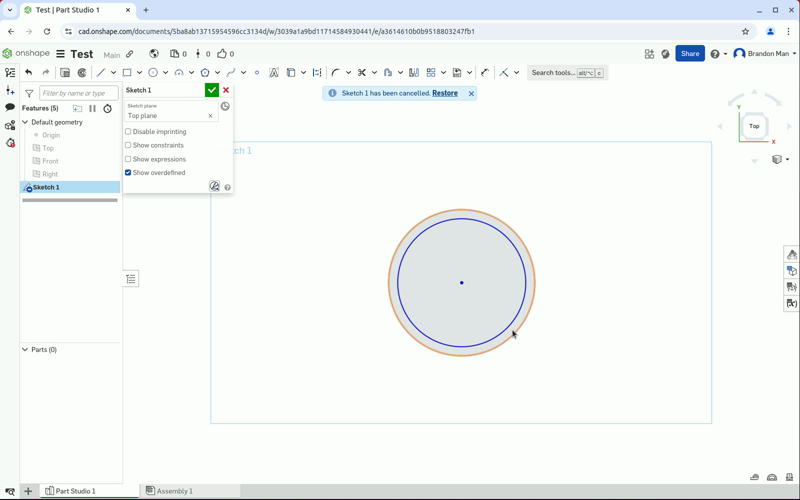
click(512, 329)
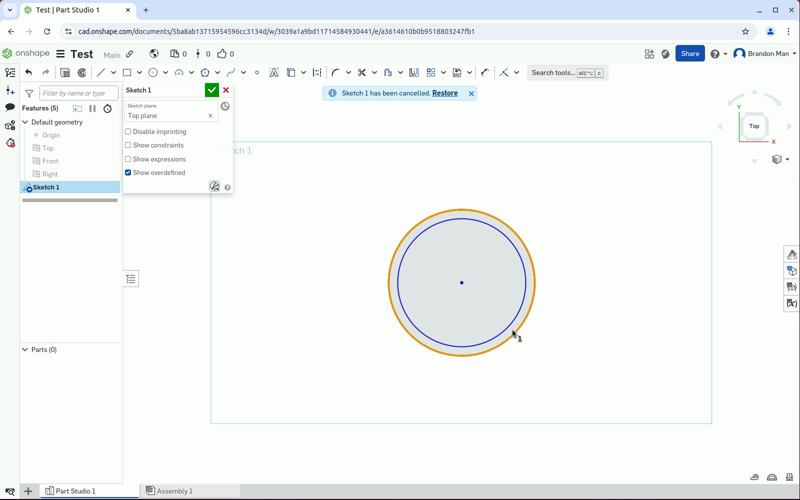
mouse_move(73, 352)
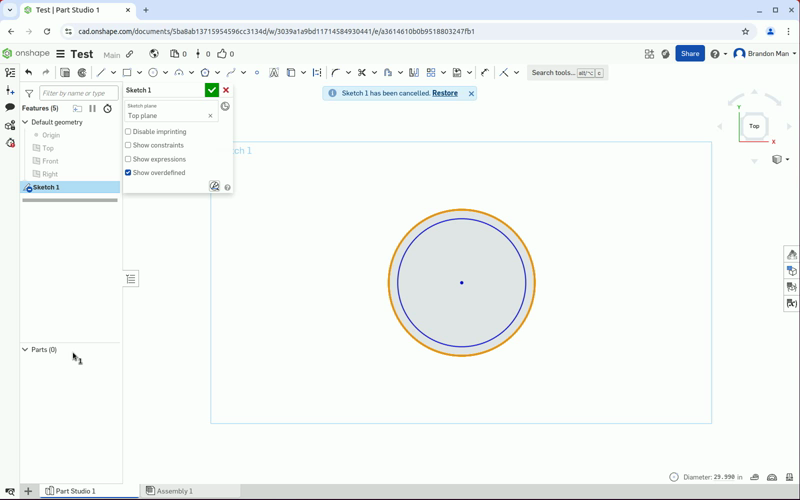
key(shift+y)
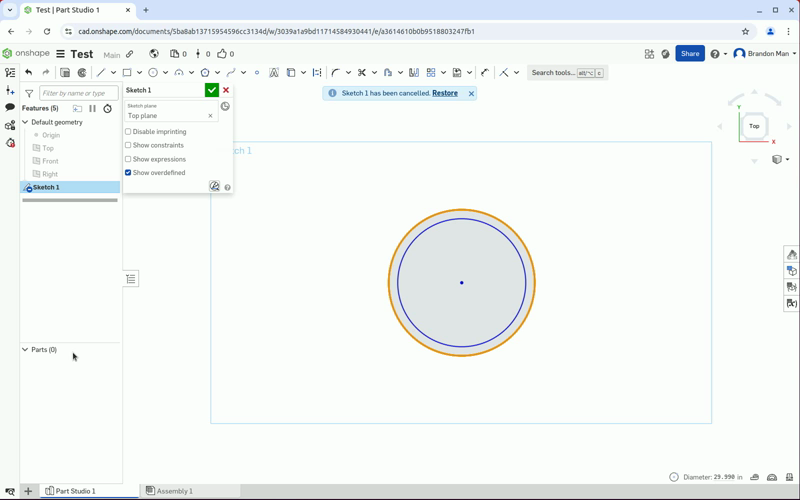
key(shift+e)
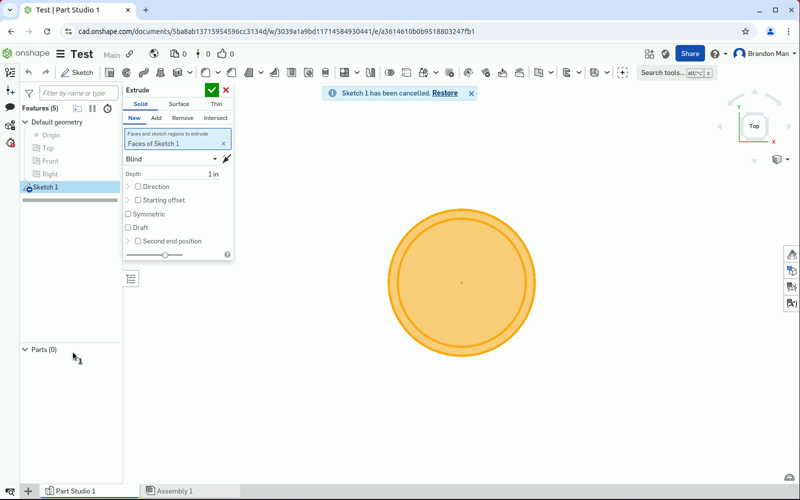
mouse_move(143, 106)
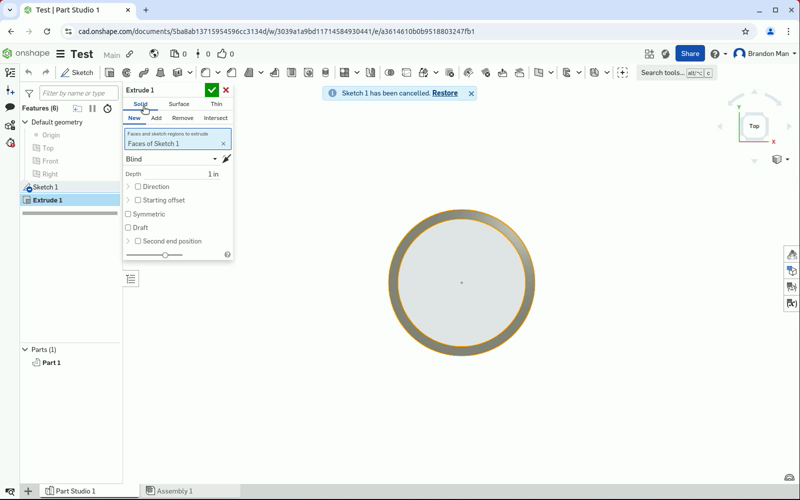
click(143, 106)
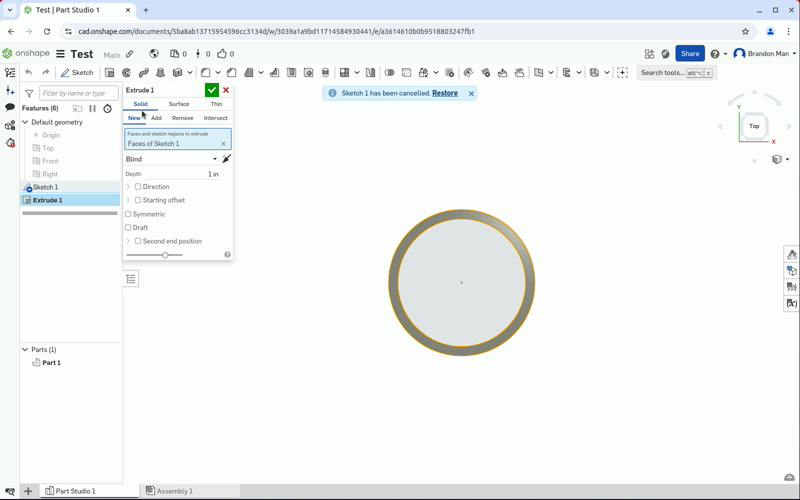
mouse_move(137, 120)
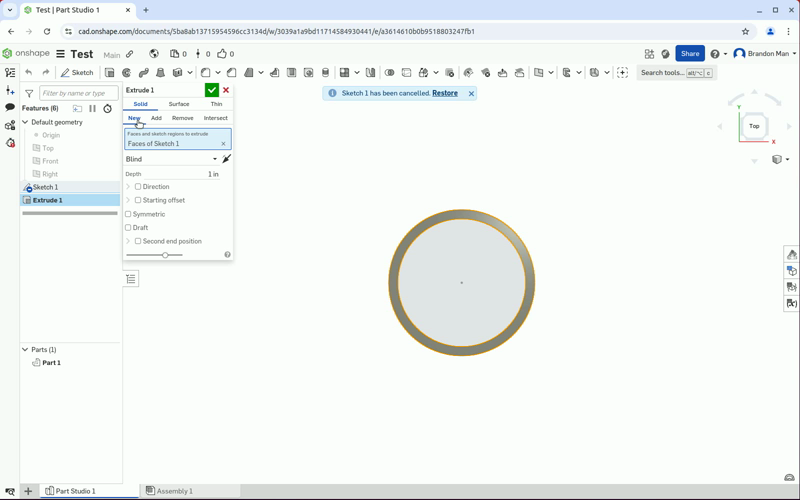
click(137, 120)
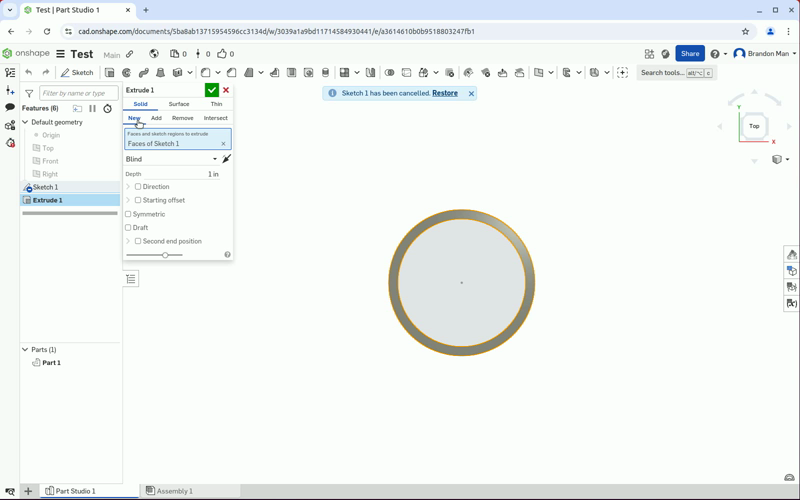
key(tab, 4)
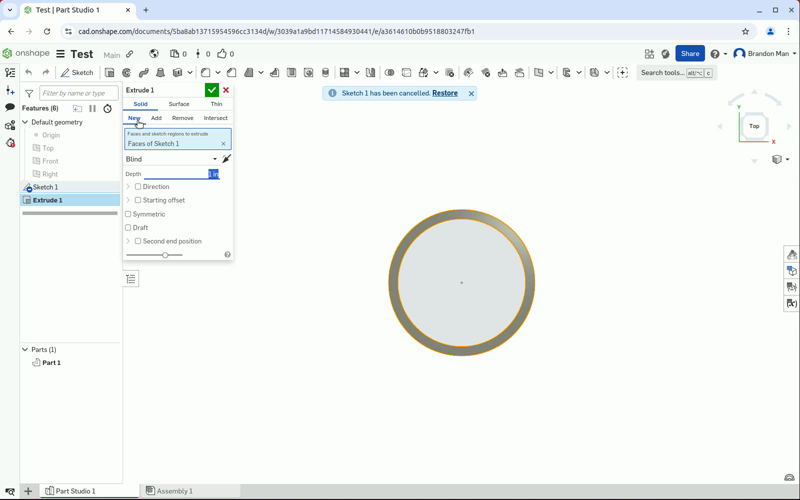
text(23.108)
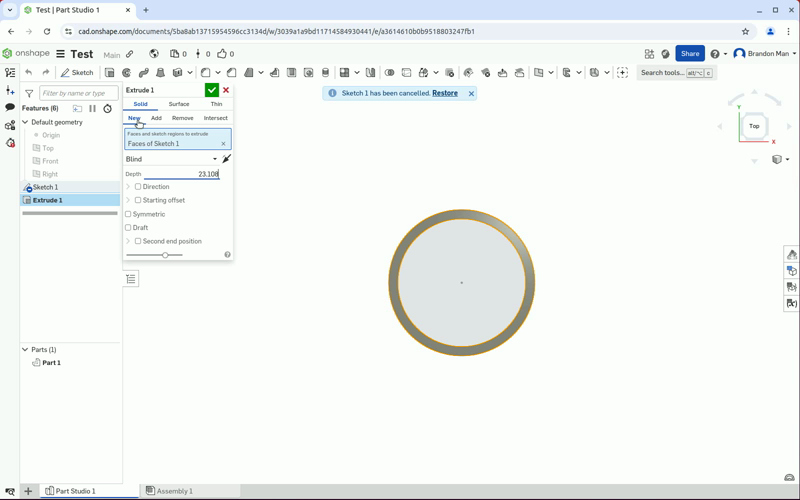
key(enter)
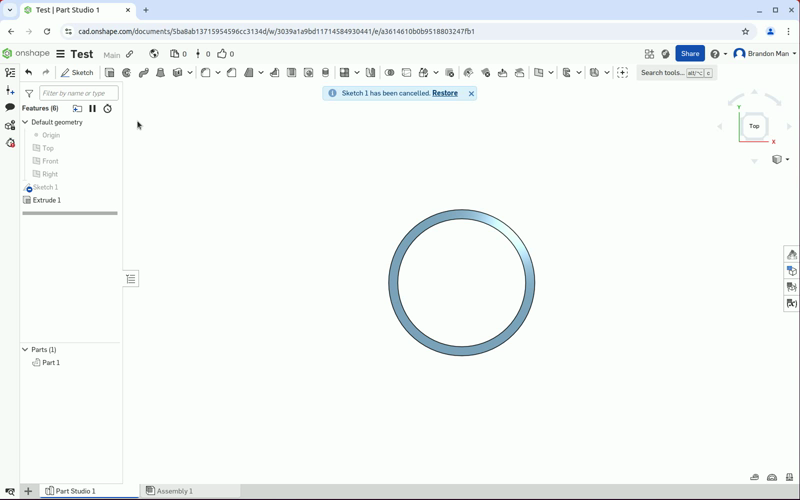
key(shift+h)
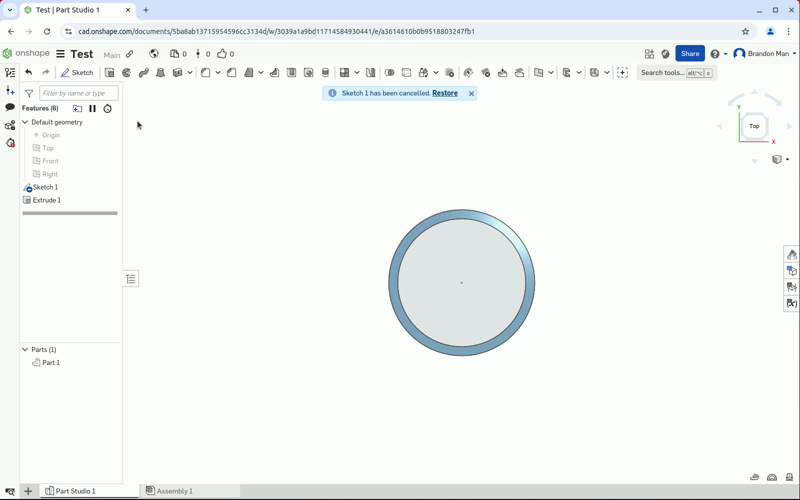
key(shift+h)
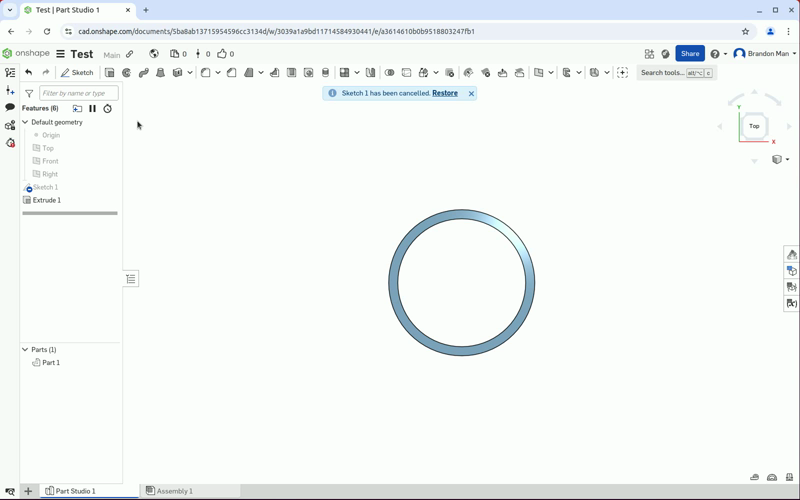
mouse_move(73, 189)
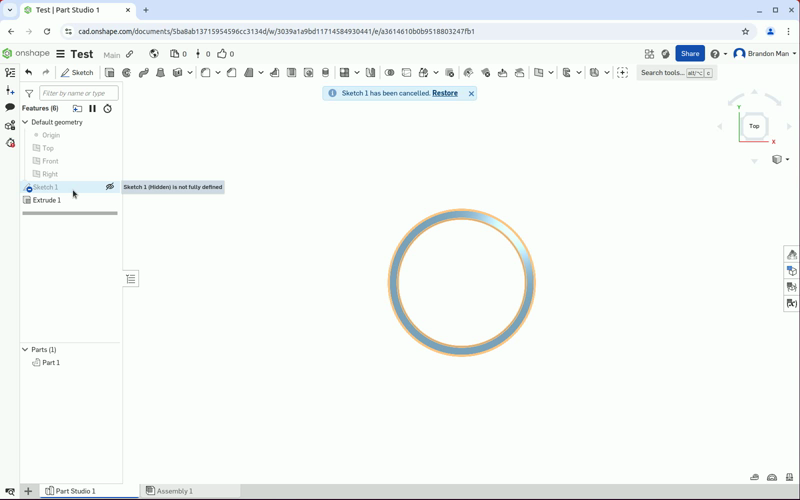
click(73, 189)
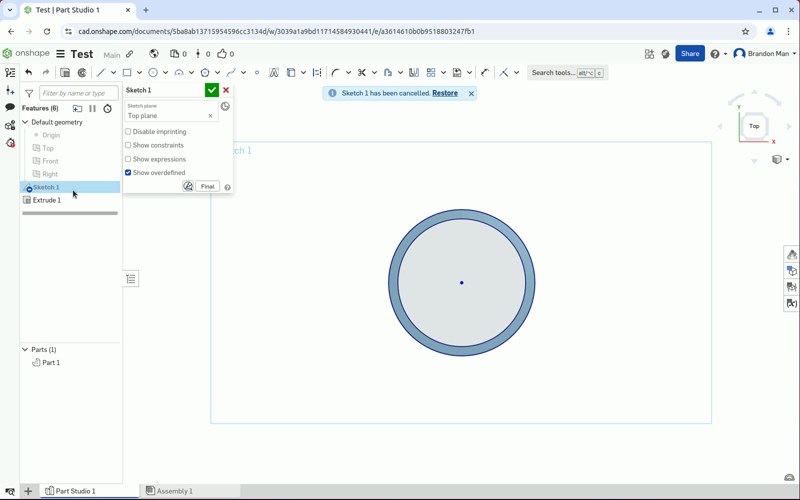
mouse_move(229, 92)
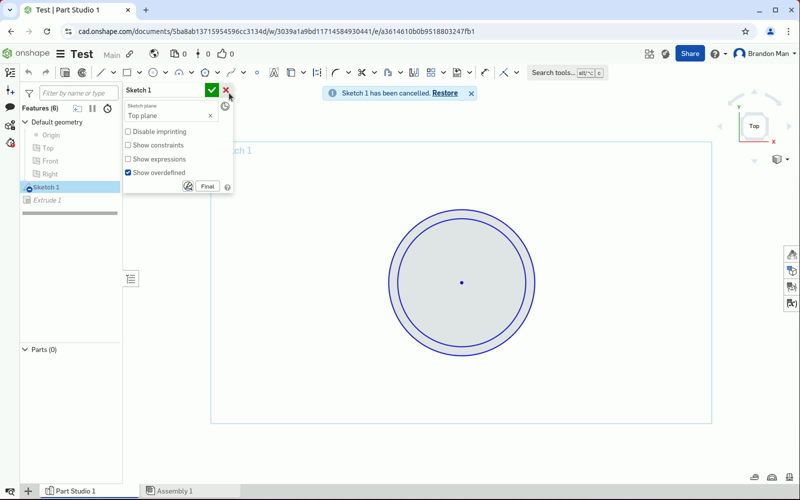
click(229, 92)
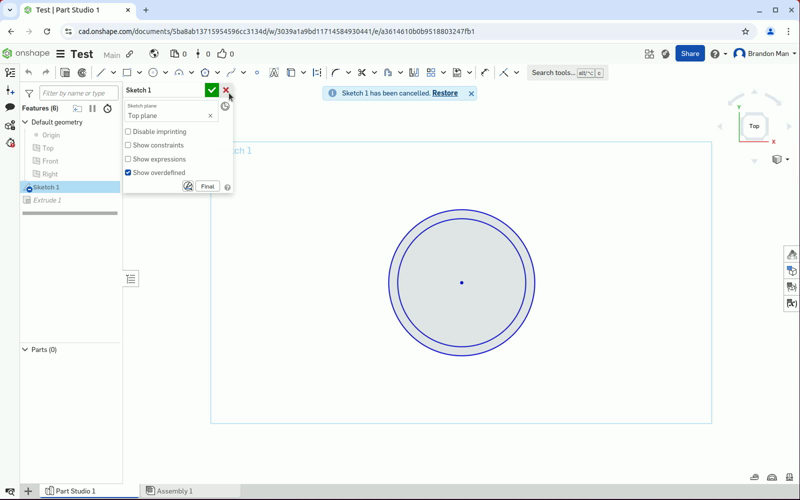
key(shift+s)
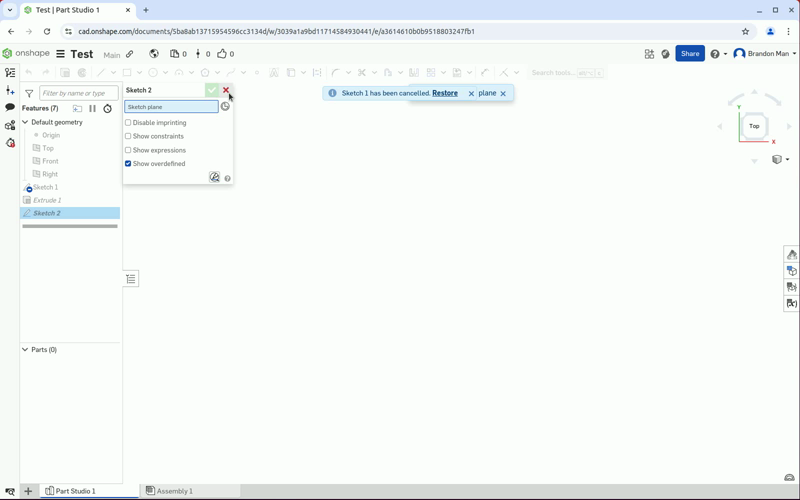
mouse_move(73, 150)
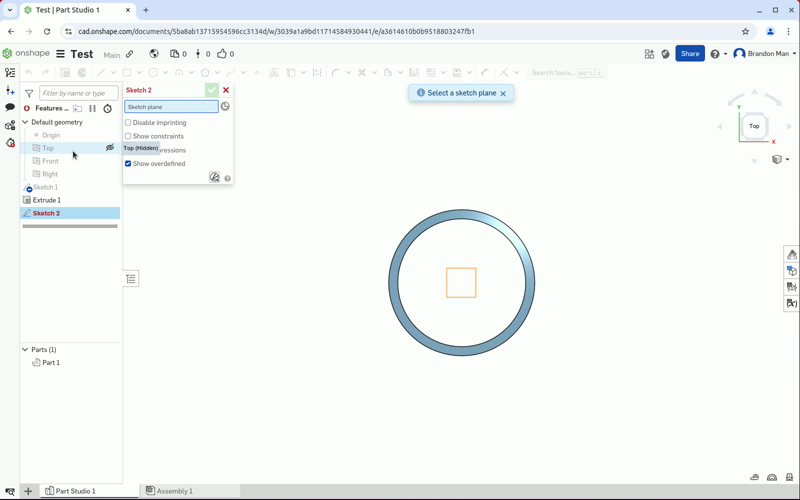
click(73, 150)
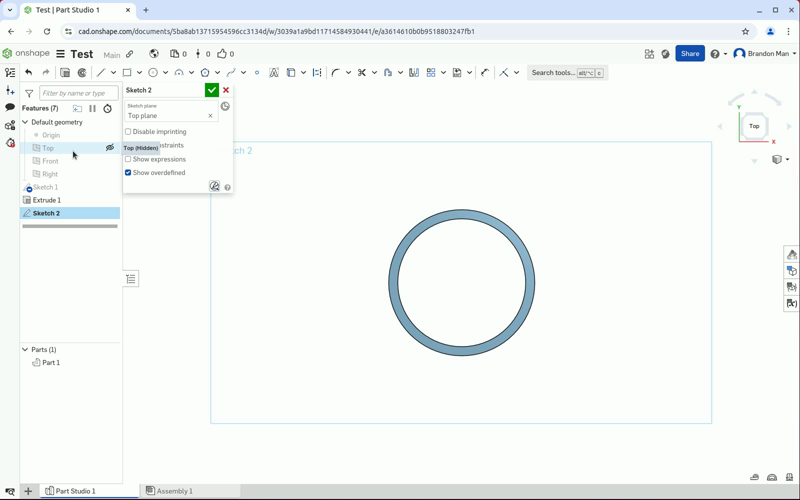
mouse_move(73, 352)
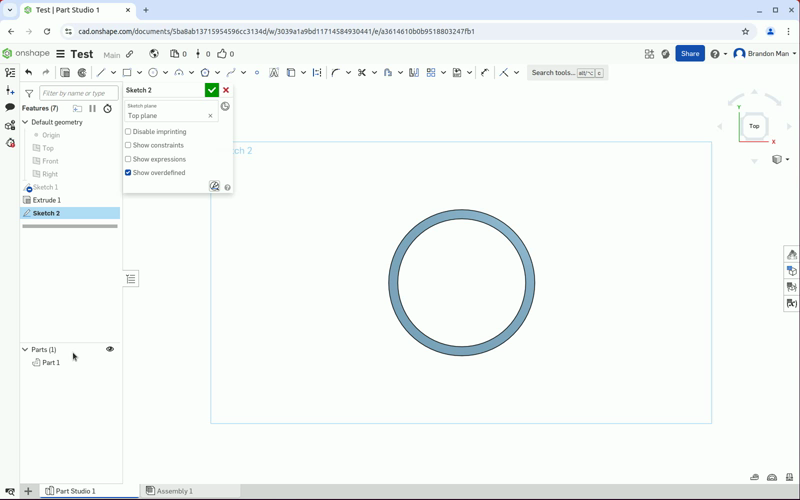
key(y)
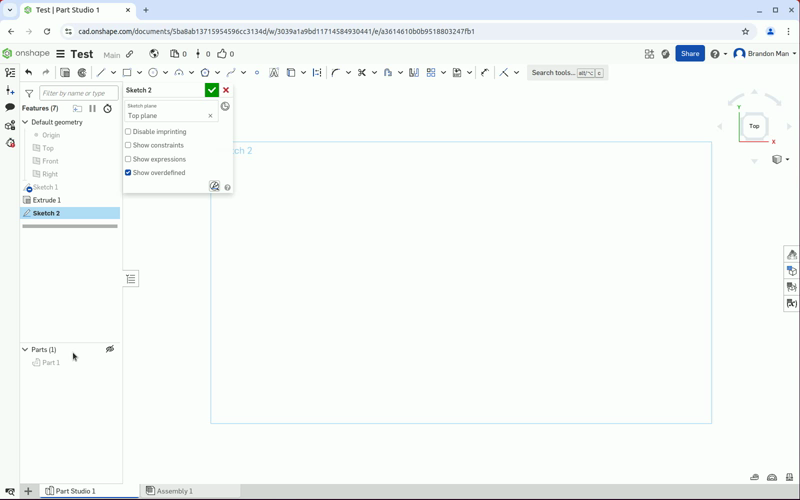
key(c)
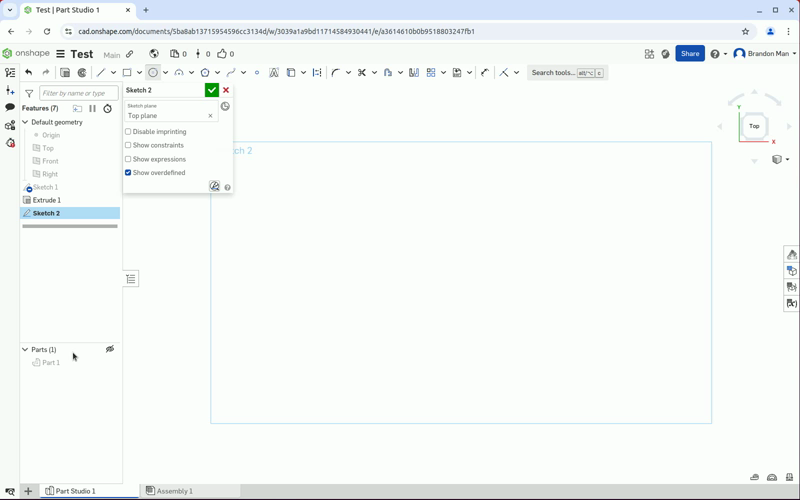
key_down(shift)
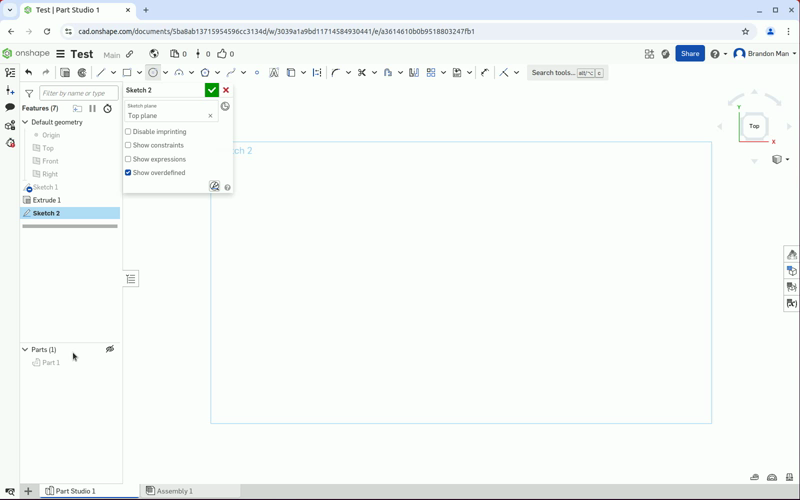
mouse_move(460, 282)
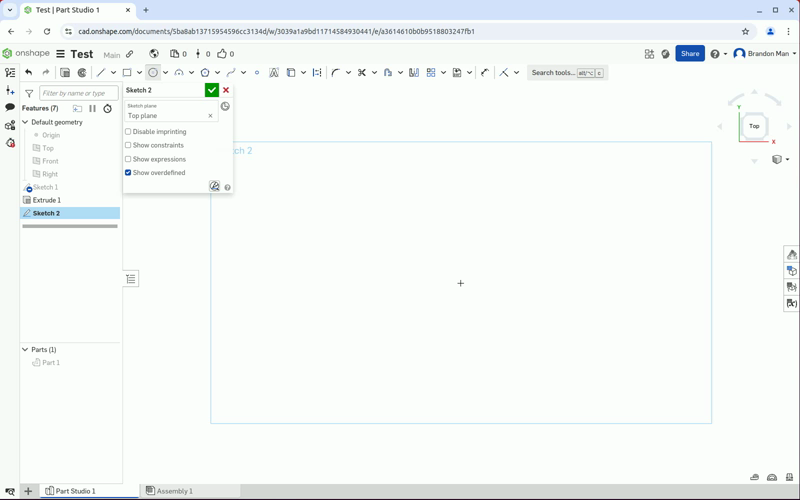
click(460, 282)
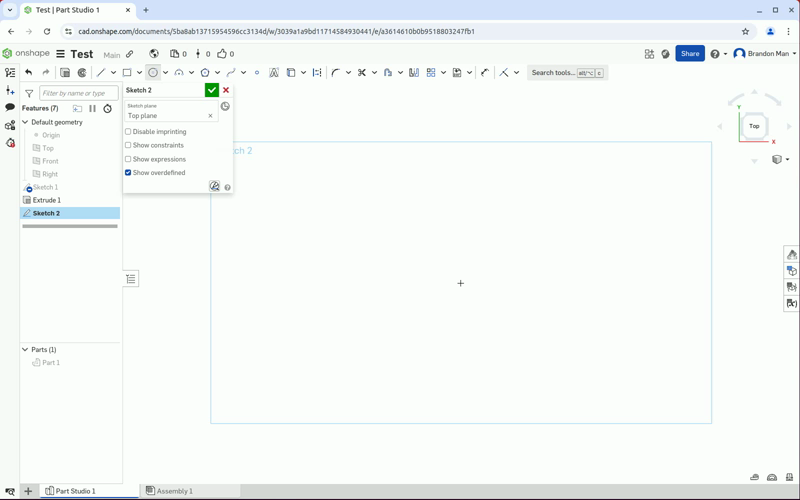
key_up(shift)
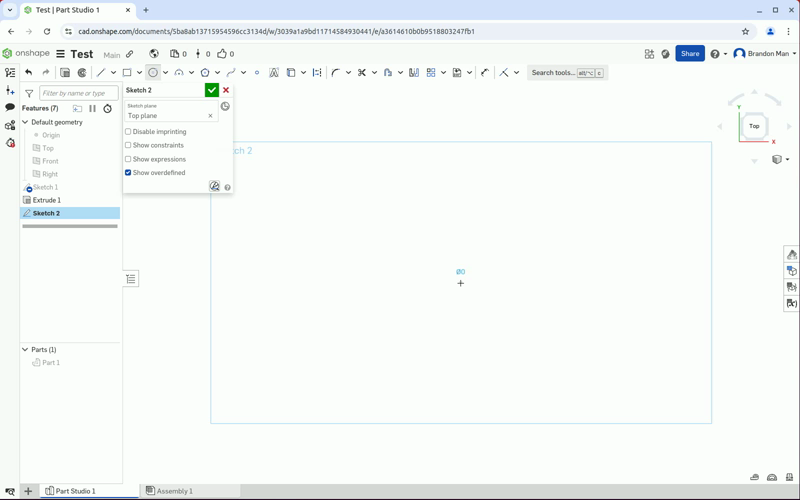
mouse_move(524, 282)
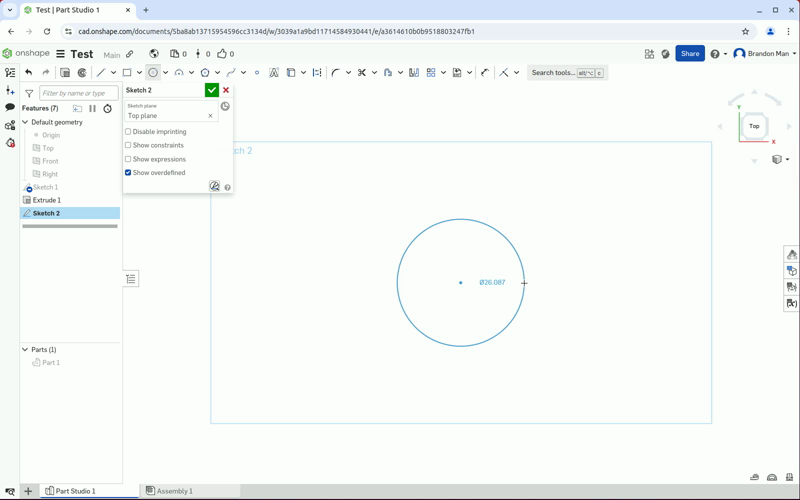
click(524, 282)
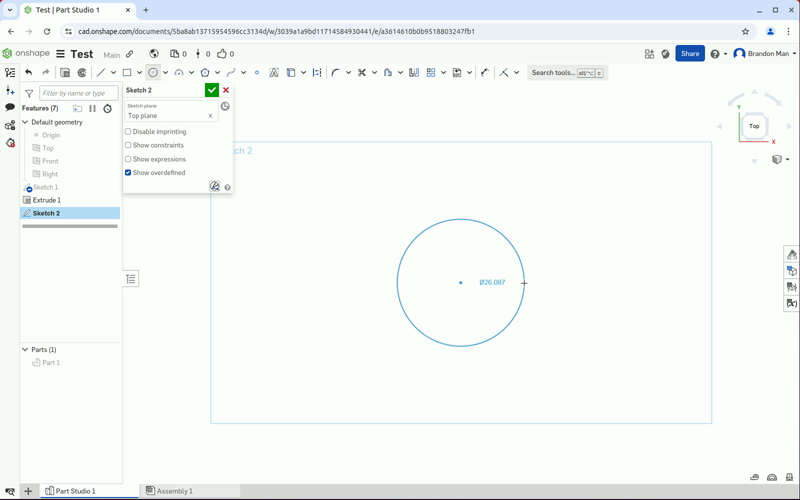
key(esc)
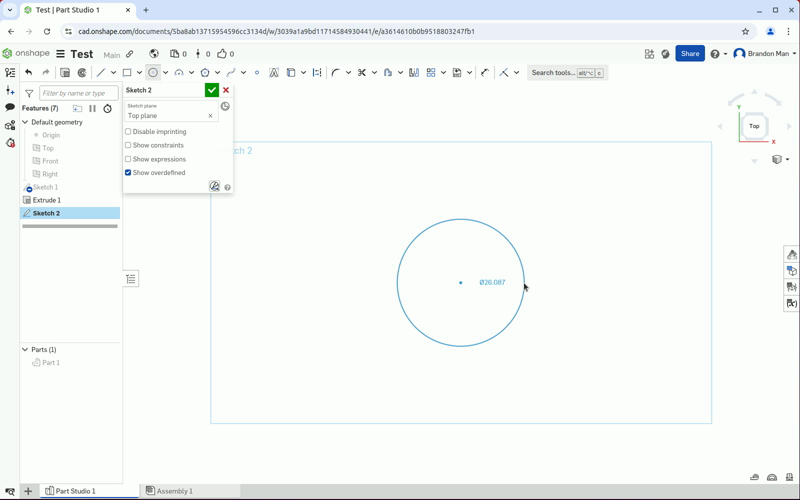
mouse_move(483, 249)
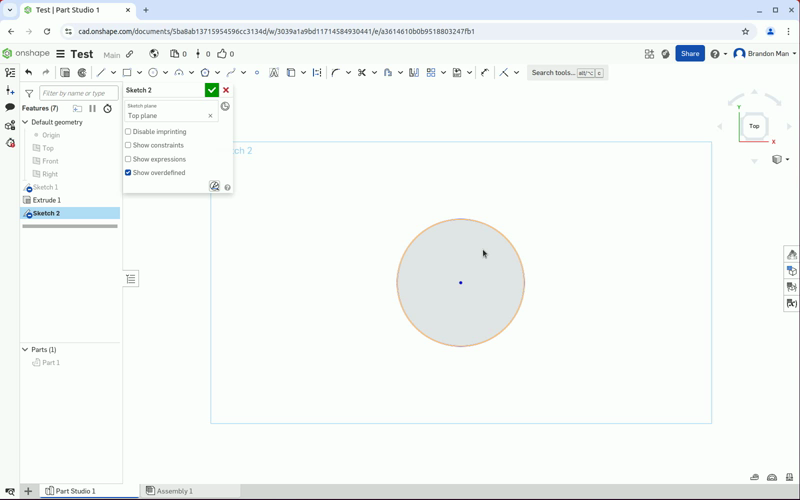
click(483, 249)
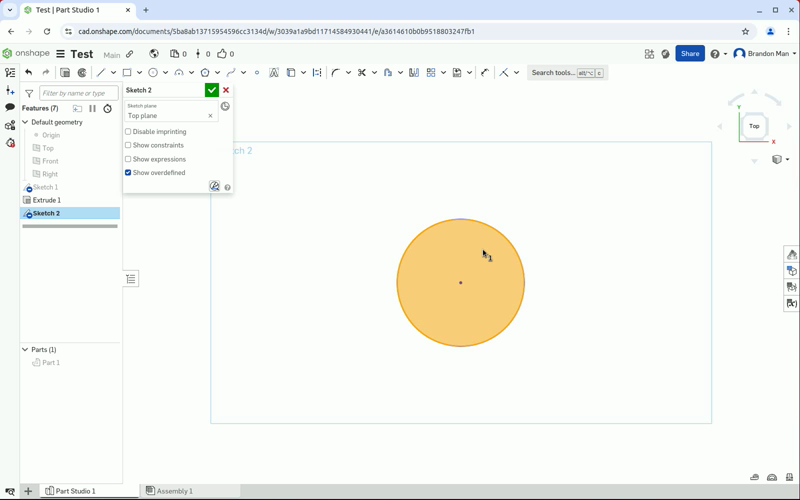
mouse_move(73, 352)
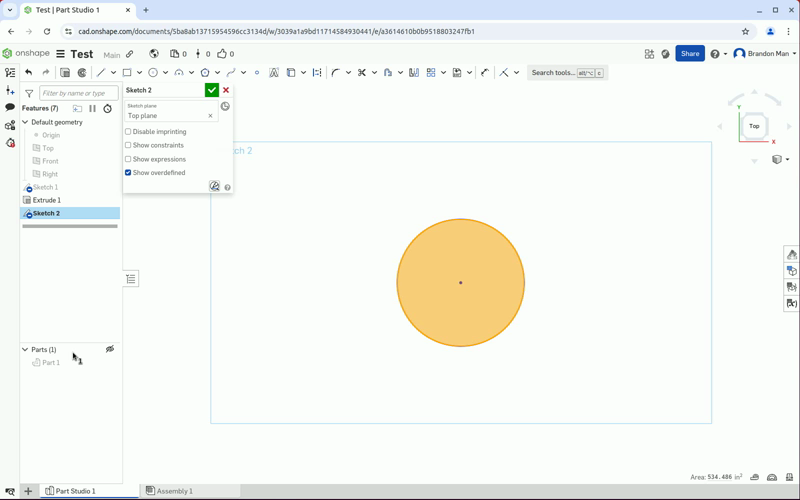
key(shift+y)
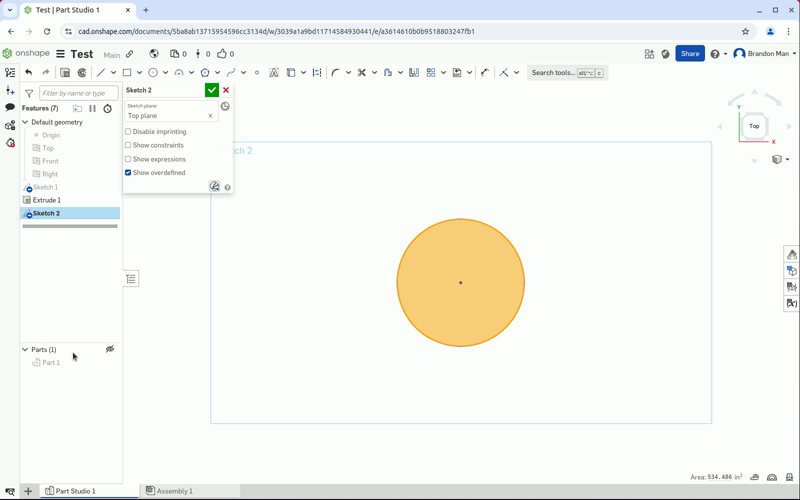
key(shift+e)
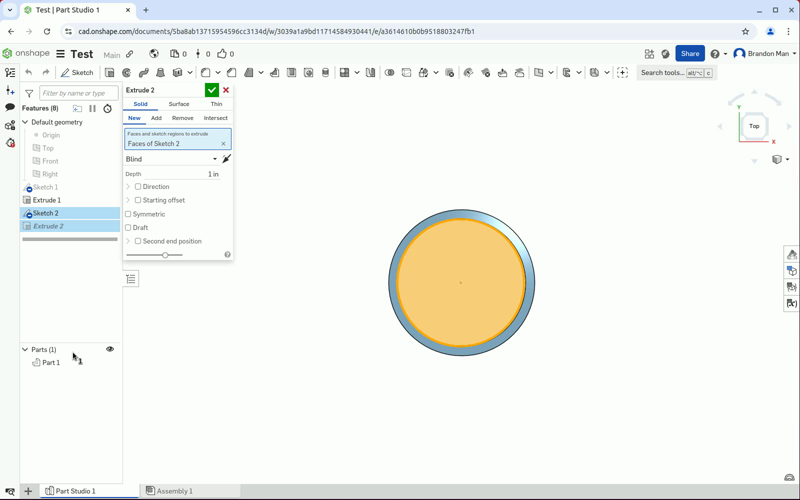
mouse_move(143, 106)
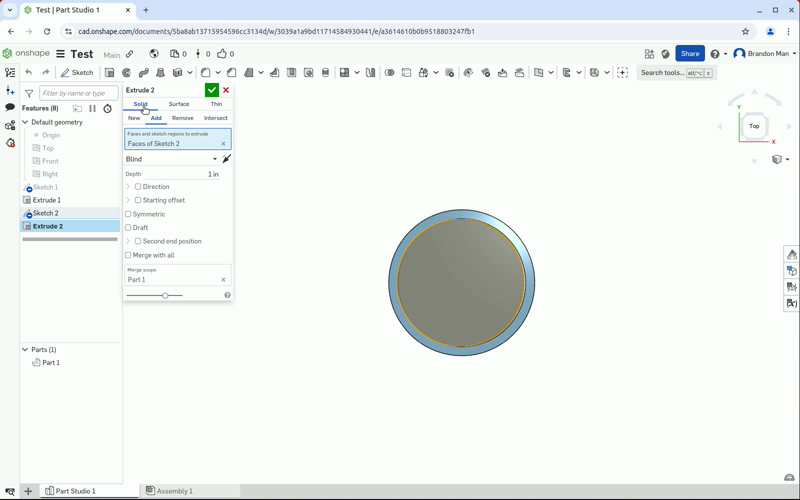
click(143, 106)
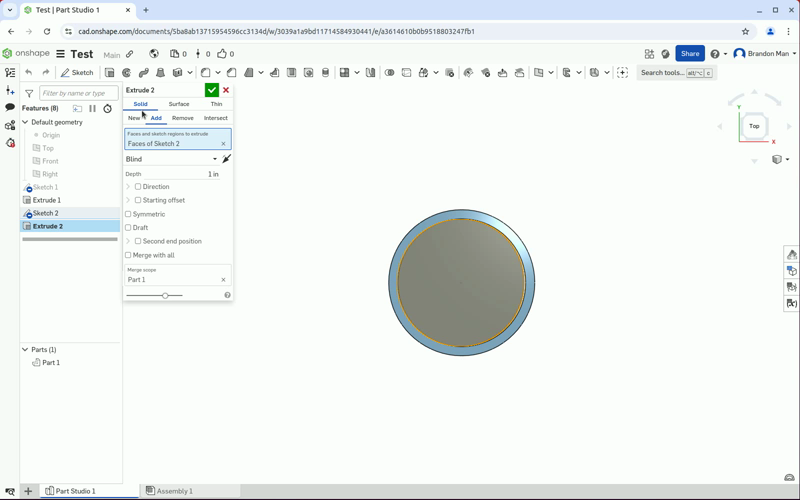
mouse_move(137, 120)
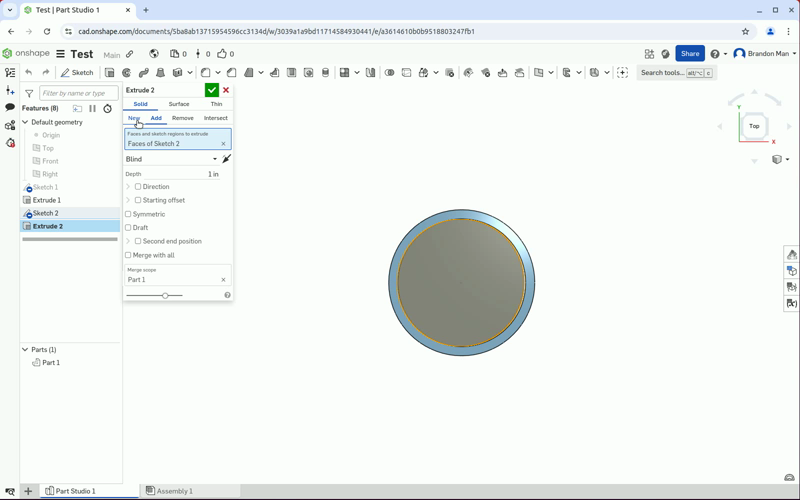
click(137, 120)
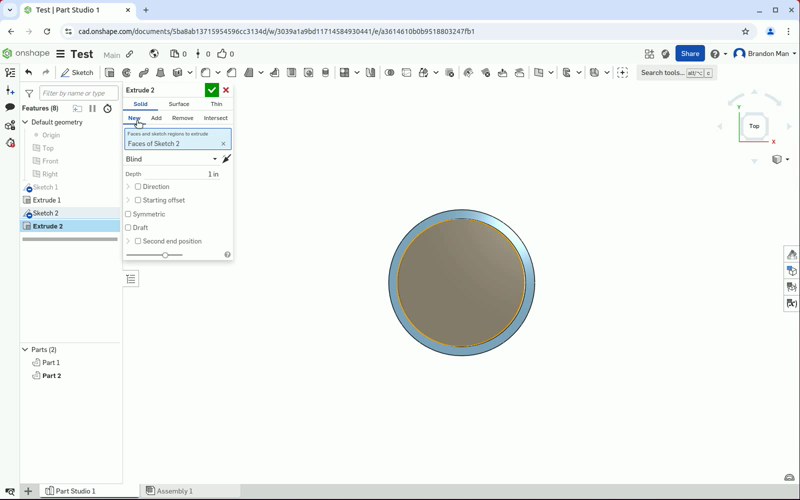
key(tab, 4)
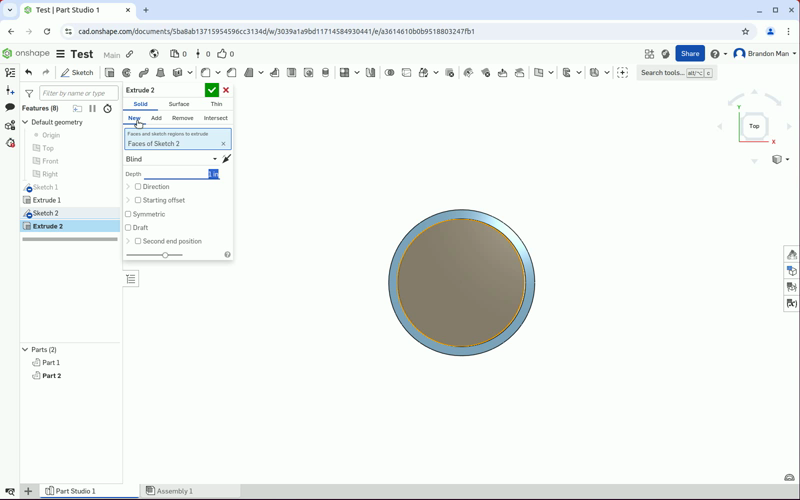
text(1.926)
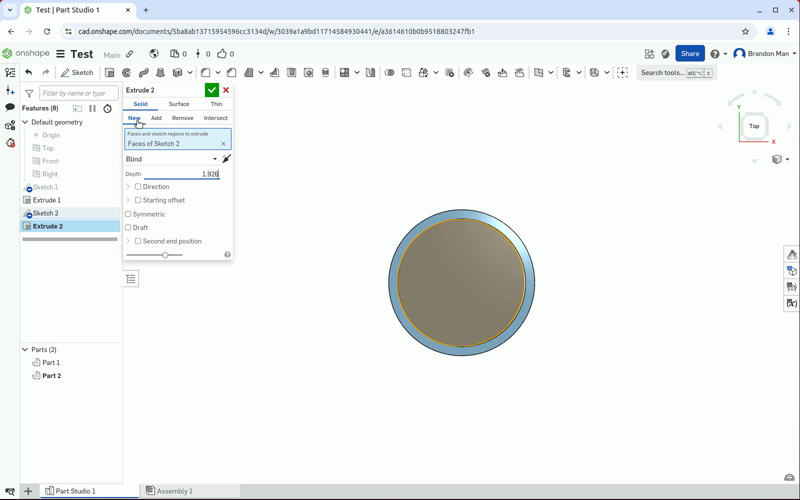
key(enter)
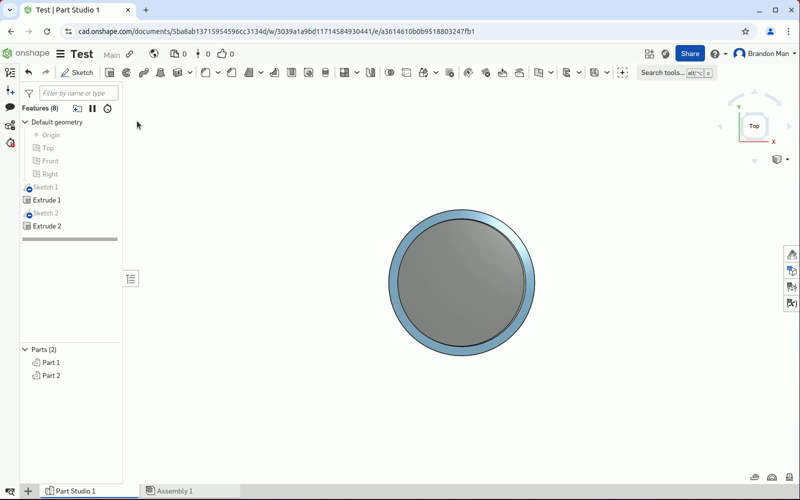
key(shift+h)
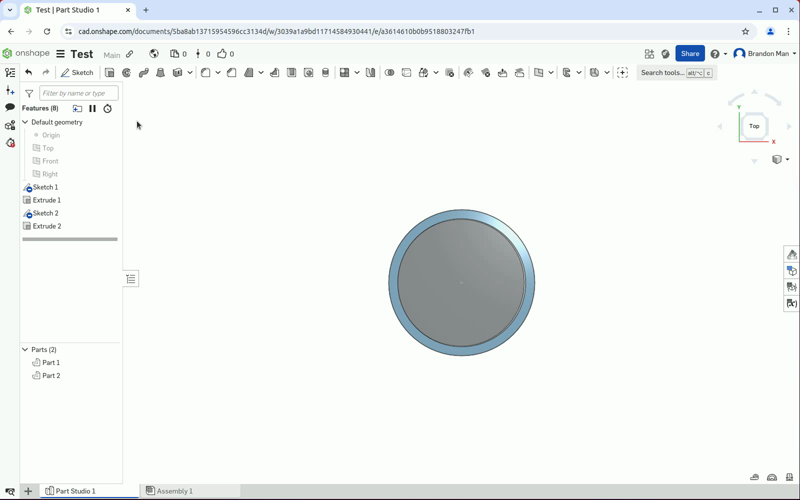
key(shift+h)
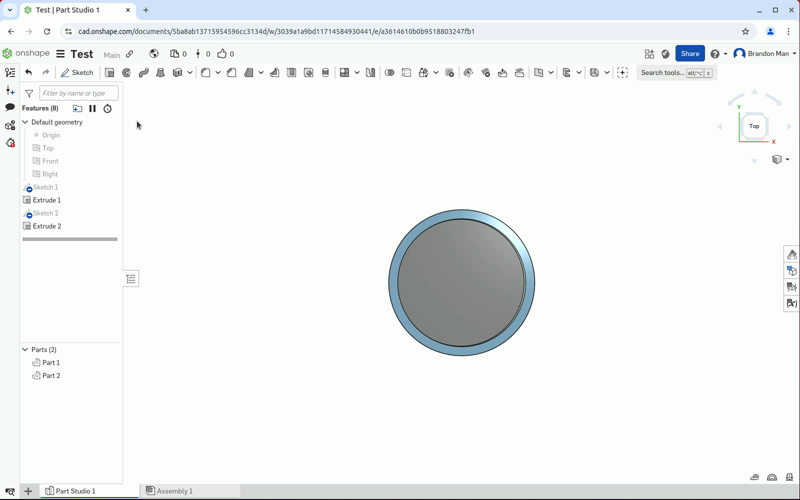
mouse_move(73, 189)
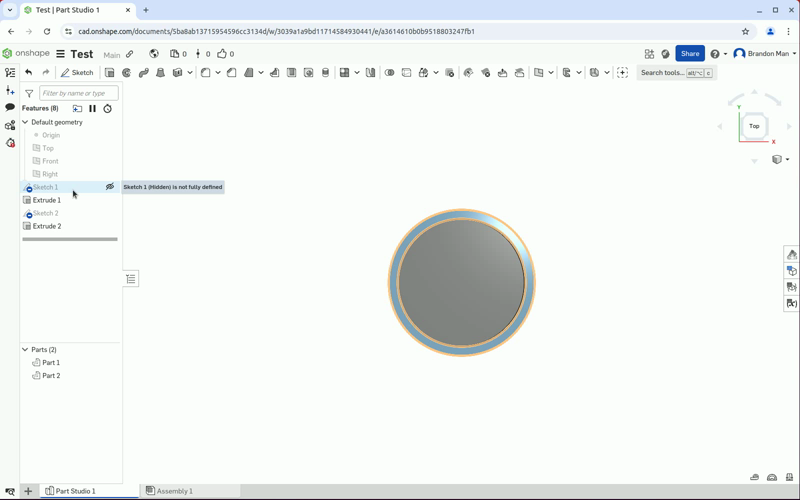
click(73, 189)
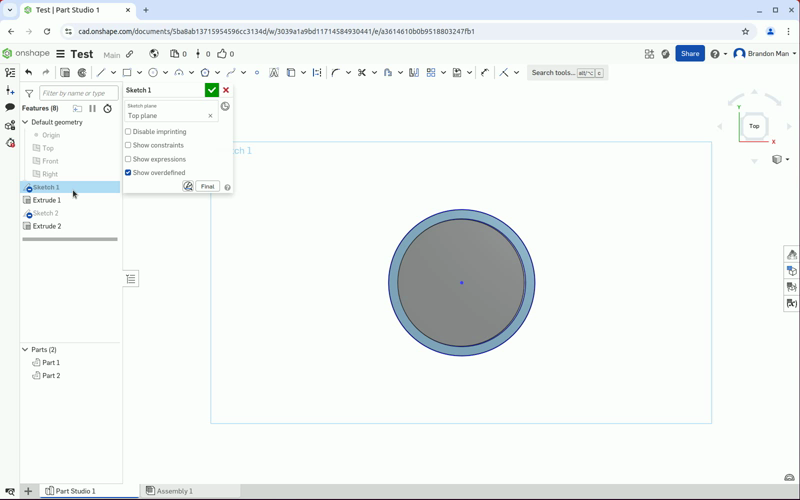
mouse_move(229, 92)
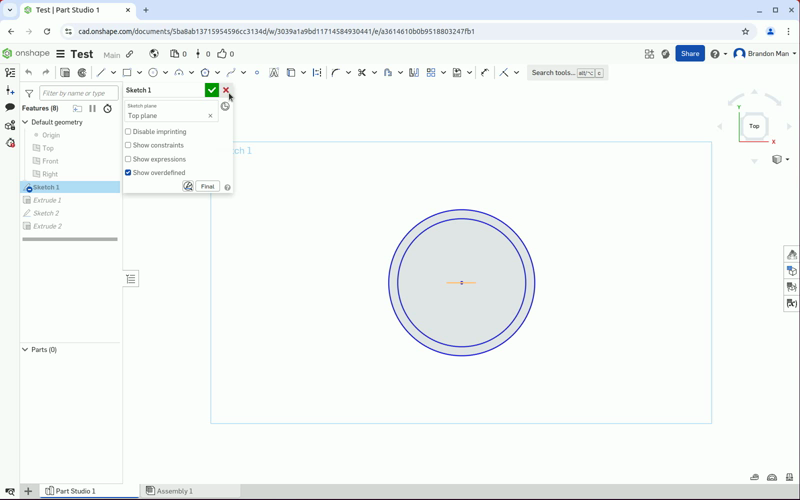
click(229, 92)
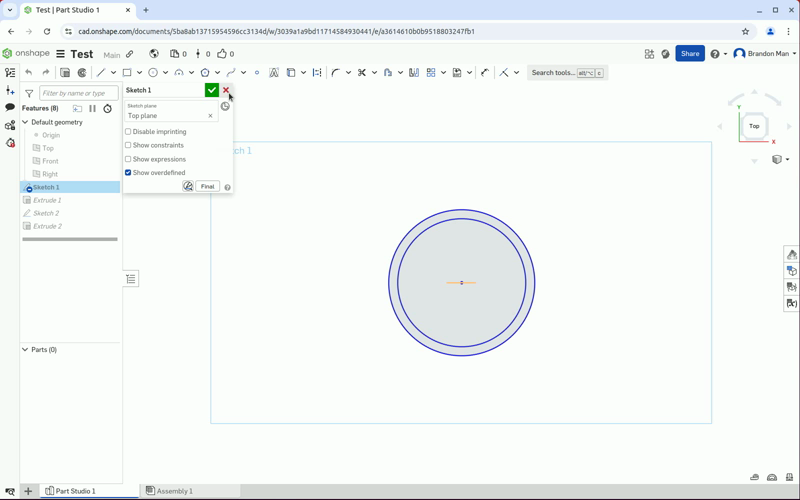
key(shift+s)
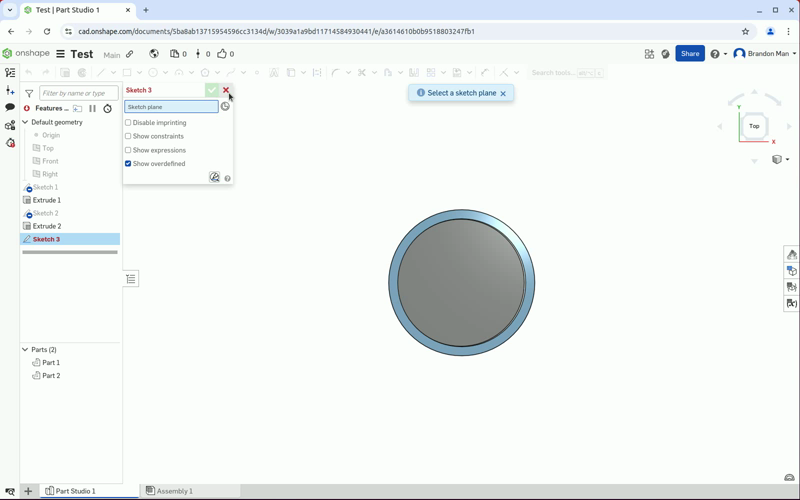
mouse_move(73, 150)
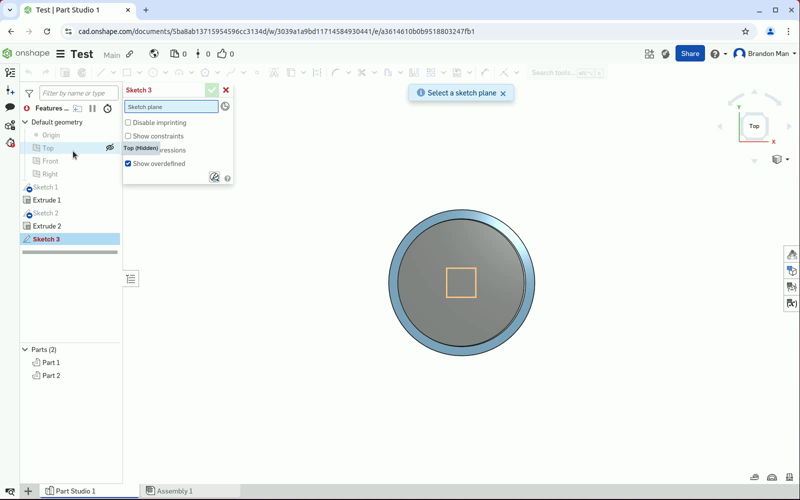
click(73, 150)
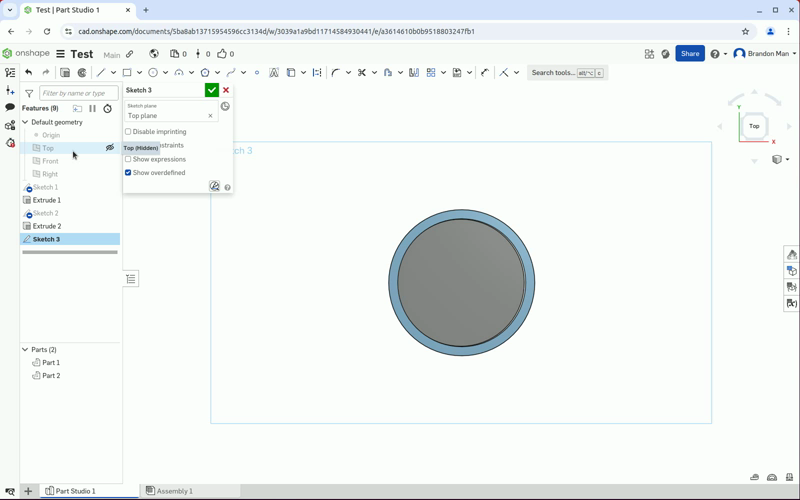
mouse_move(73, 352)
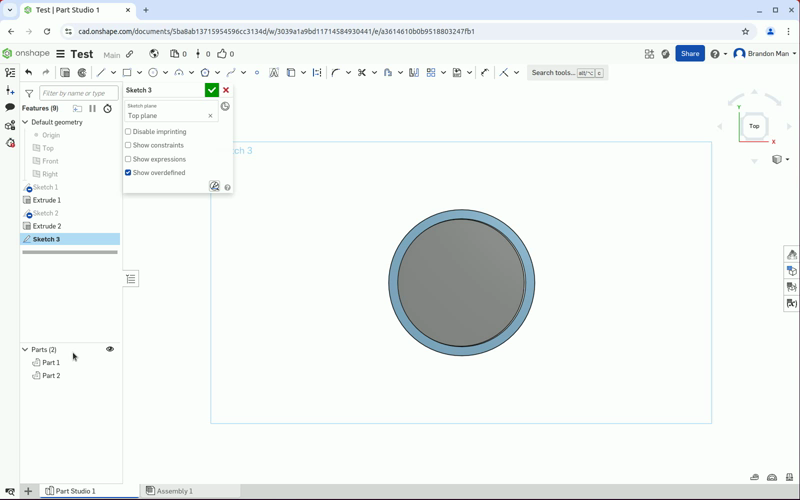
key(y)
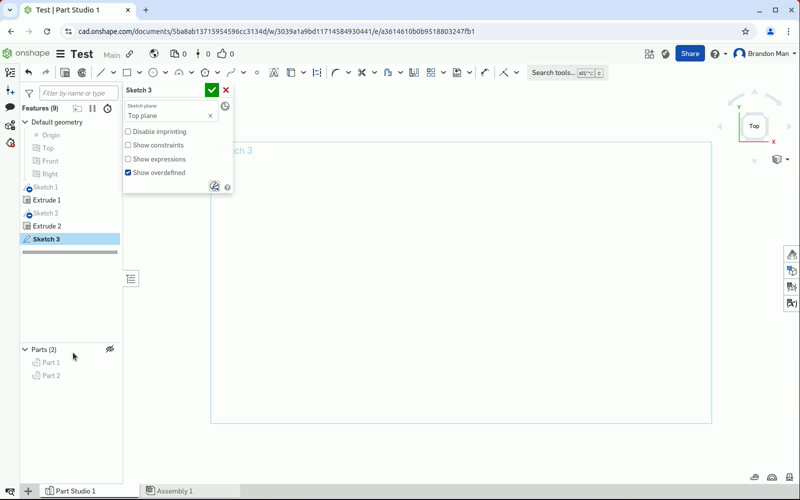
key(l)
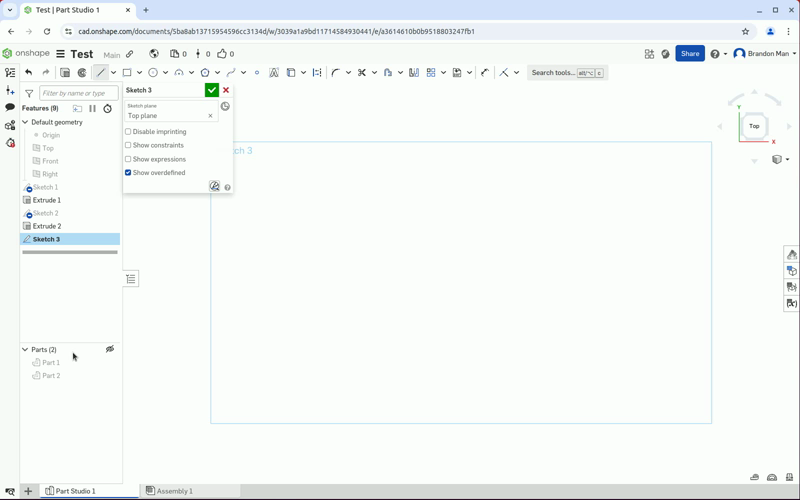
key_down(shift)
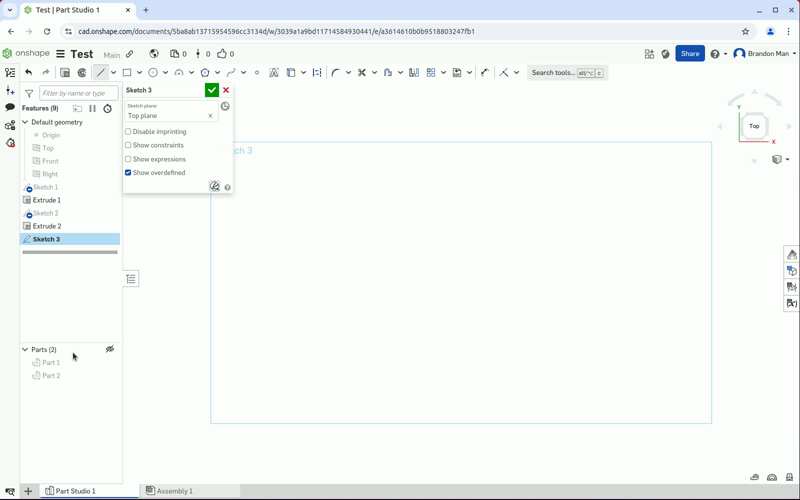
mouse_move(418, 305)
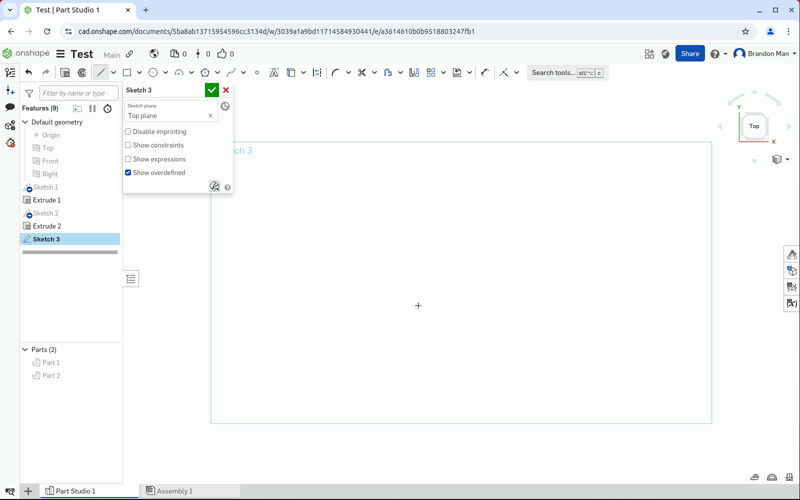
click(418, 305)
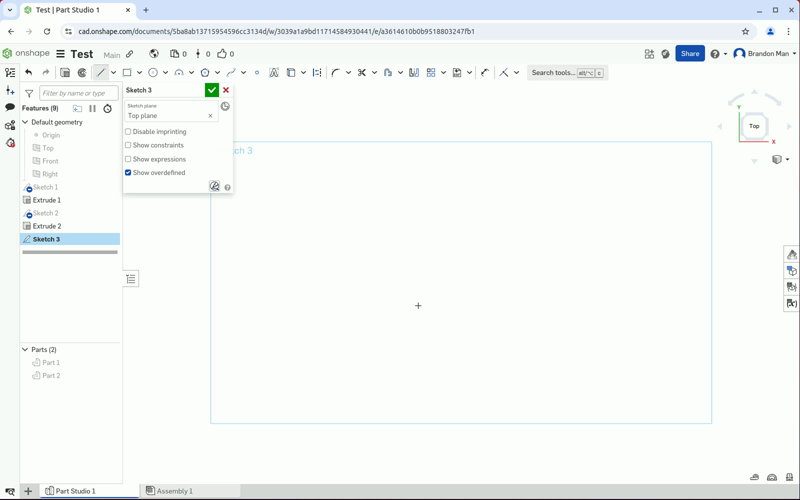
key_up(shift)
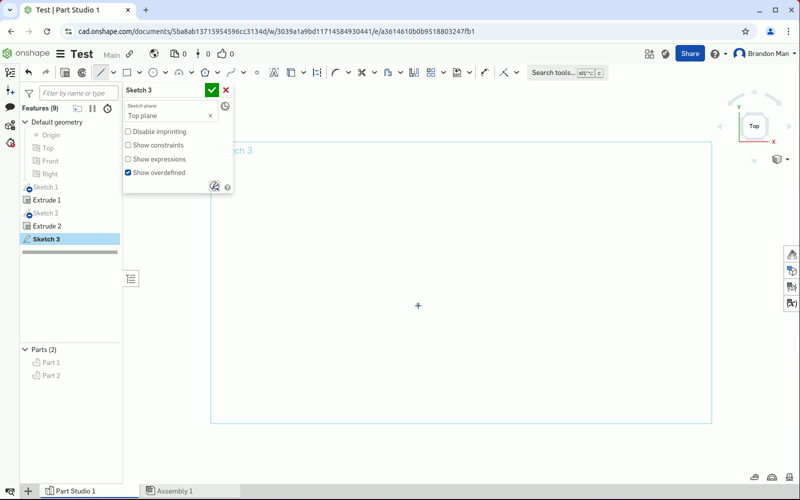
key_down(shift)
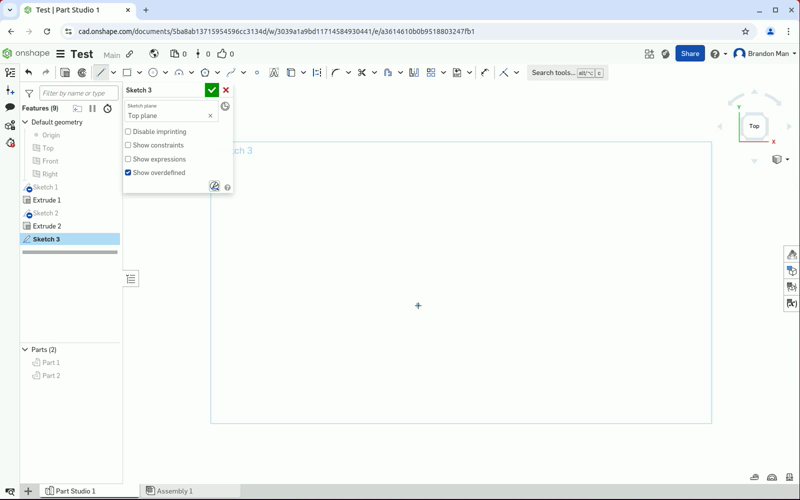
mouse_move(448, 305)
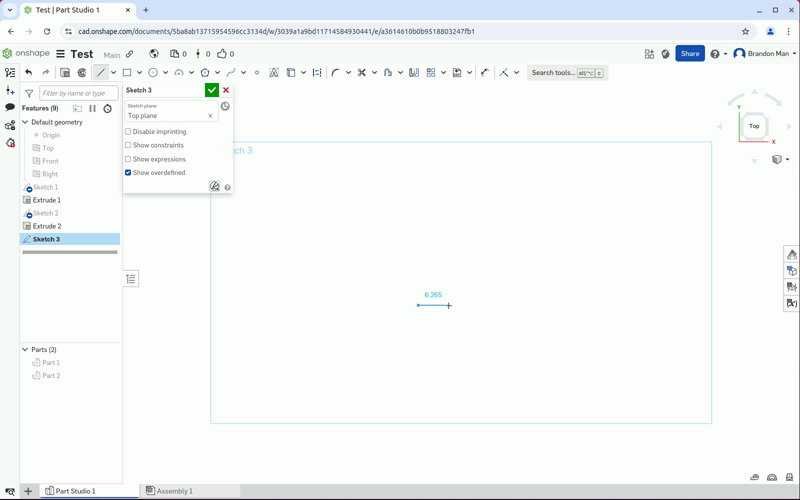
mouse_move(433, 305)
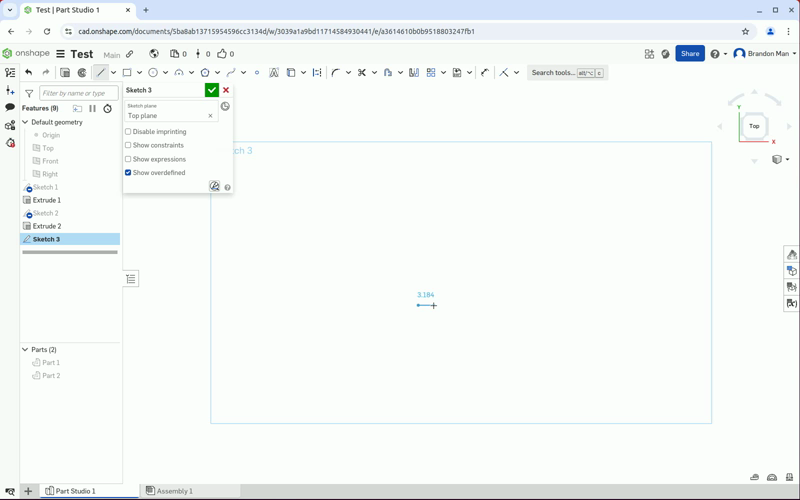
click(433, 305)
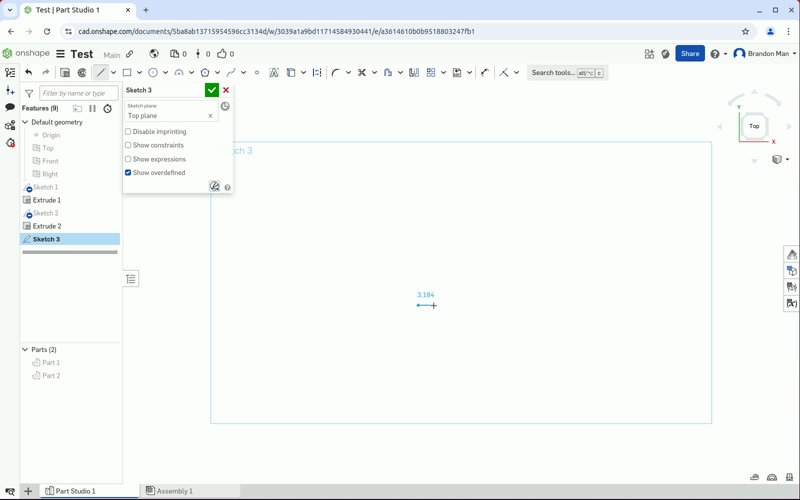
key_up(shift)
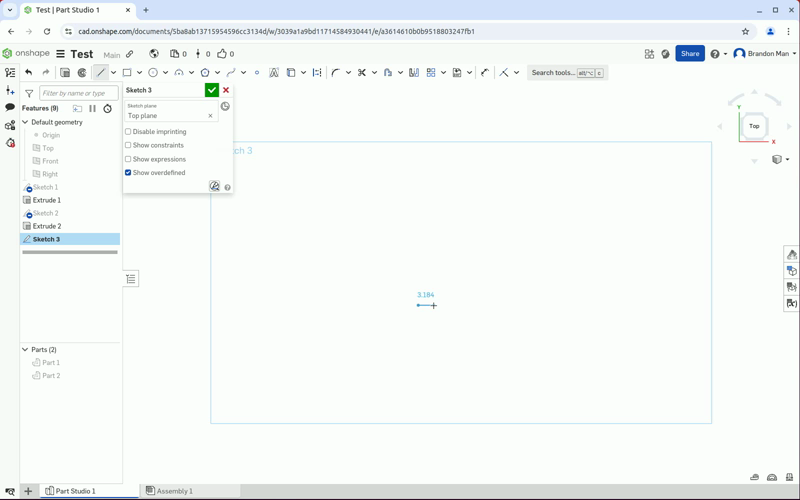
key_down(shift)
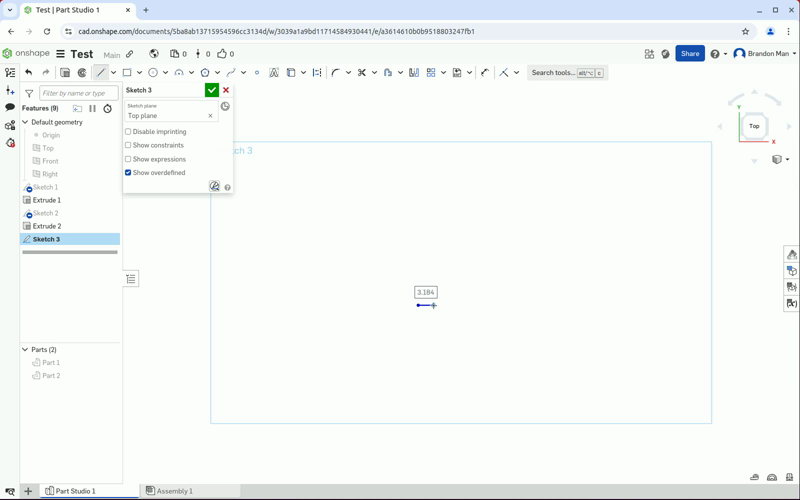
mouse_move(463, 305)
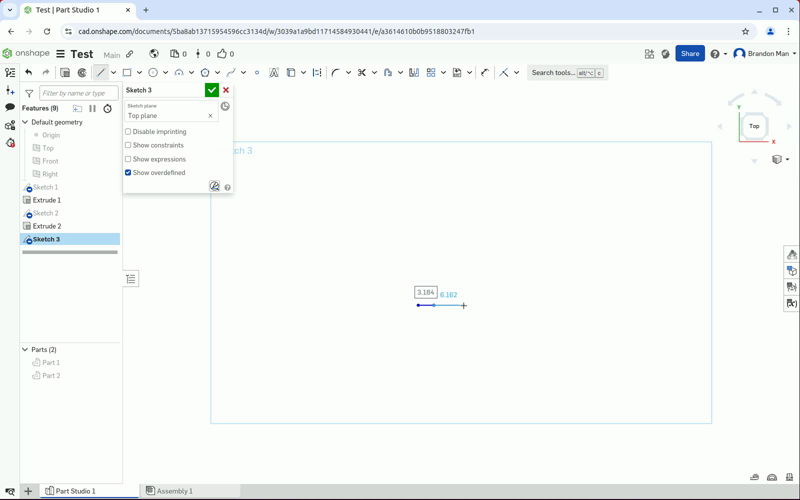
mouse_move(433, 259)
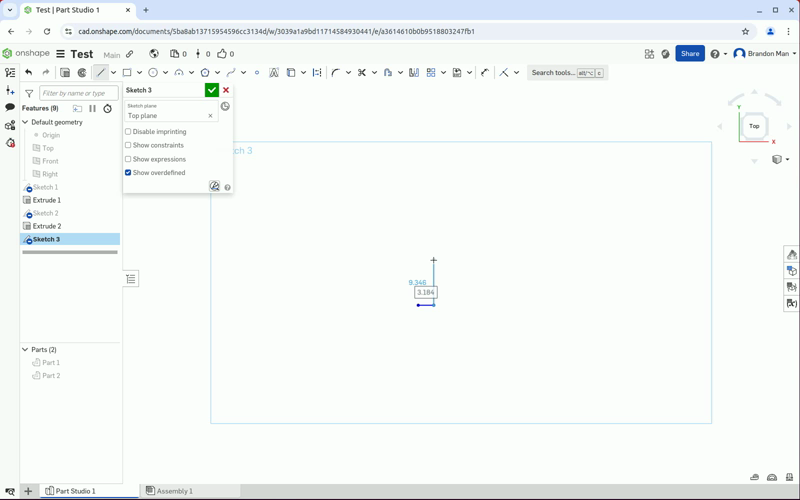
click(433, 259)
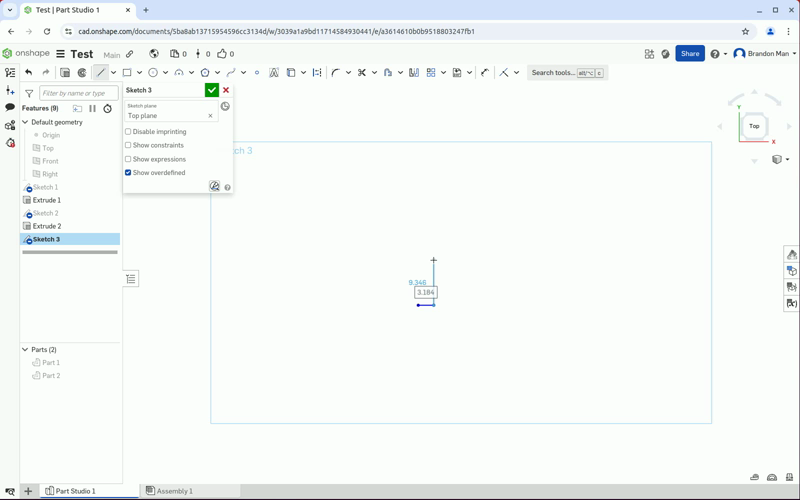
key_up(shift)
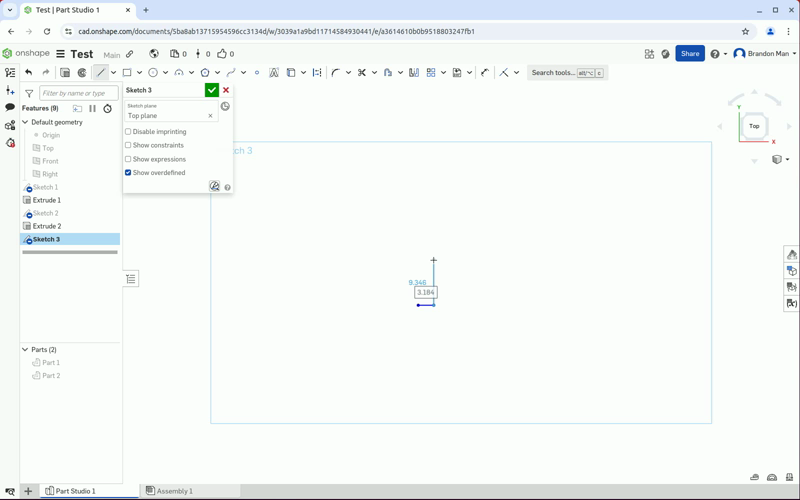
key_down(shift)
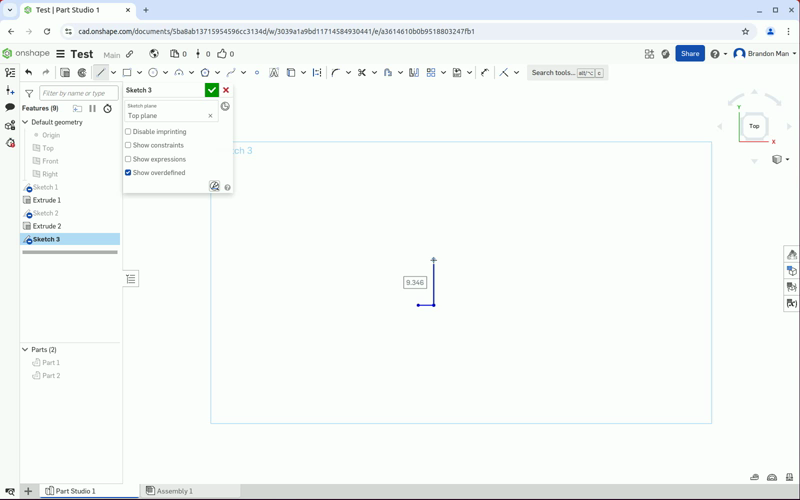
mouse_move(463, 259)
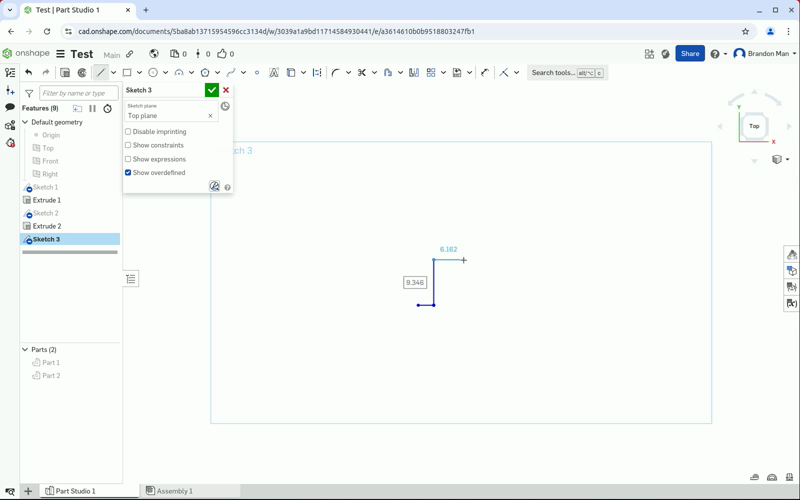
mouse_move(418, 259)
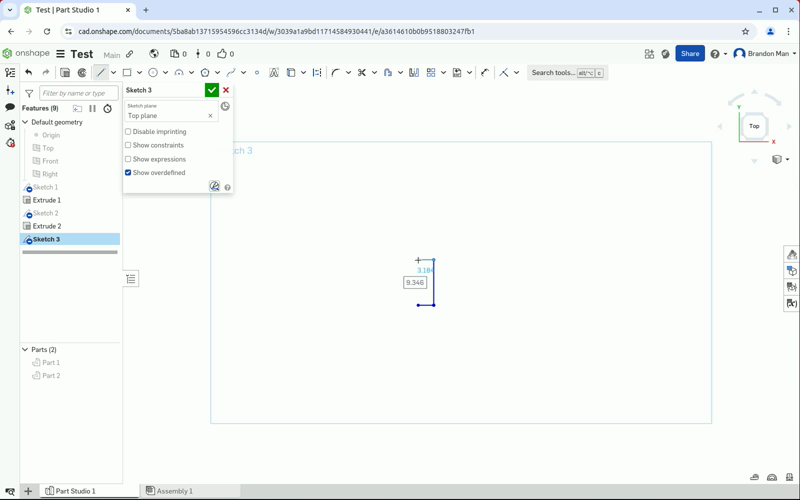
click(418, 259)
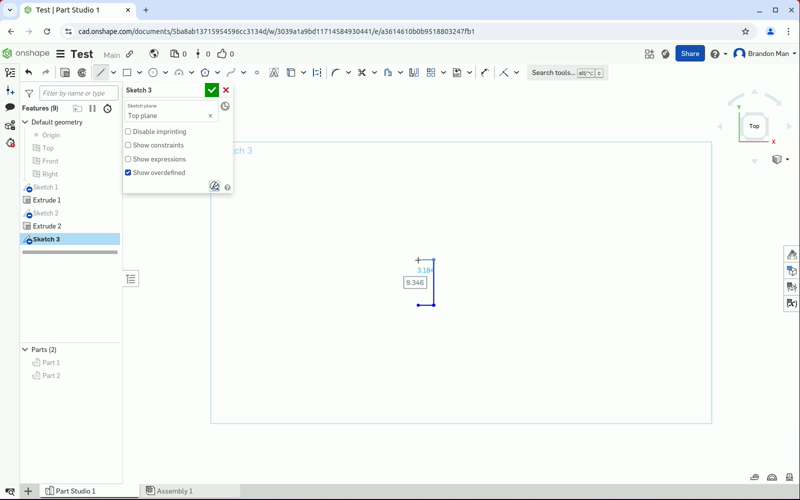
key_up(shift)
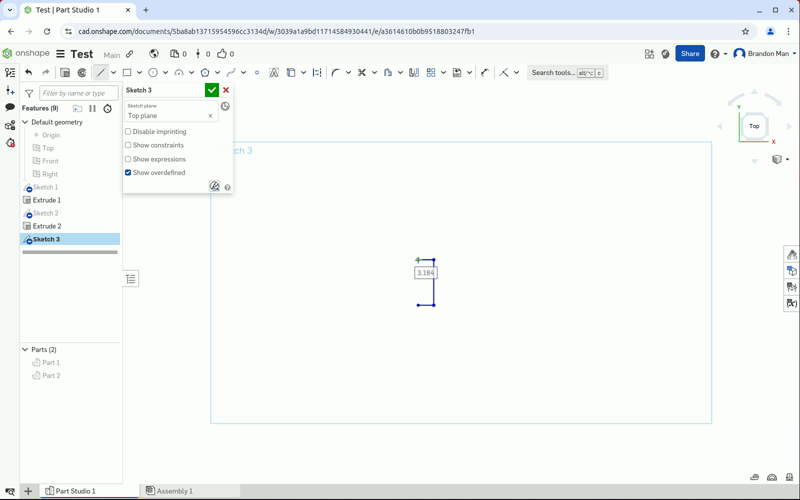
mouse_move(448, 259)
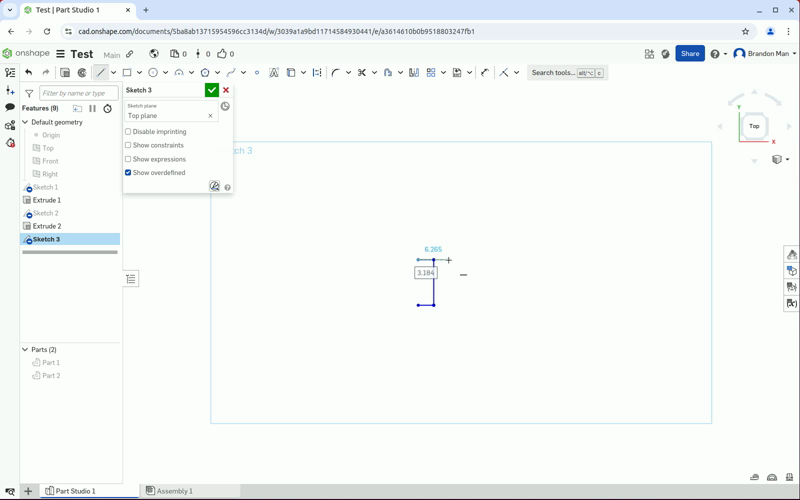
key_down(shift)
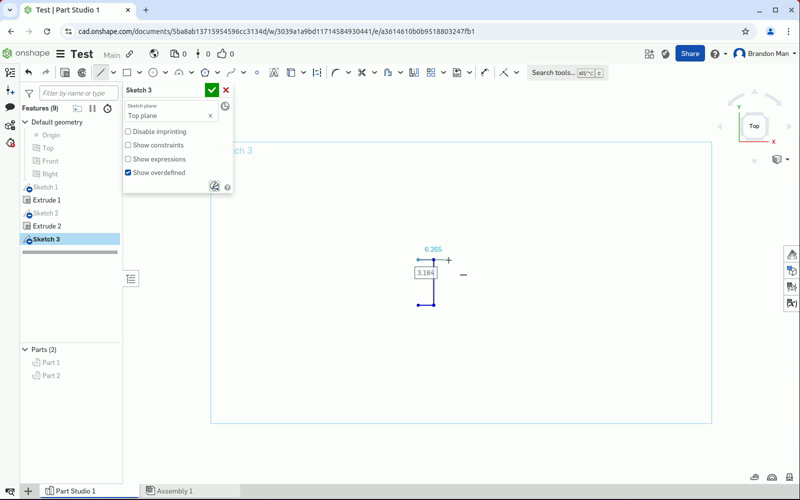
mouse_move(418, 305)
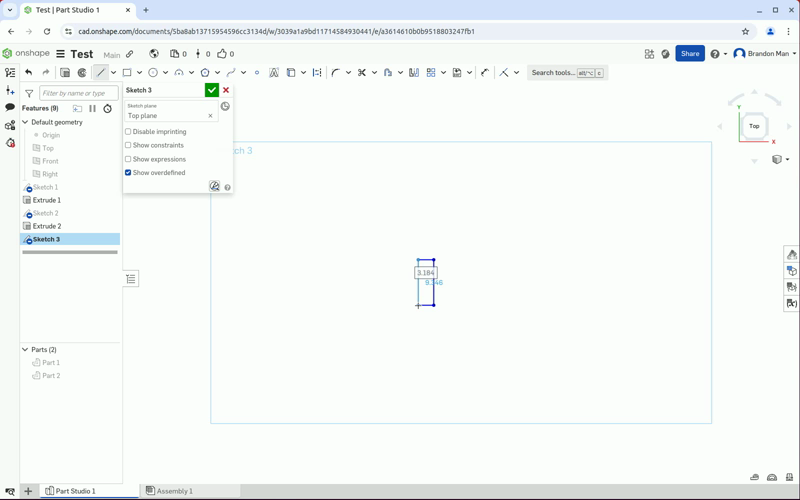
key_up(shift)
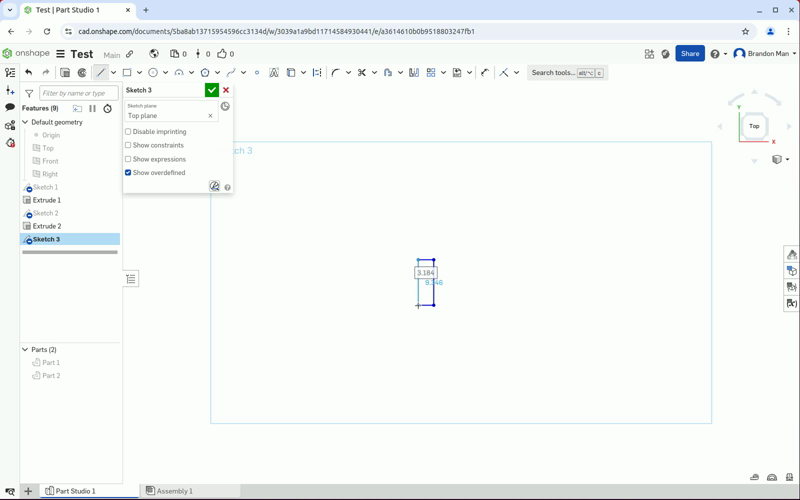
click(418, 305)
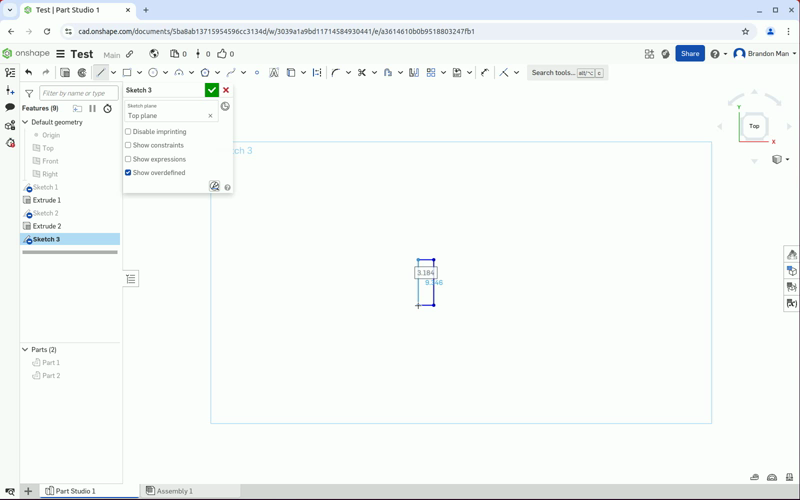
key(esc)
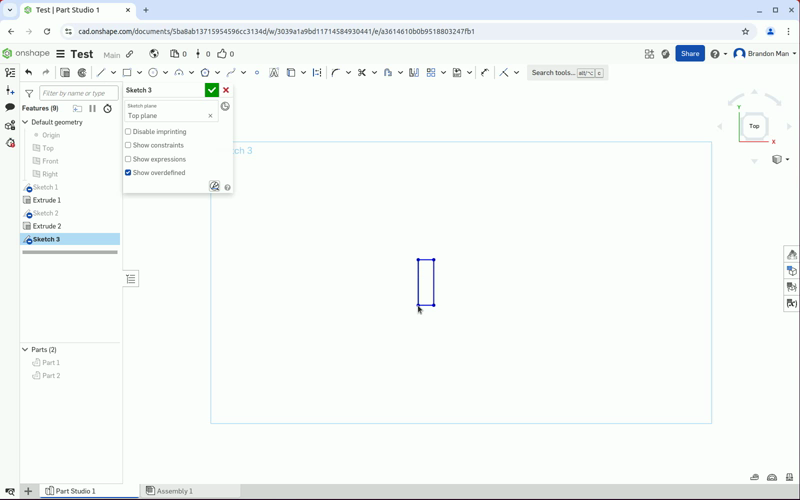
mouse_move(419, 297)
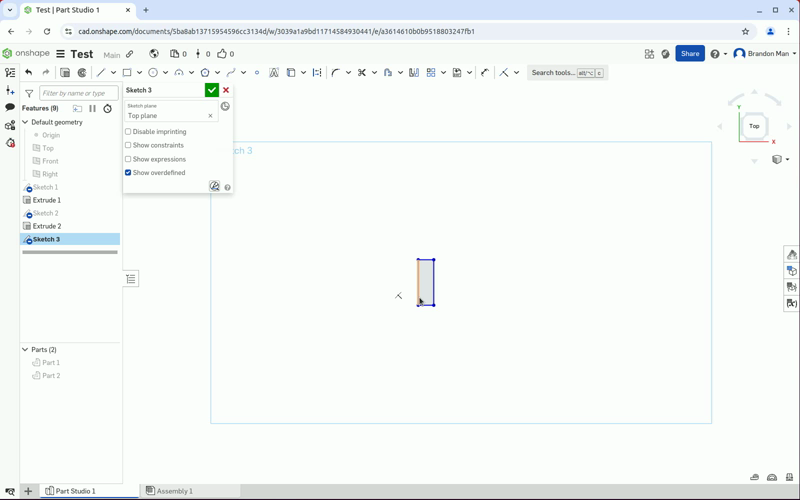
scroll(6)
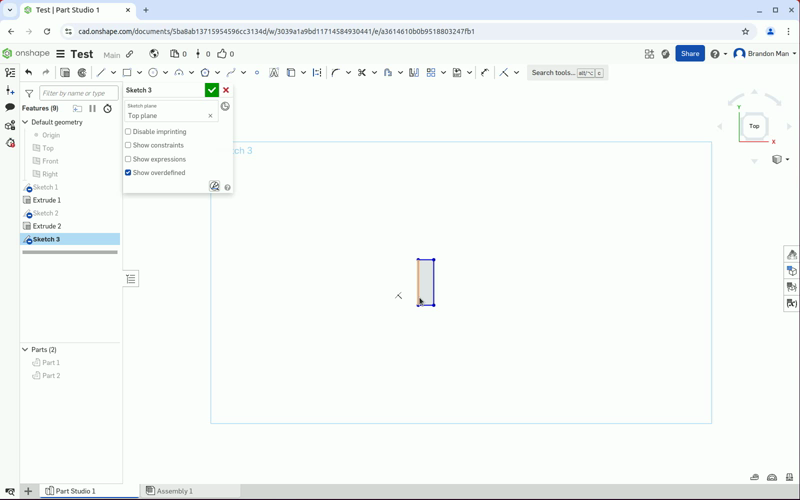
scroll(6)
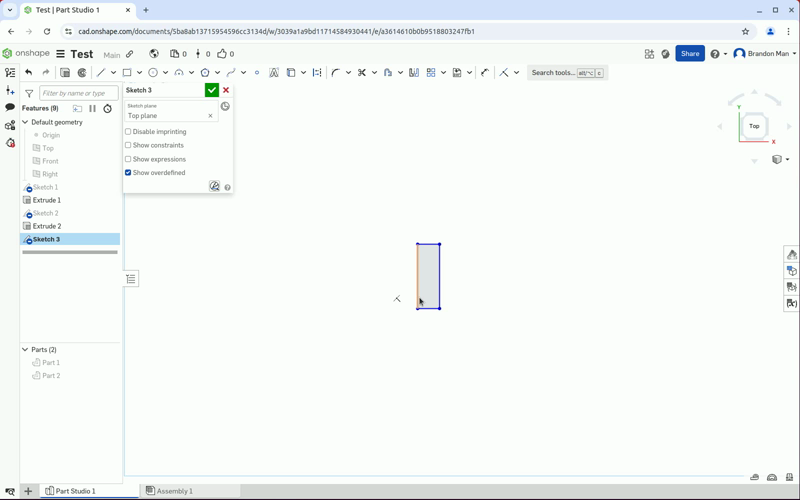
scroll(6)
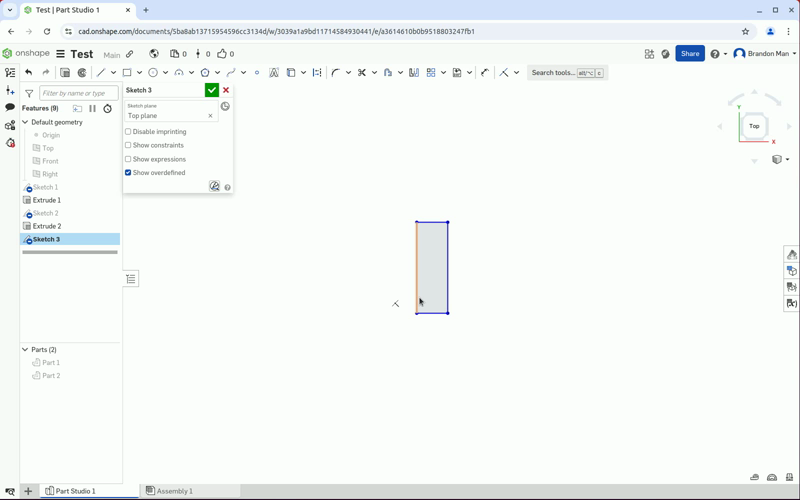
scroll(6)
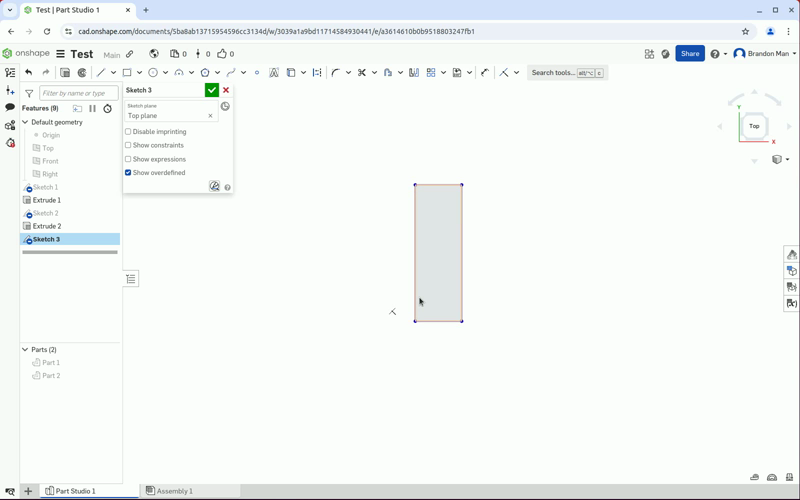
scroll(6)
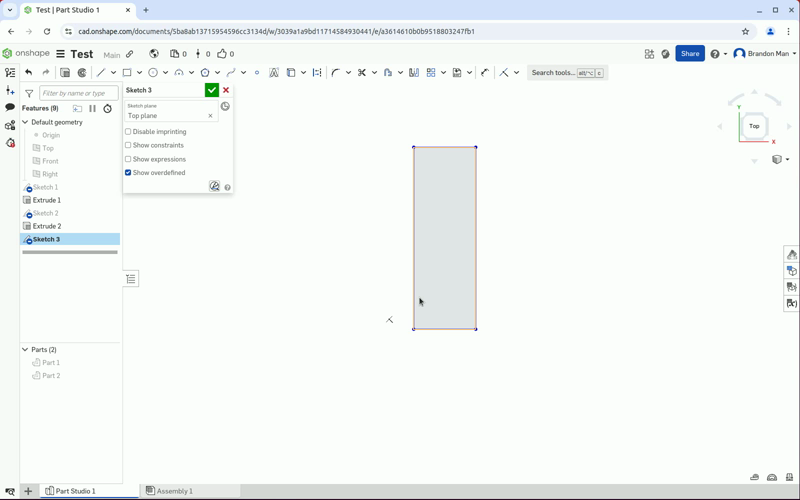
scroll(6)
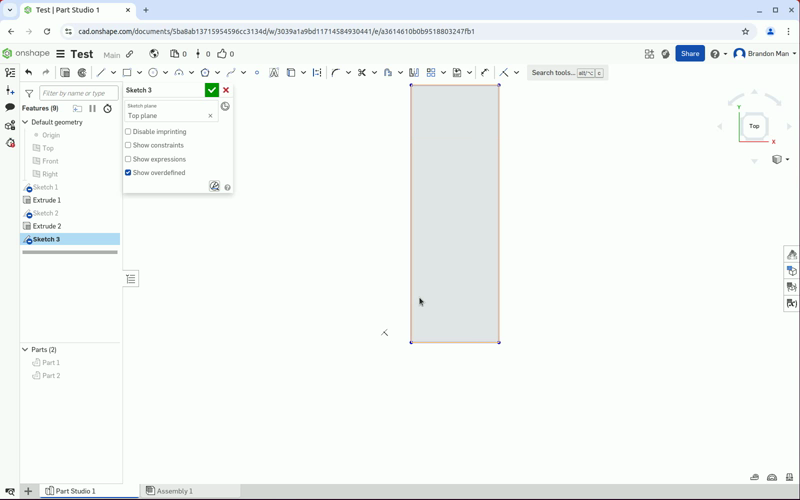
scroll(6)
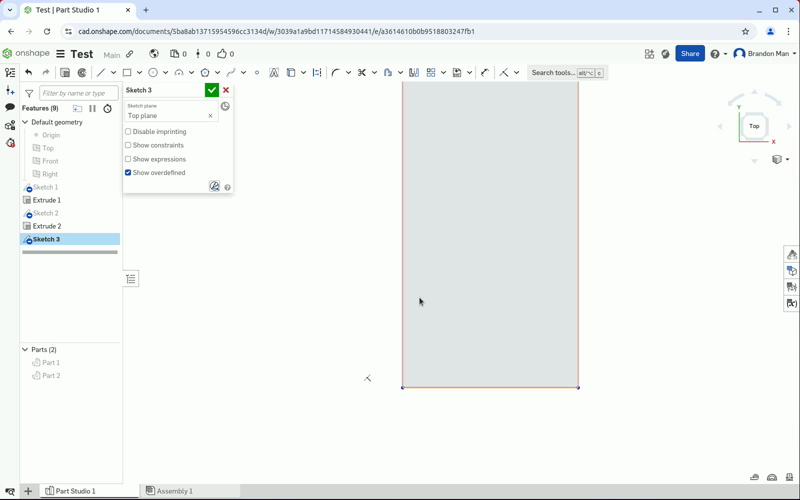
click(419, 297)
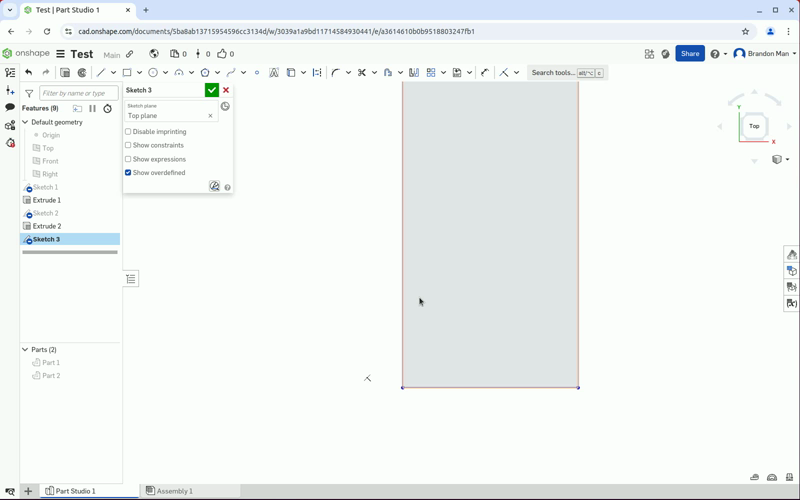
scroll(-6)
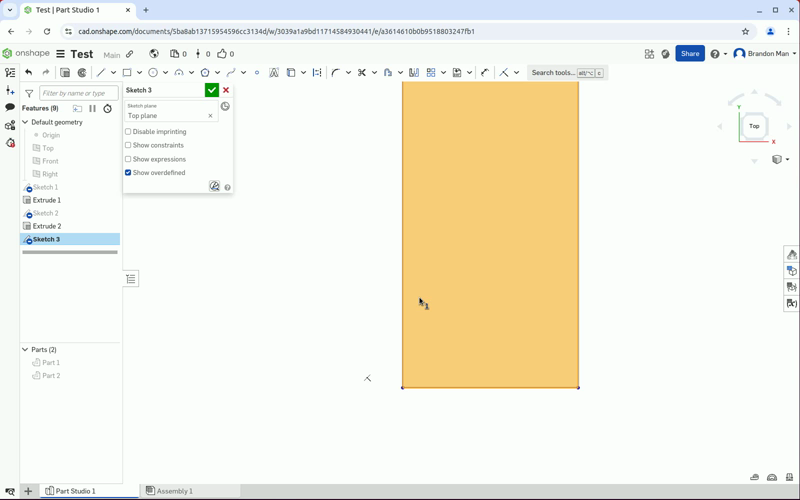
scroll(-6)
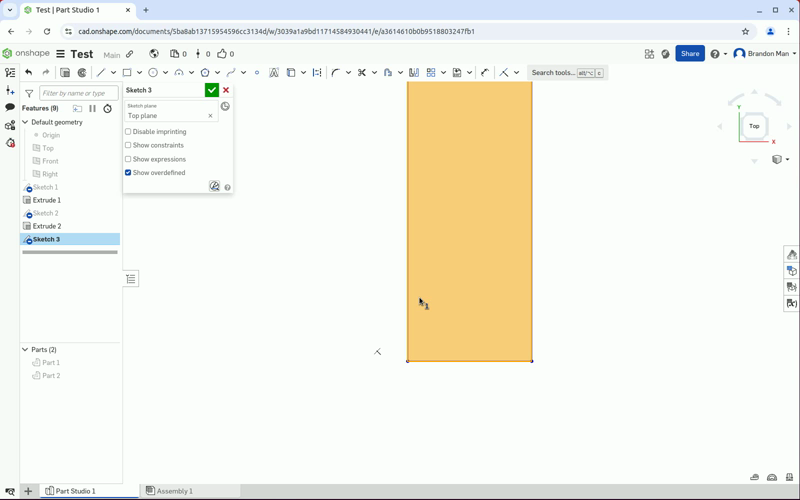
scroll(-6)
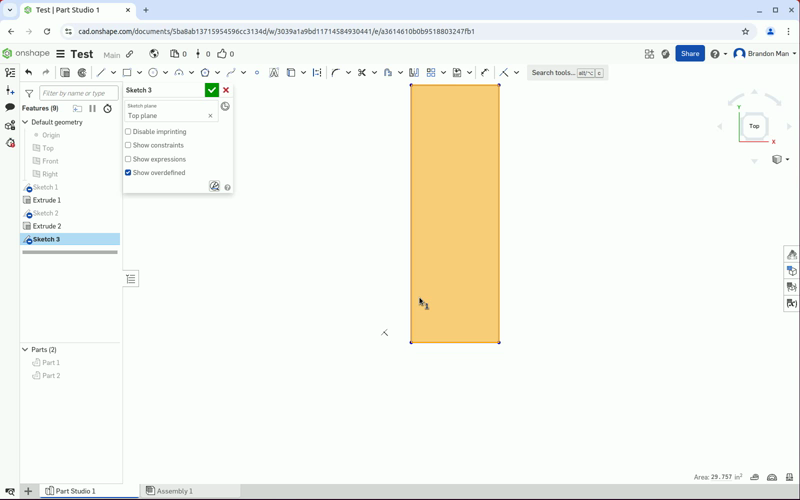
scroll(-6)
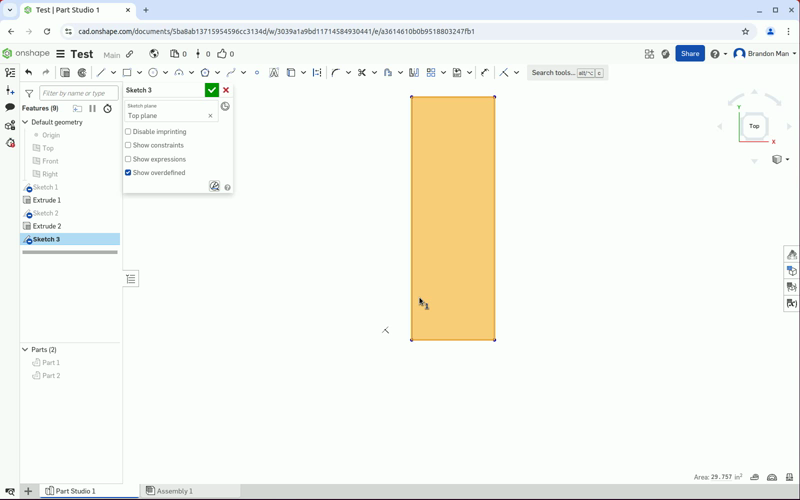
scroll(-6)
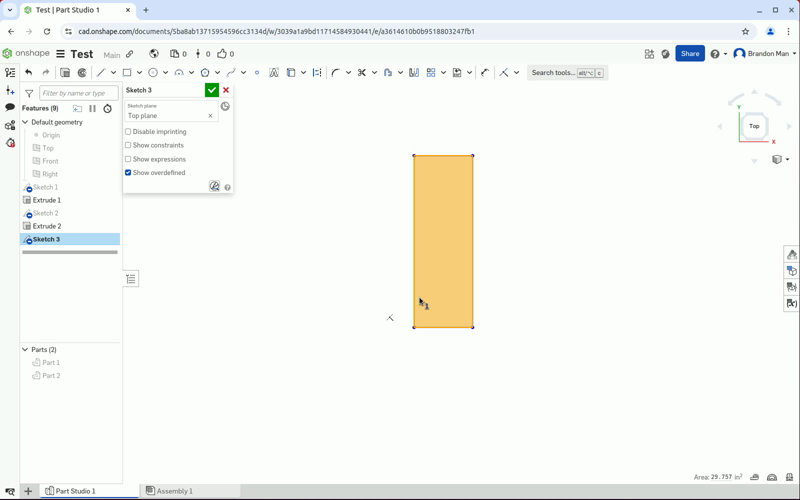
scroll(-6)
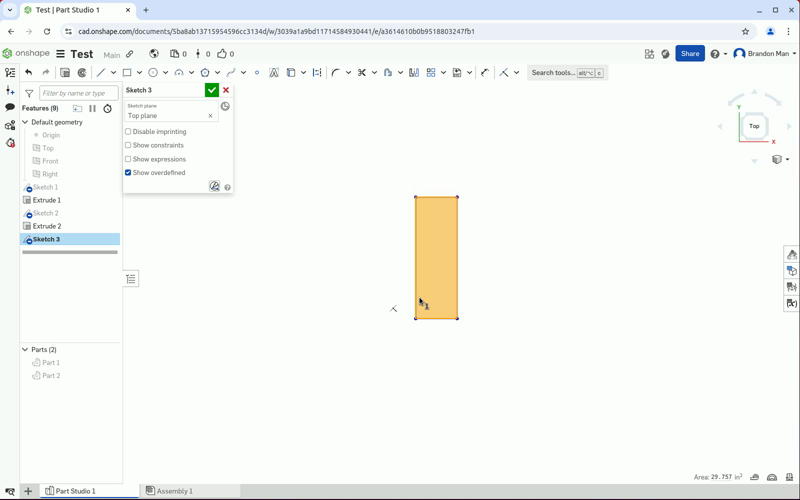
scroll(-6)
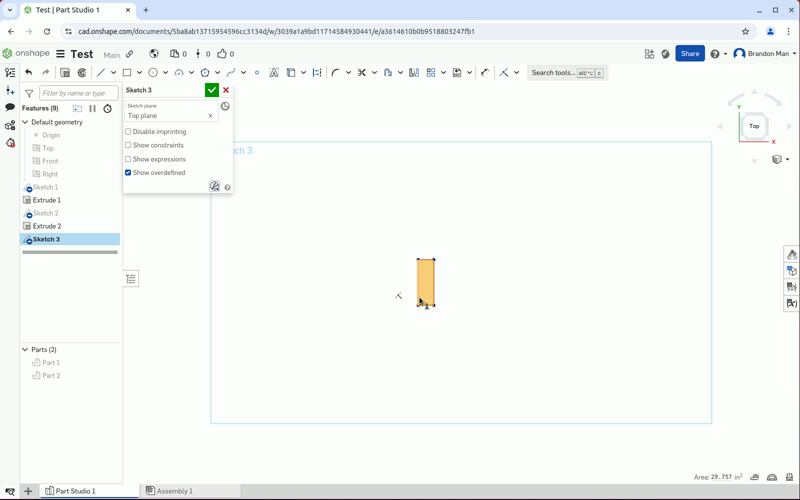
mouse_move(73, 352)
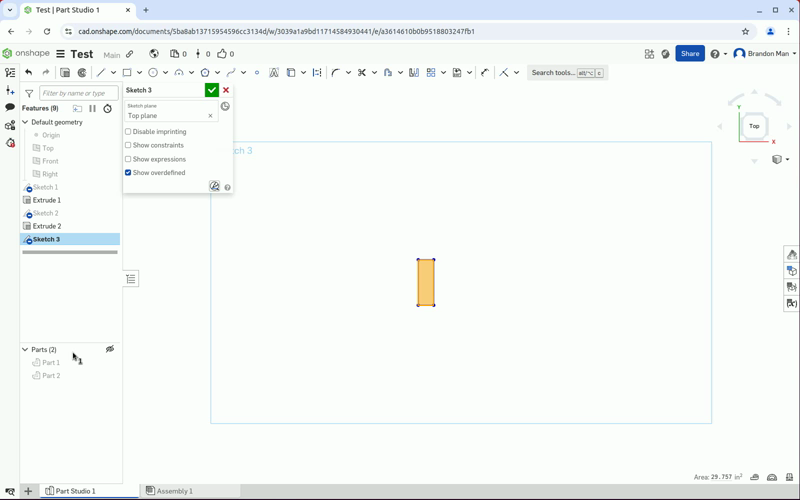
key(shift+y)
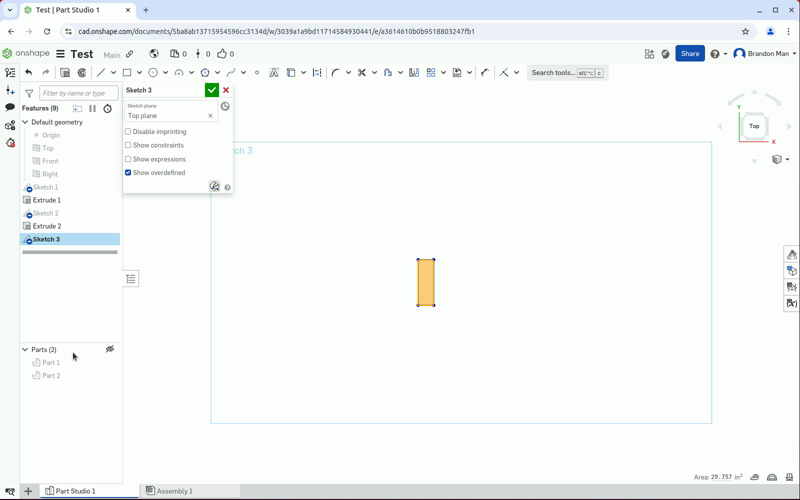
key(shift+e)
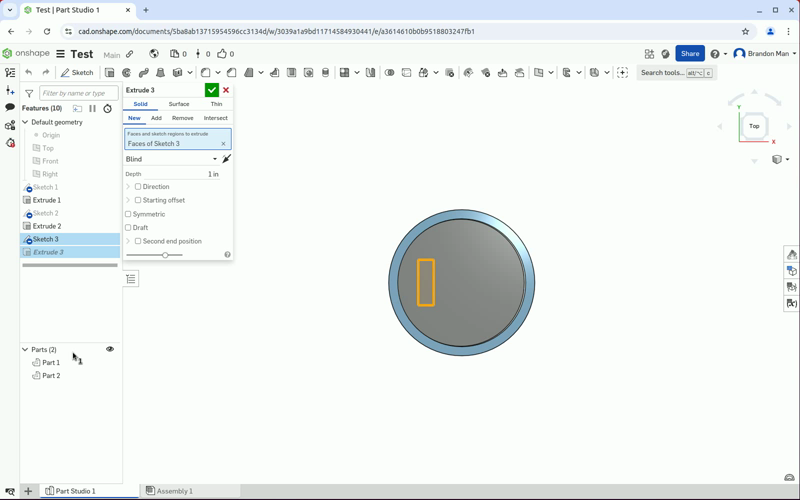
mouse_move(143, 106)
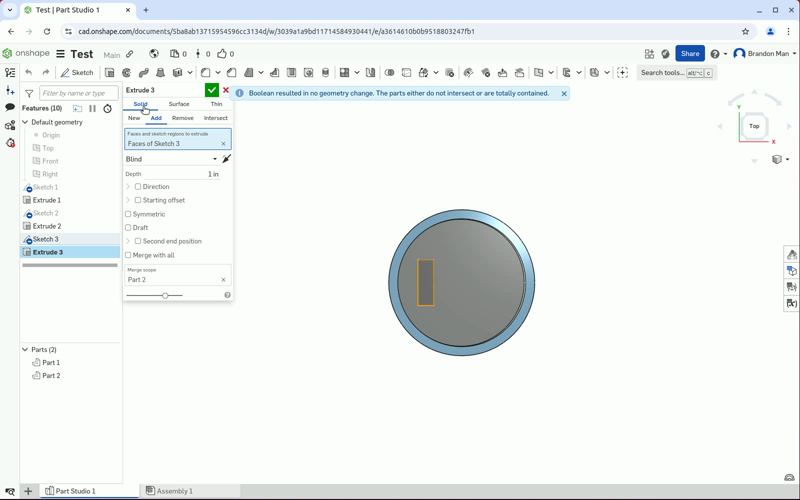
click(143, 106)
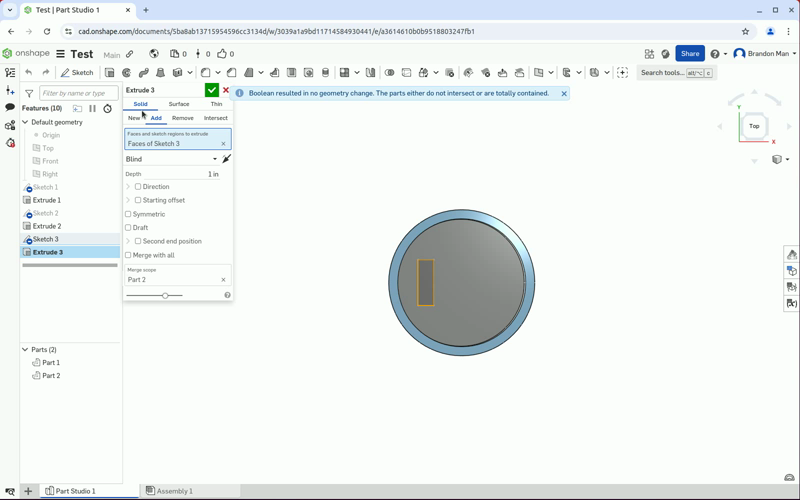
mouse_move(137, 120)
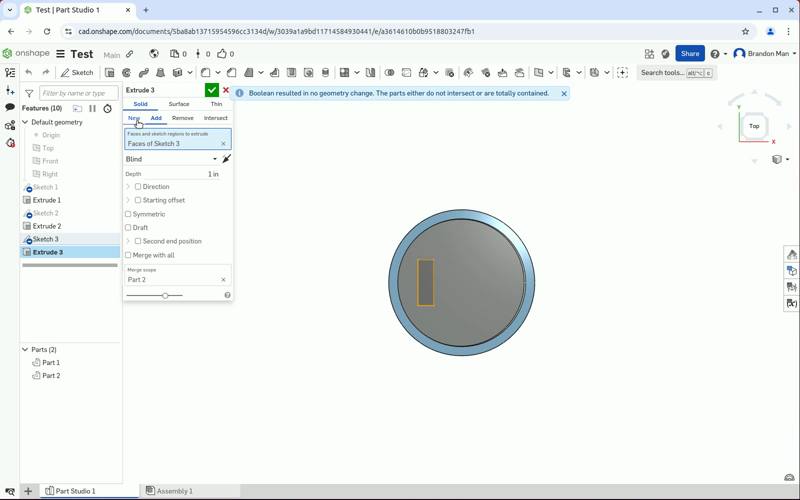
click(137, 120)
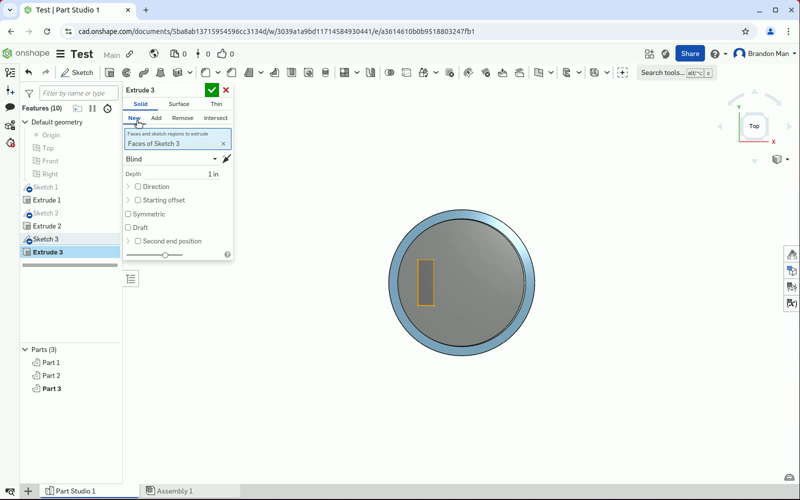
key(tab, 4)
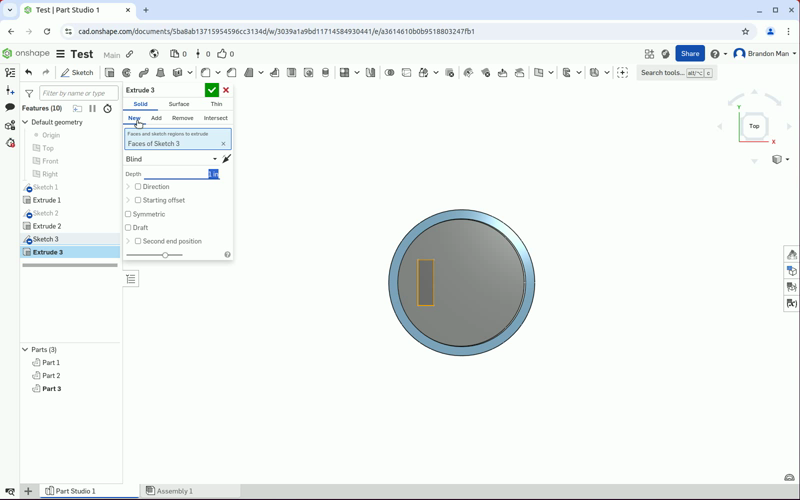
text(-7.703)
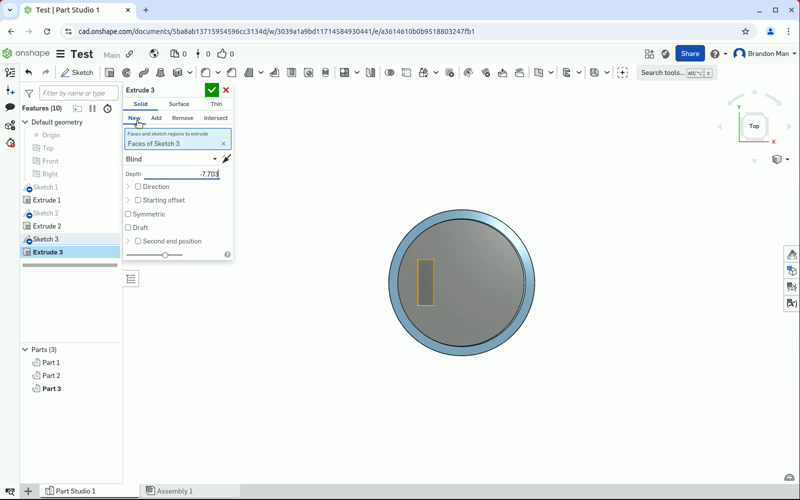
key(enter)
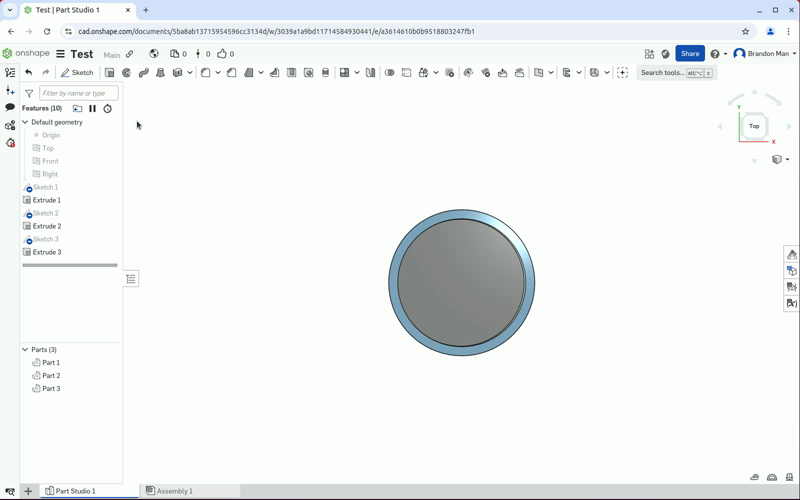
key(shift+h)
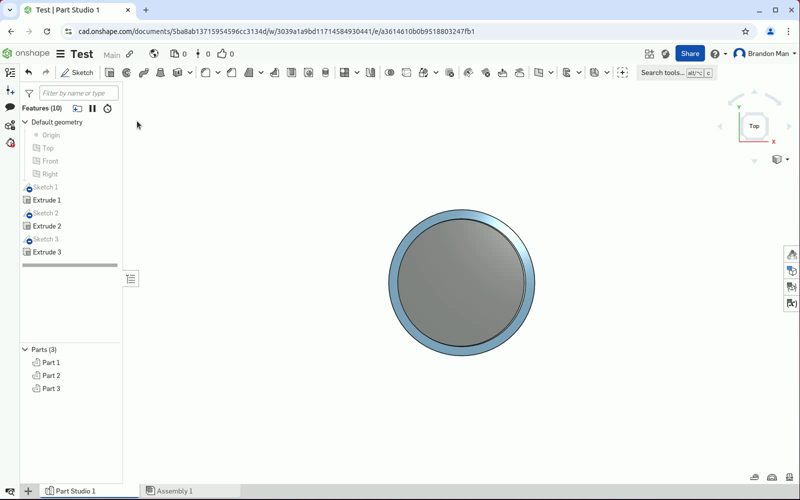
key(shift+h)
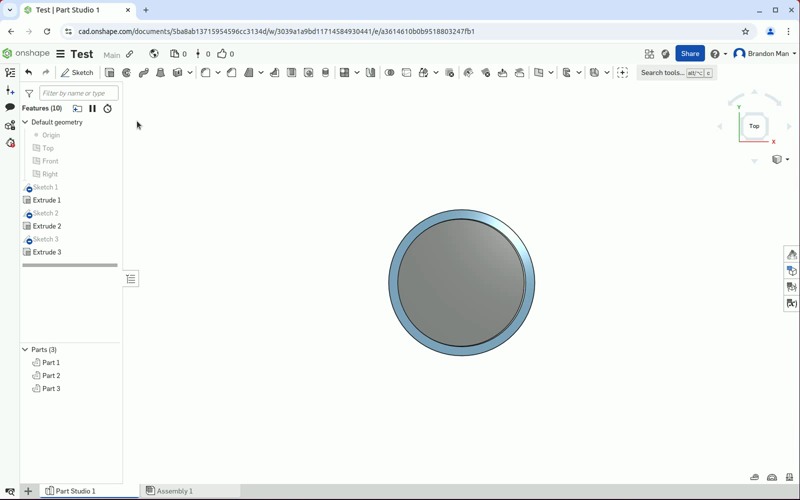
mouse_move(73, 189)
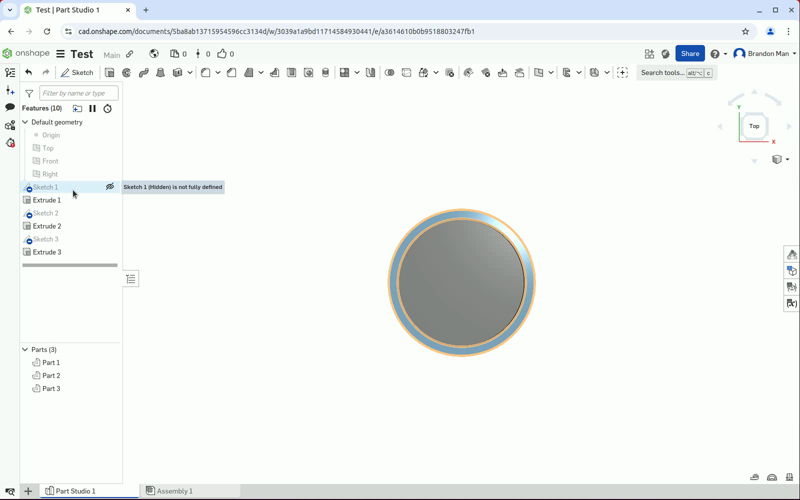
click(73, 189)
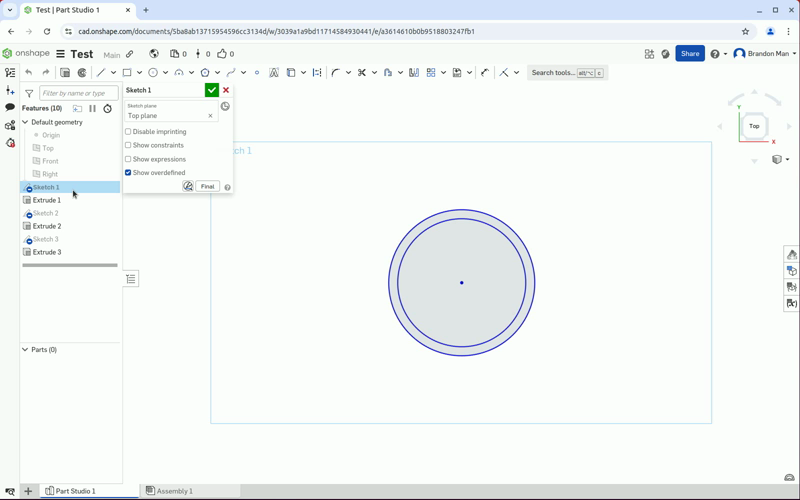
mouse_move(229, 92)
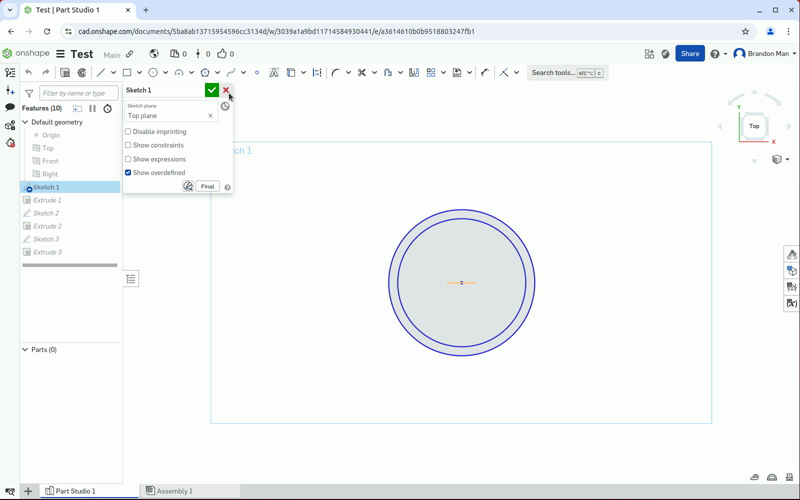
click(229, 92)
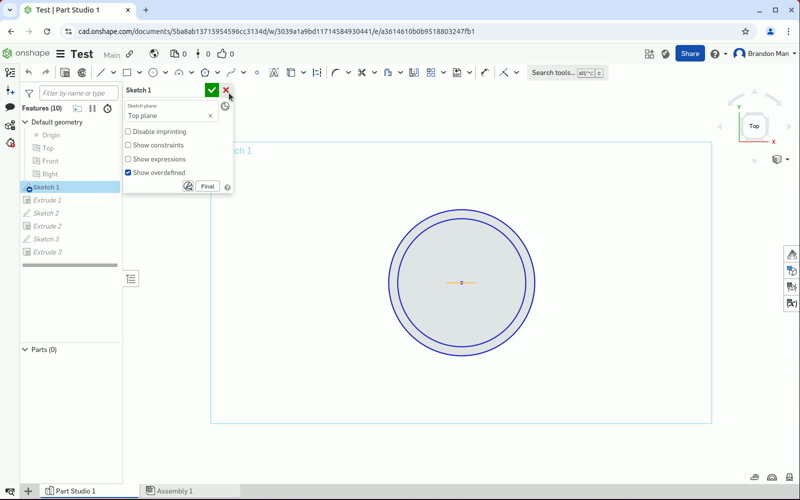
key(shift+s)
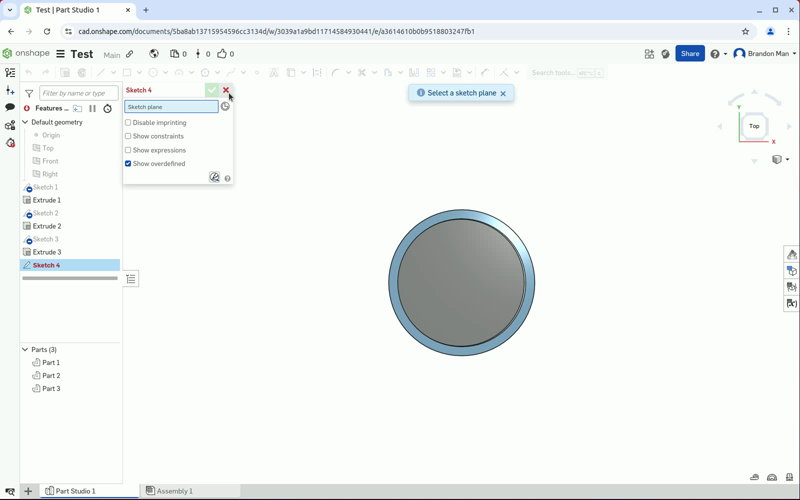
mouse_move(73, 150)
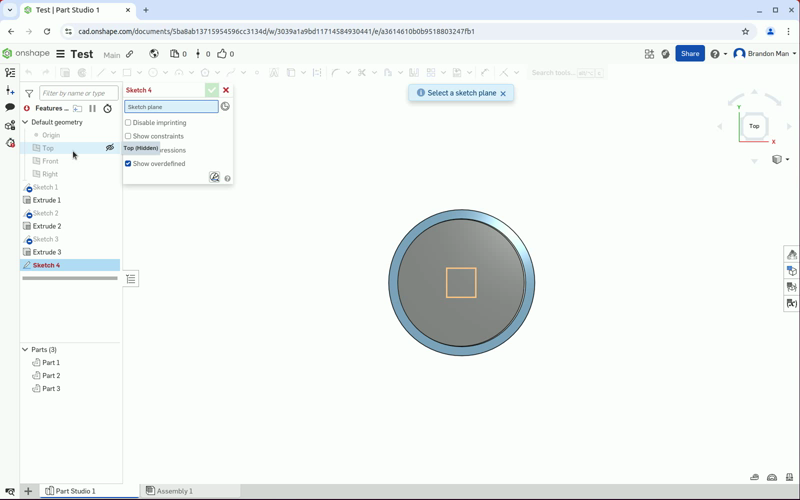
click(73, 150)
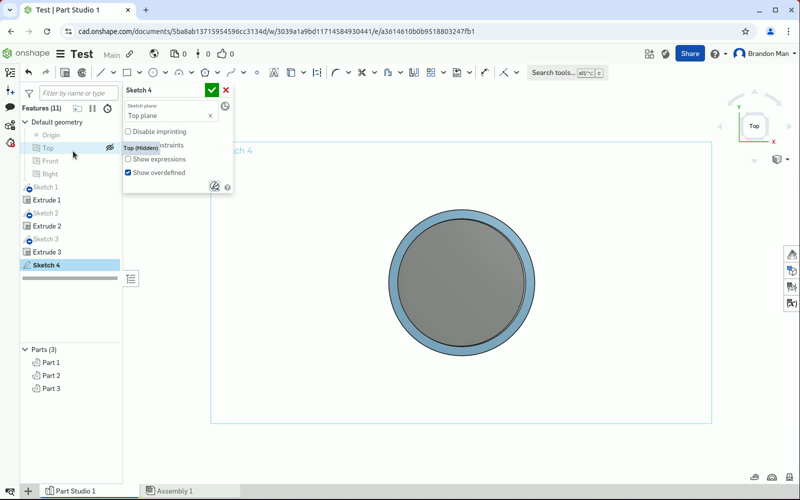
mouse_move(73, 352)
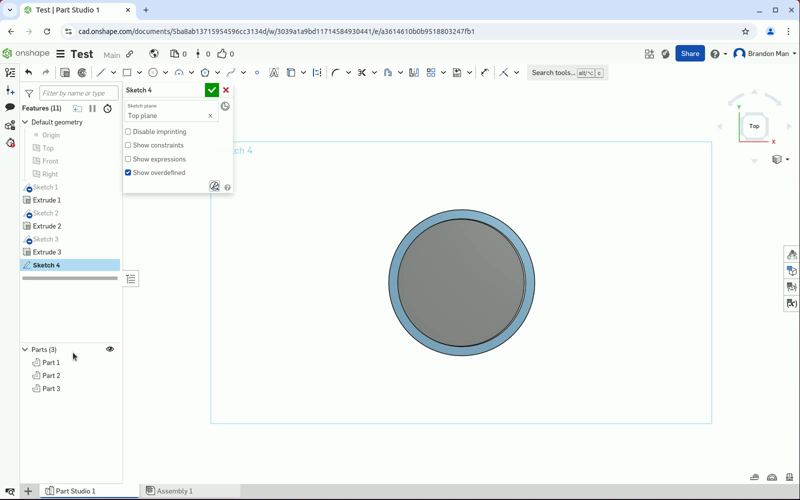
key(y)
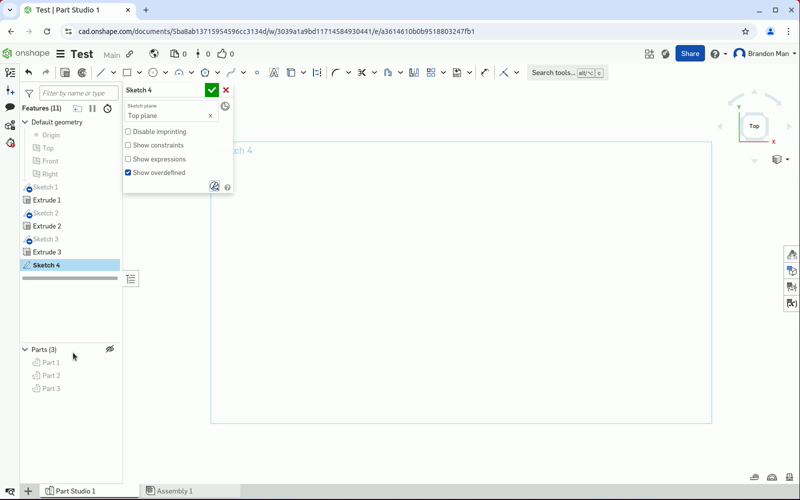
key(l)
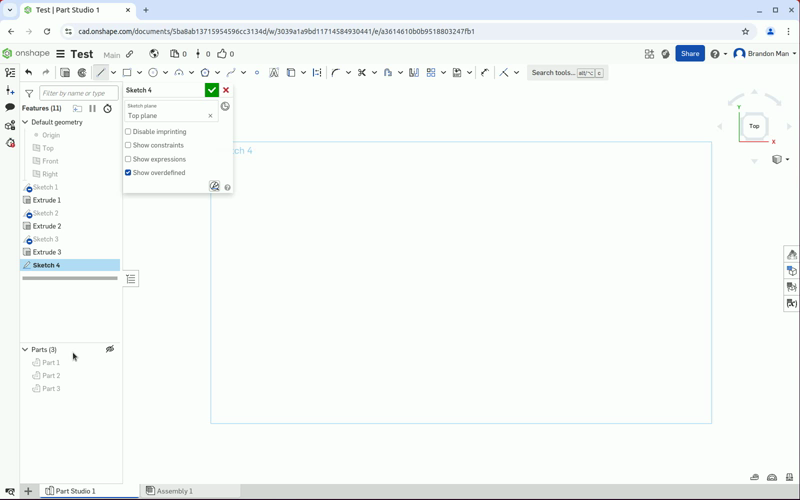
key_down(shift)
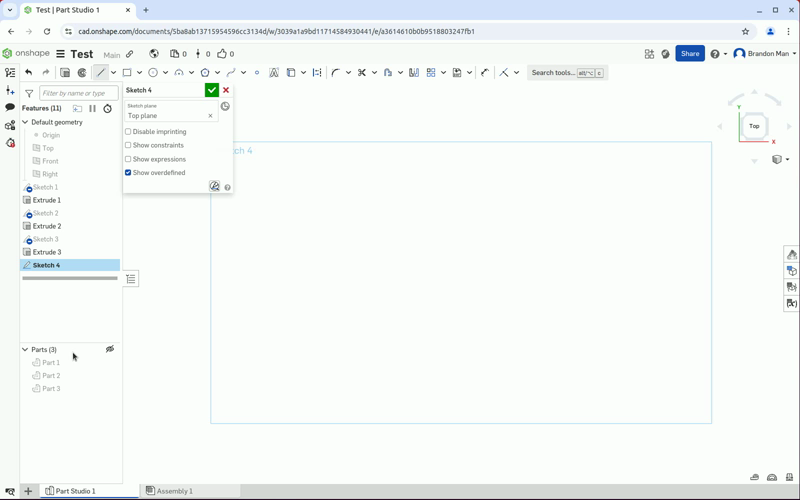
mouse_move(489, 305)
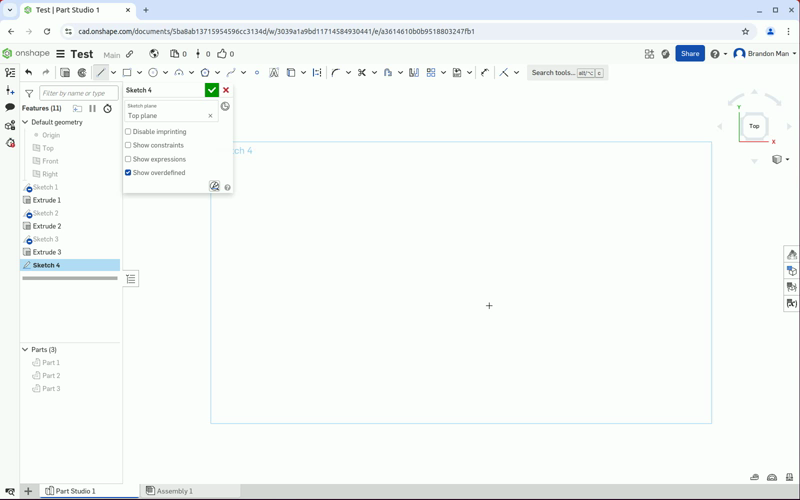
click(489, 305)
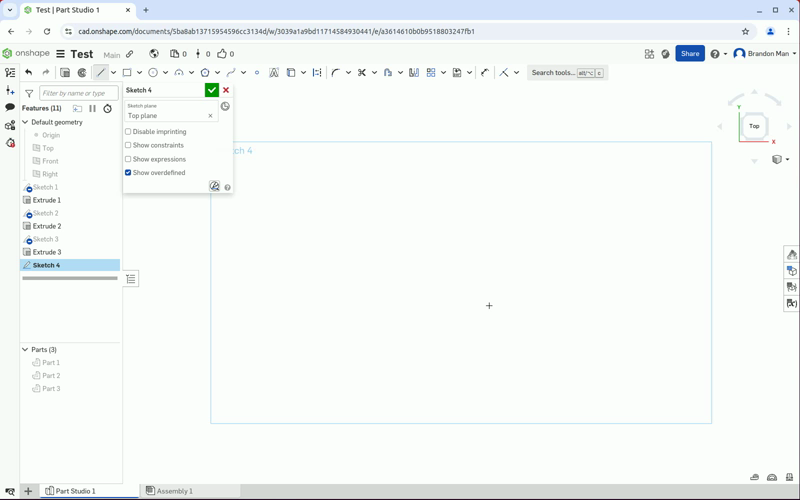
key_up(shift)
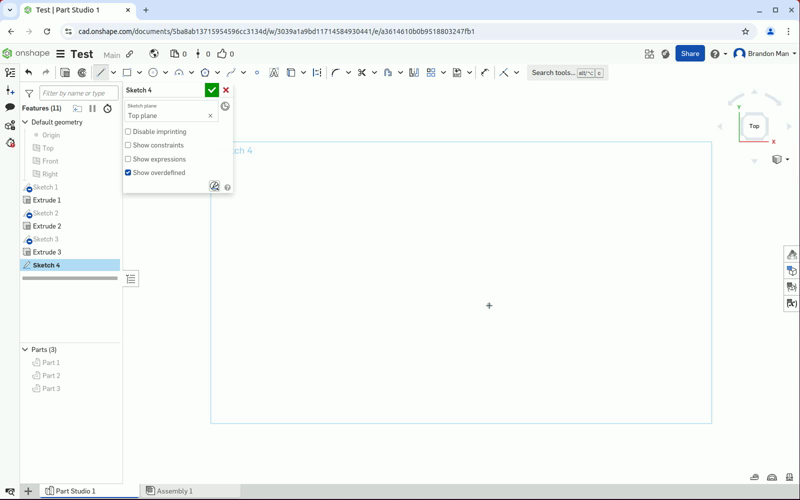
key_down(shift)
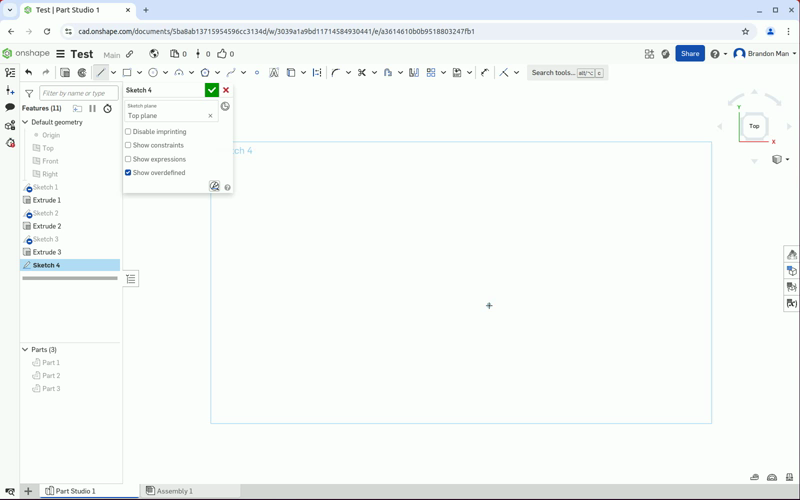
mouse_move(519, 305)
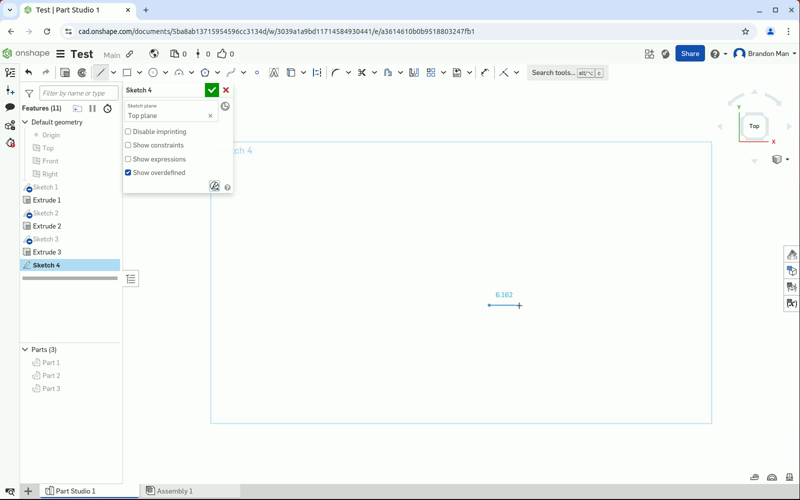
mouse_move(504, 305)
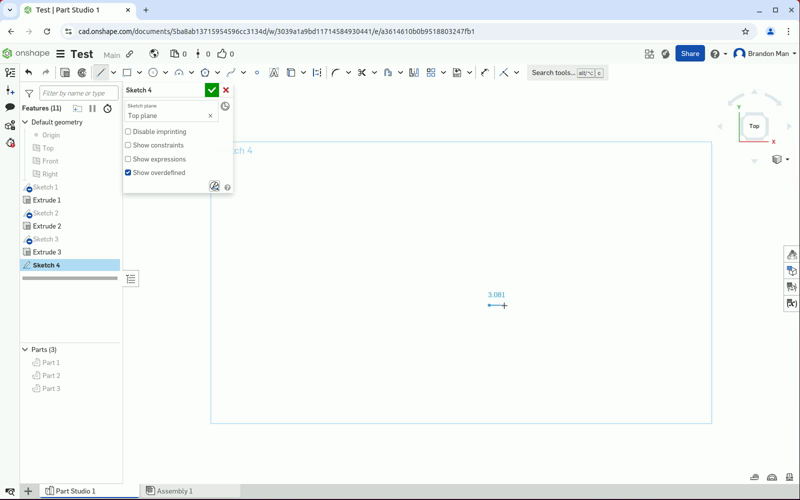
click(504, 305)
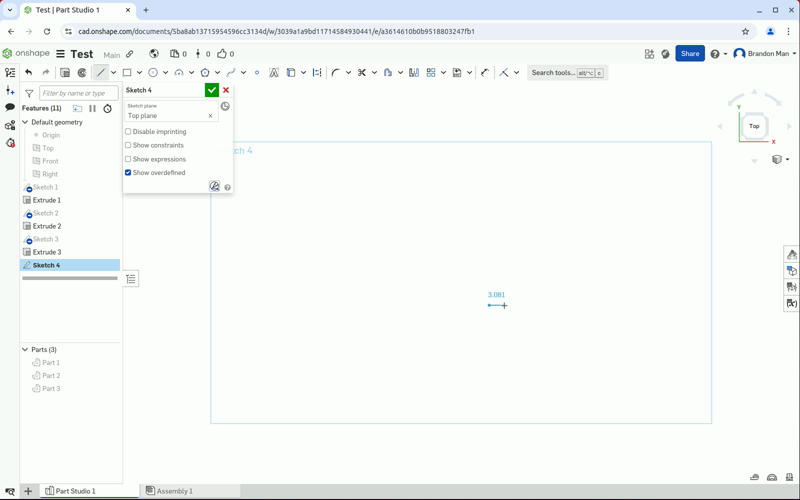
key_up(shift)
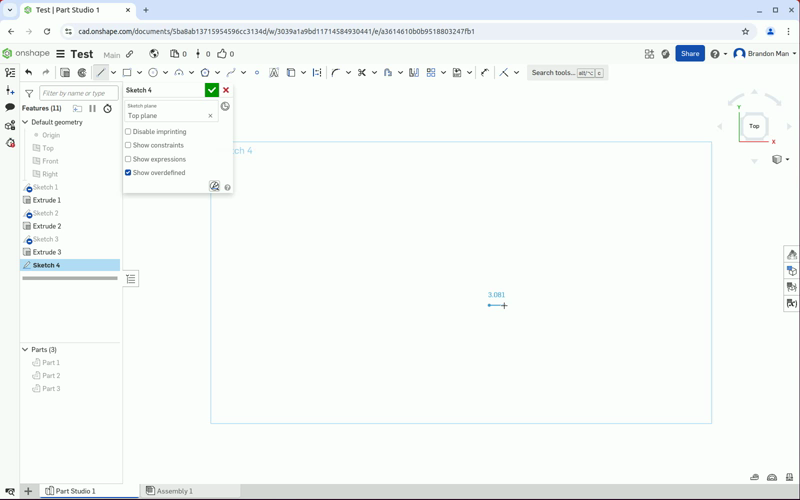
key_down(shift)
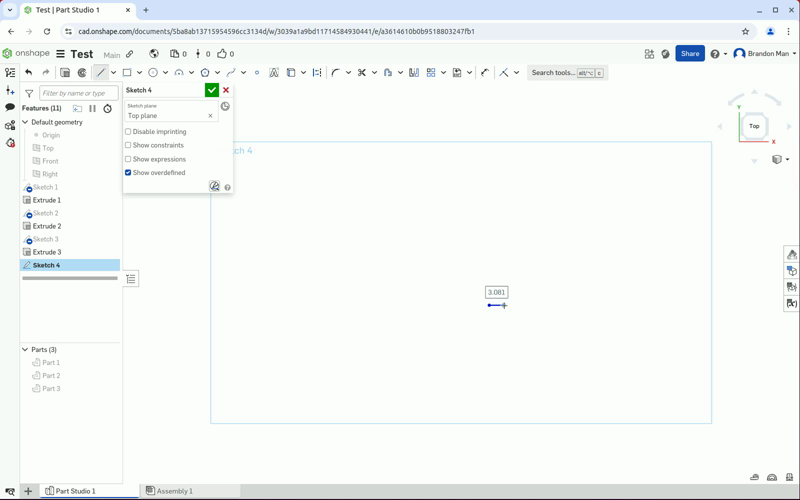
mouse_move(534, 305)
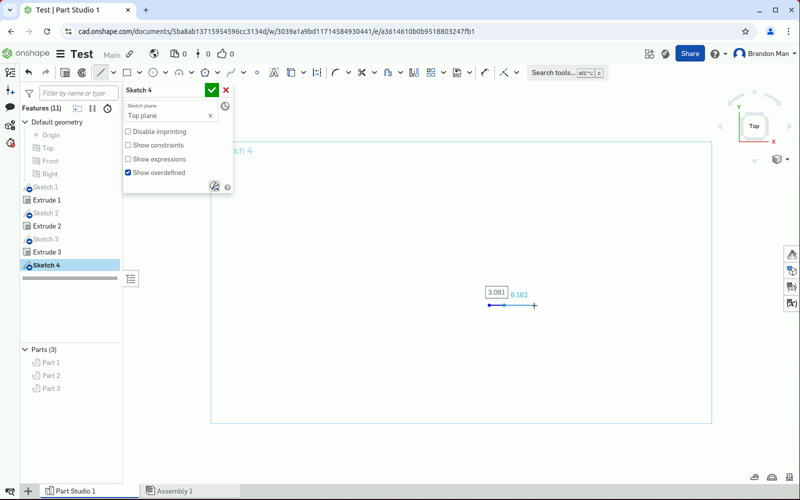
mouse_move(504, 259)
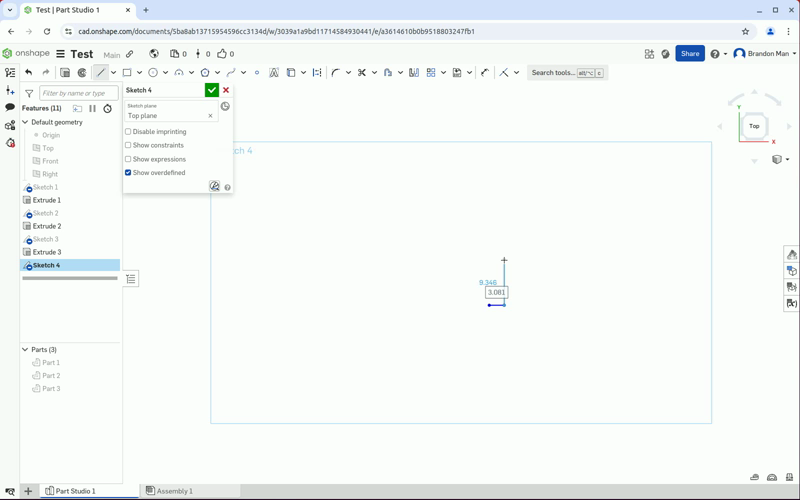
click(504, 259)
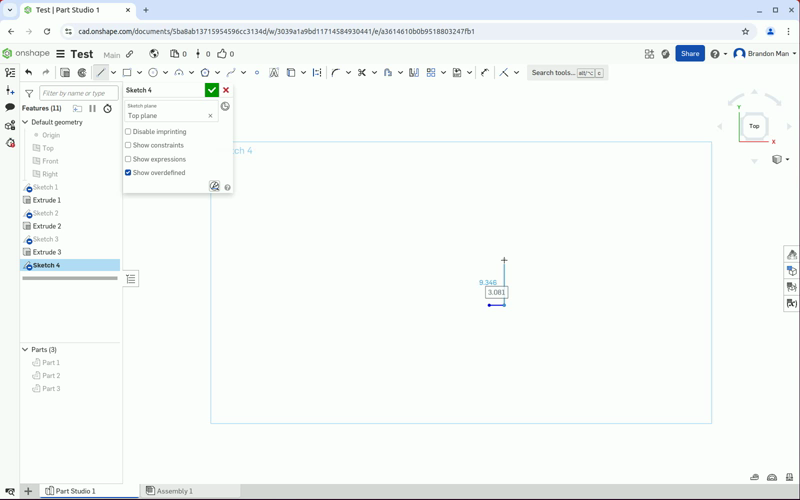
key_up(shift)
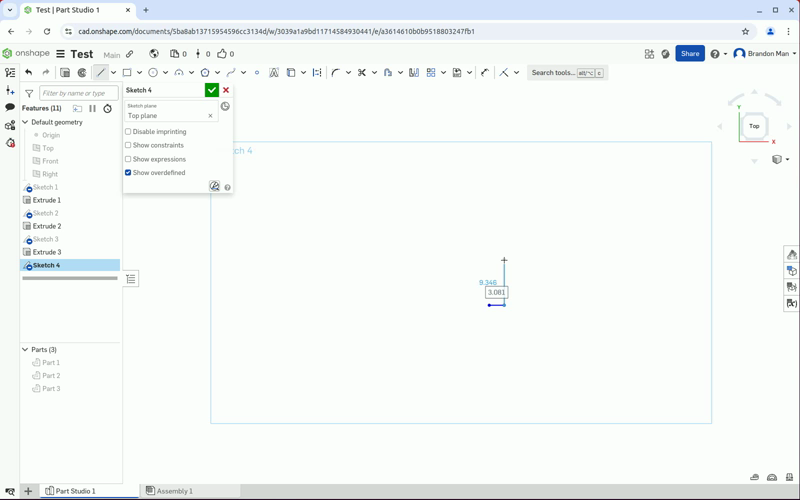
key_down(shift)
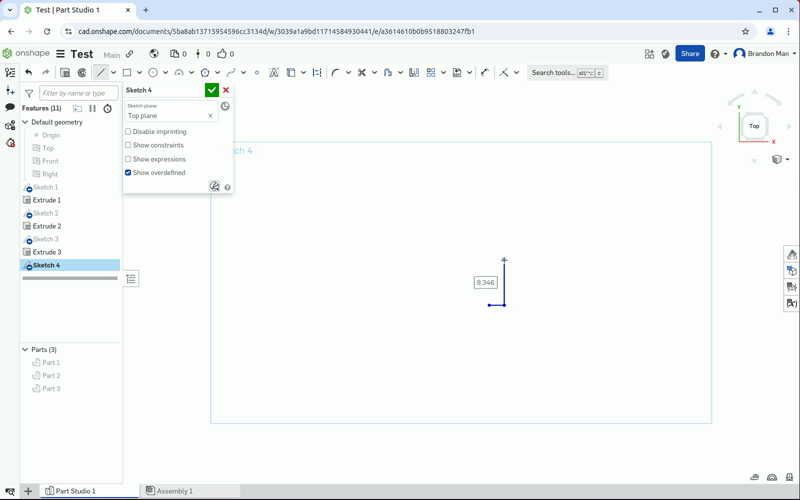
mouse_move(534, 259)
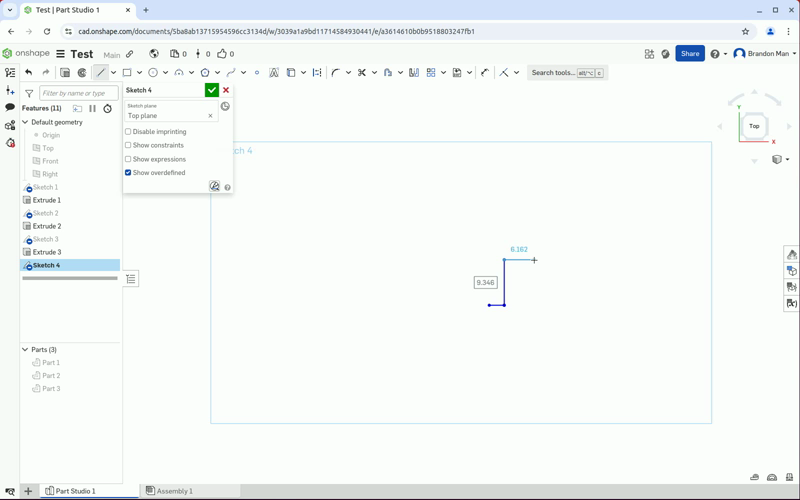
mouse_move(489, 259)
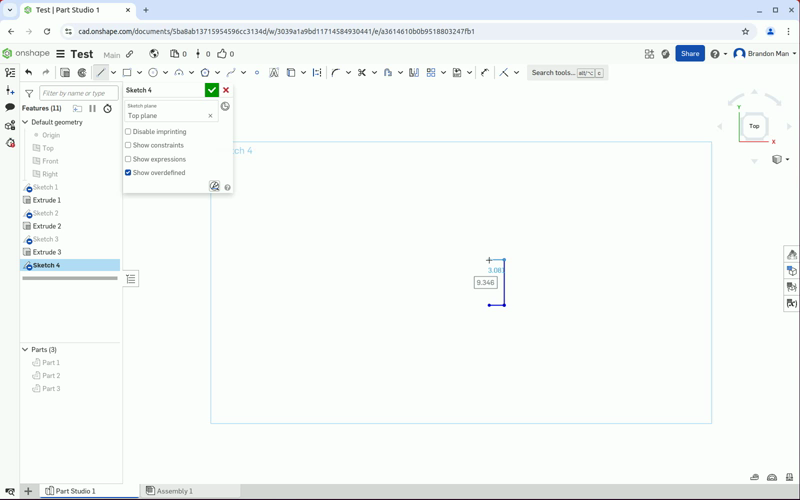
click(489, 259)
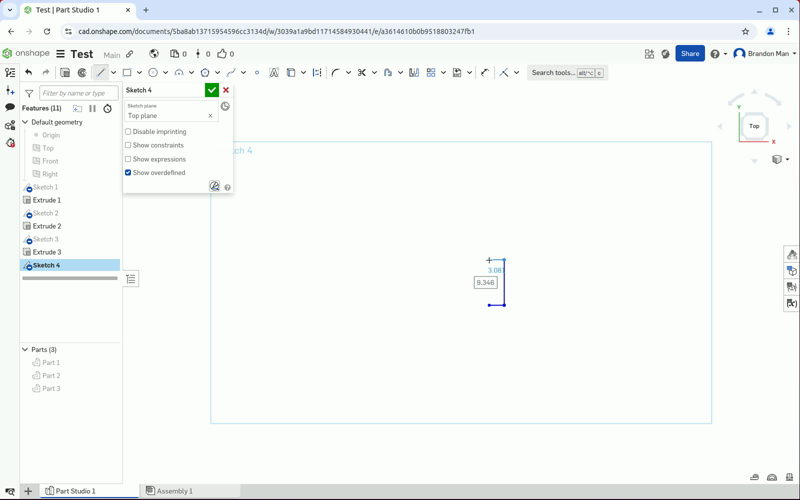
key_up(shift)
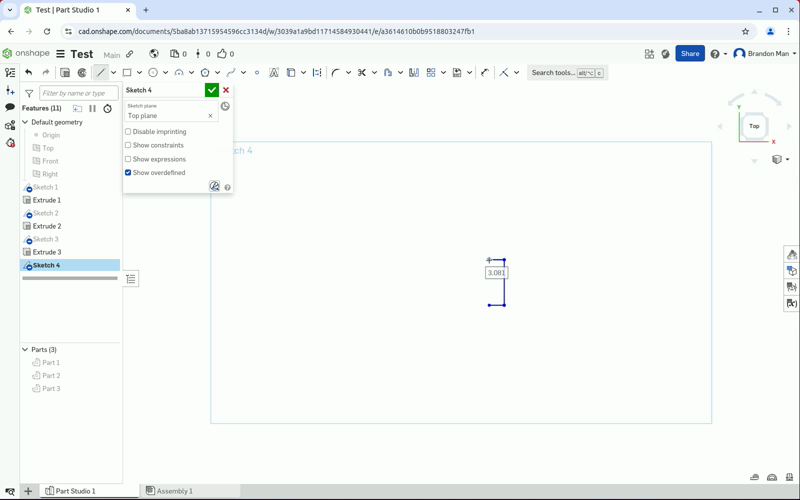
mouse_move(519, 259)
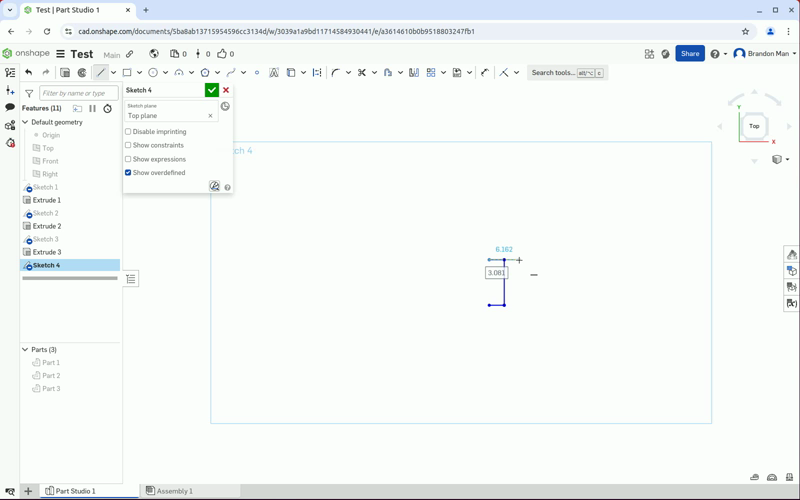
key_down(shift)
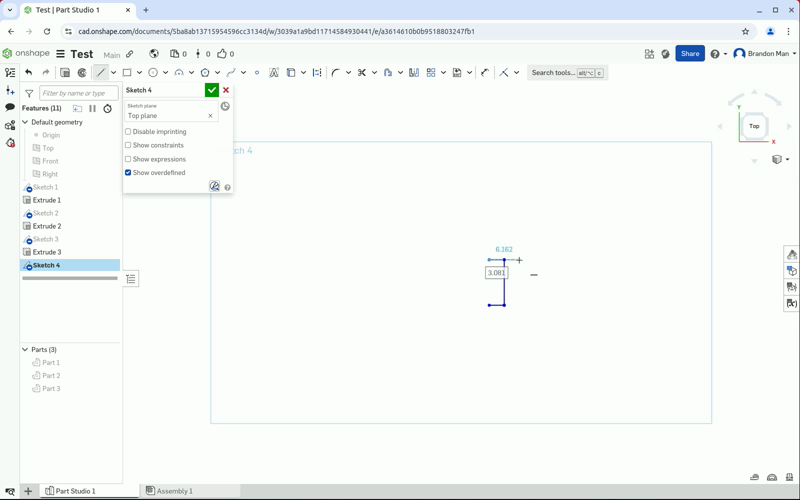
mouse_move(489, 305)
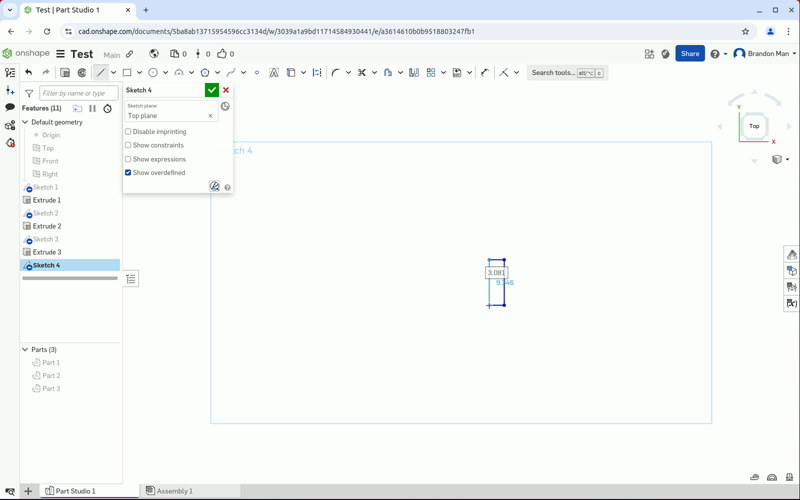
key_up(shift)
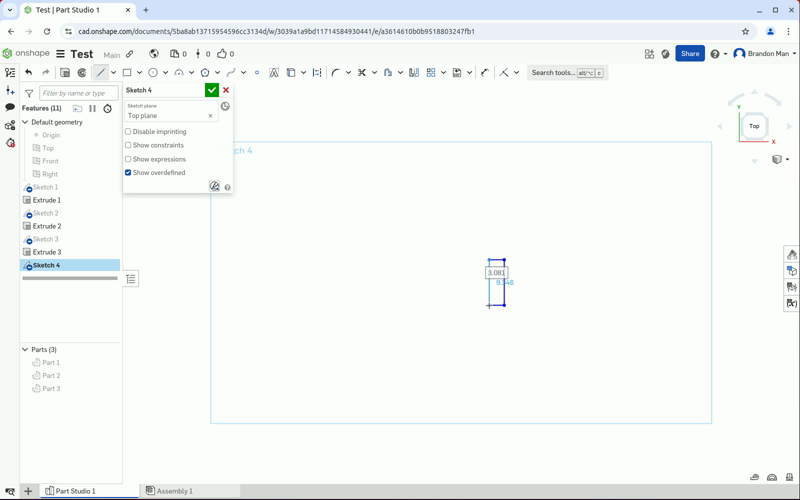
click(489, 305)
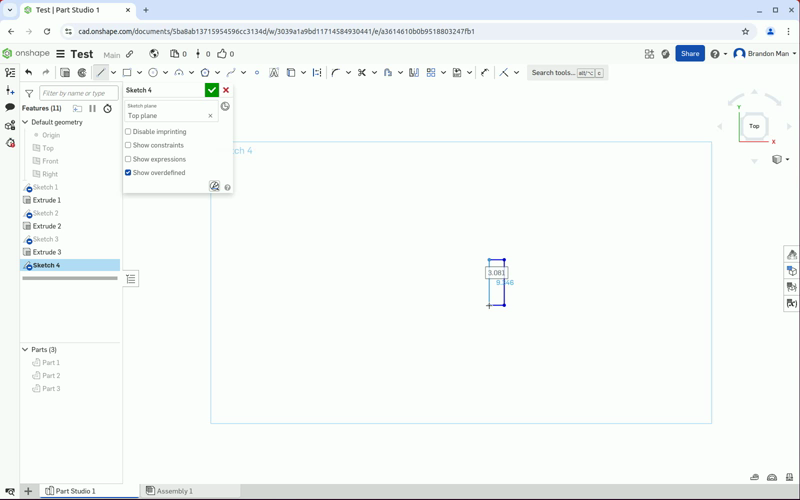
key(esc)
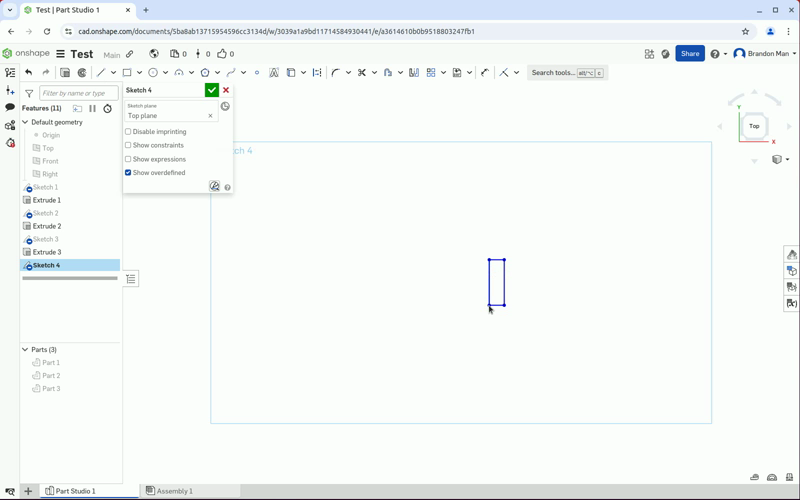
mouse_move(503, 298)
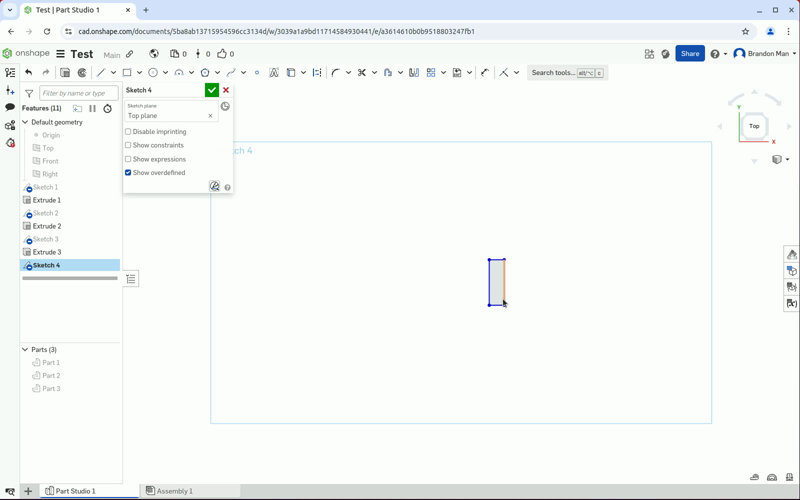
scroll(6)
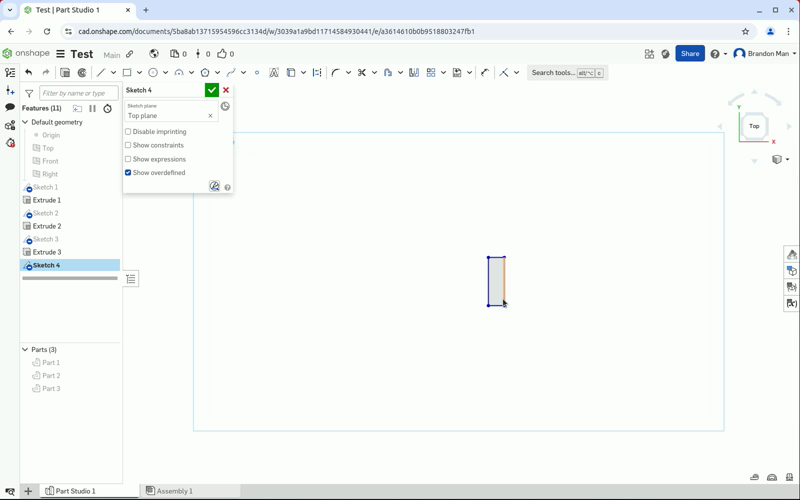
scroll(6)
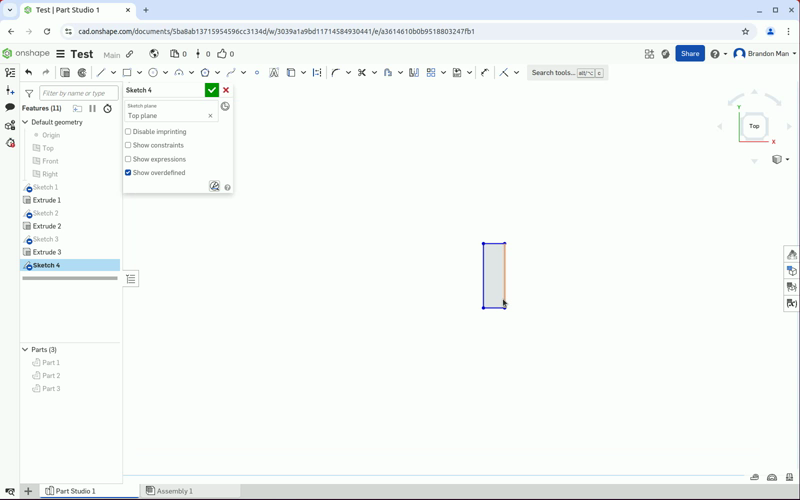
scroll(6)
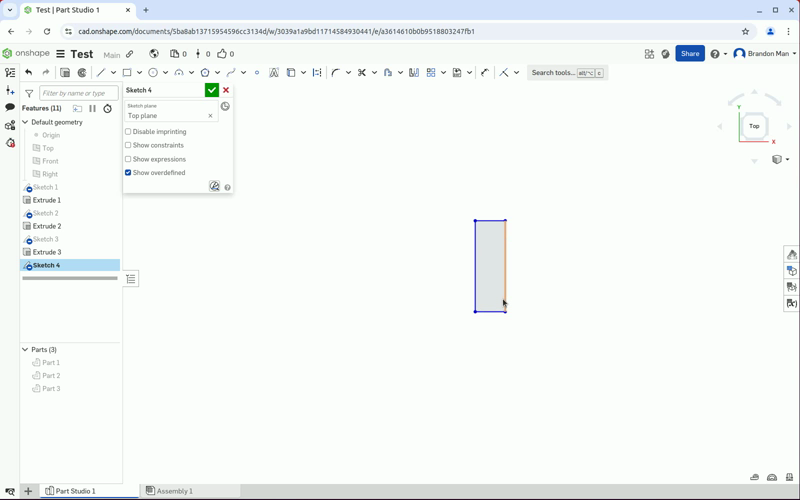
scroll(6)
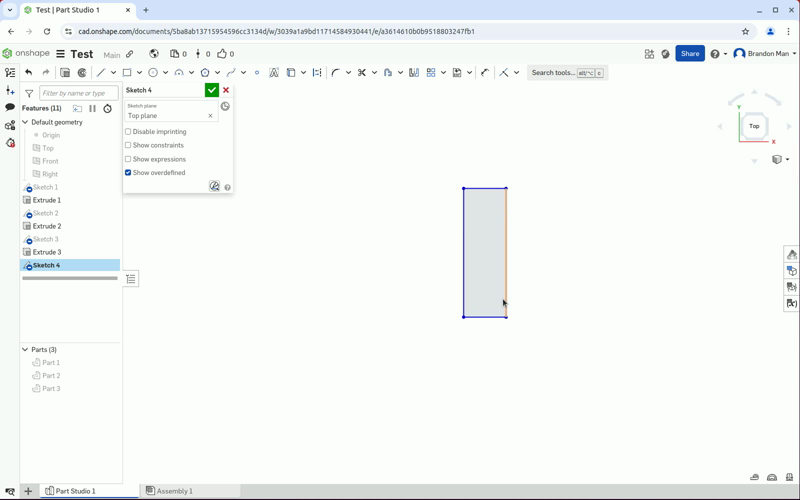
scroll(6)
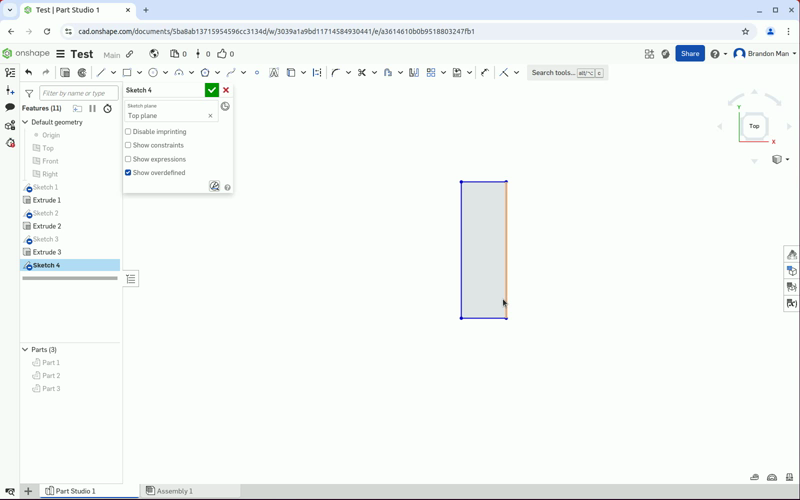
scroll(6)
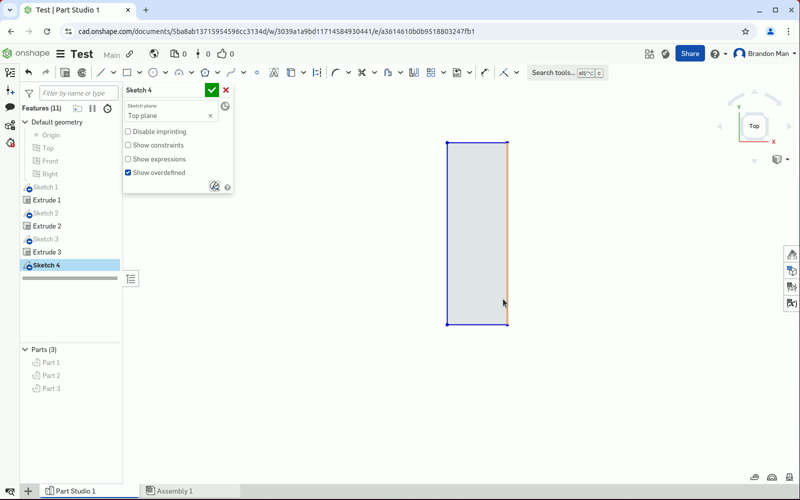
scroll(6)
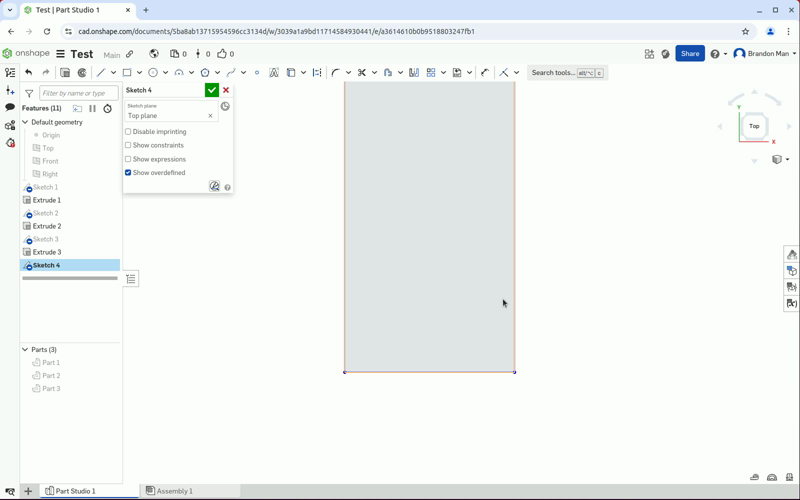
click(503, 298)
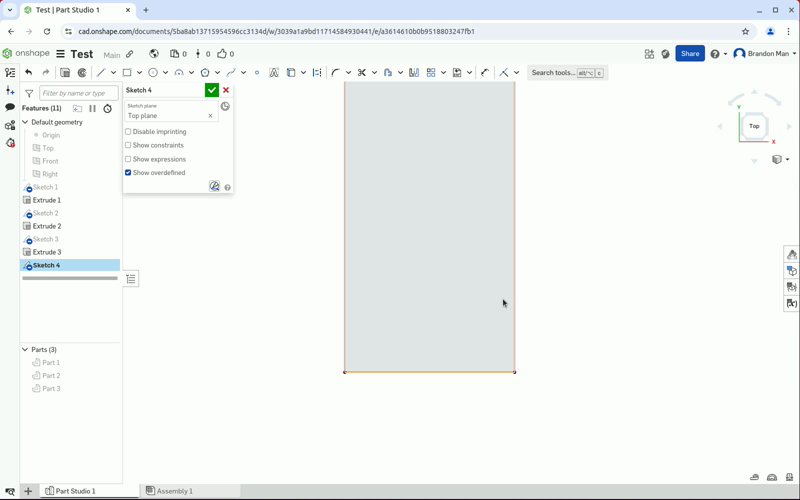
scroll(-6)
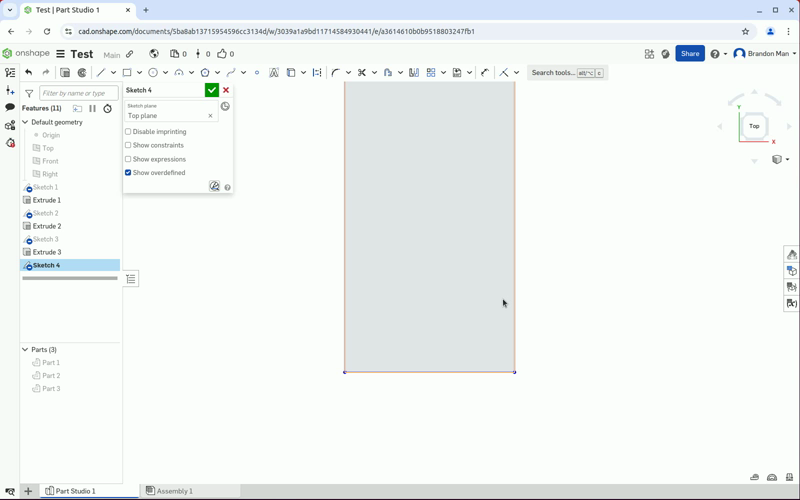
scroll(-6)
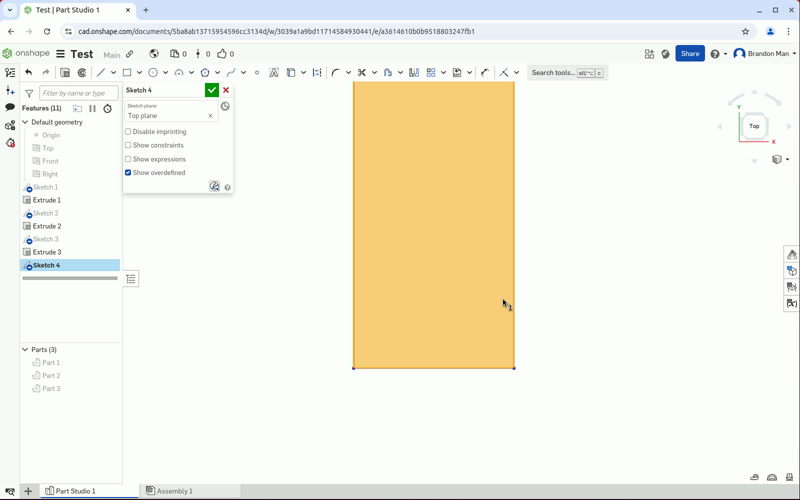
scroll(-6)
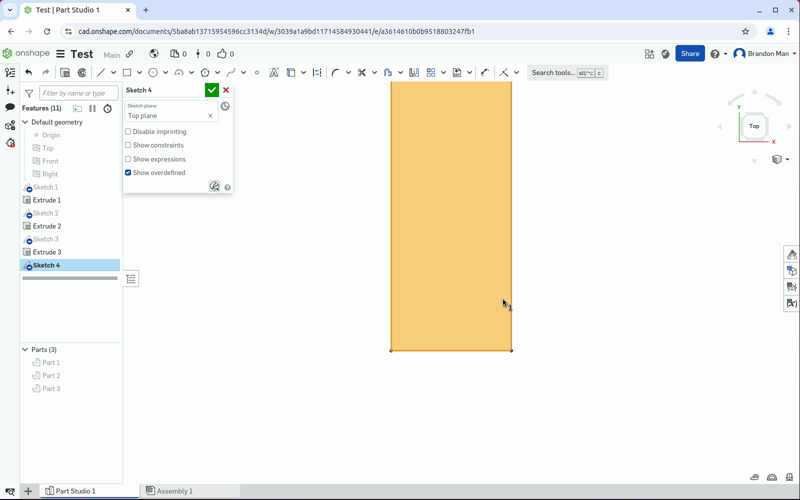
scroll(-6)
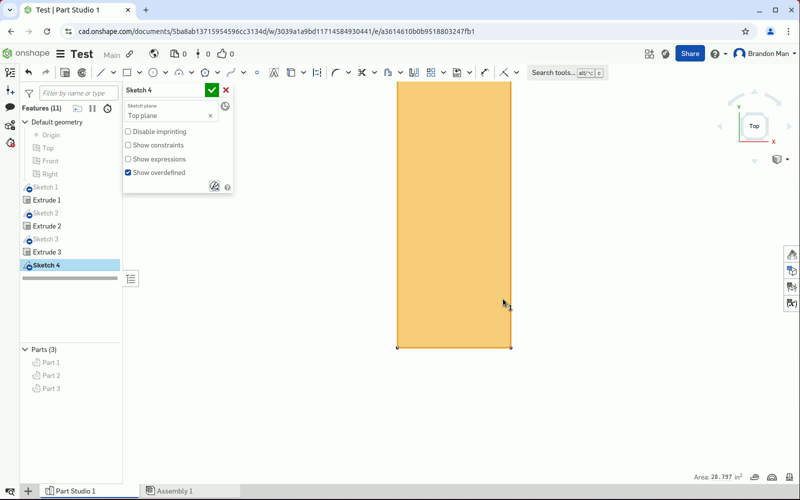
scroll(-6)
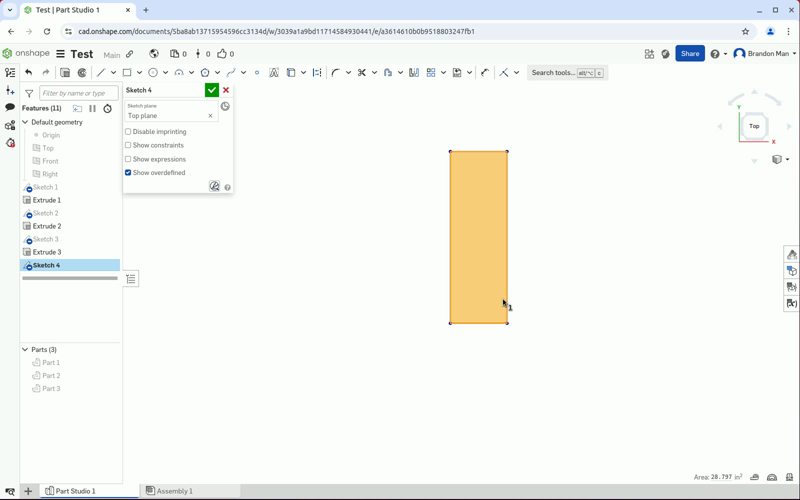
scroll(-6)
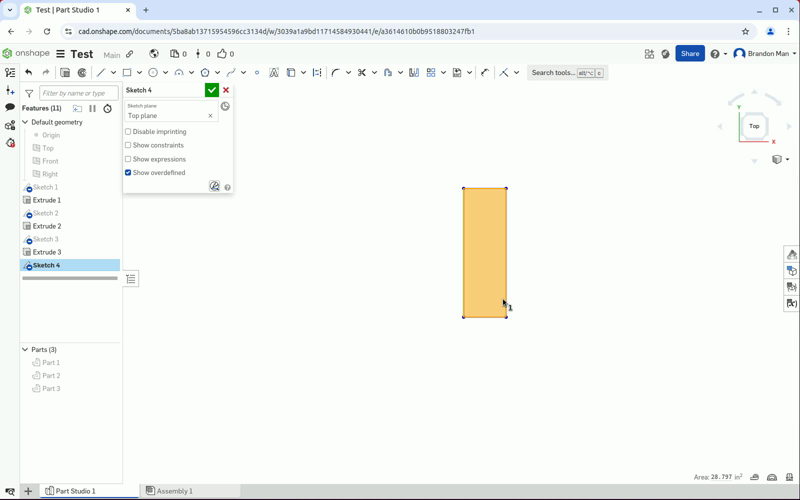
scroll(-6)
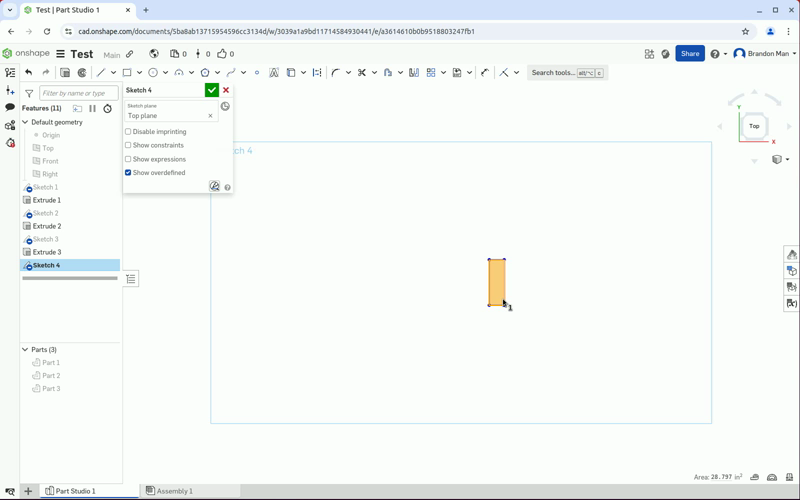
mouse_move(73, 352)
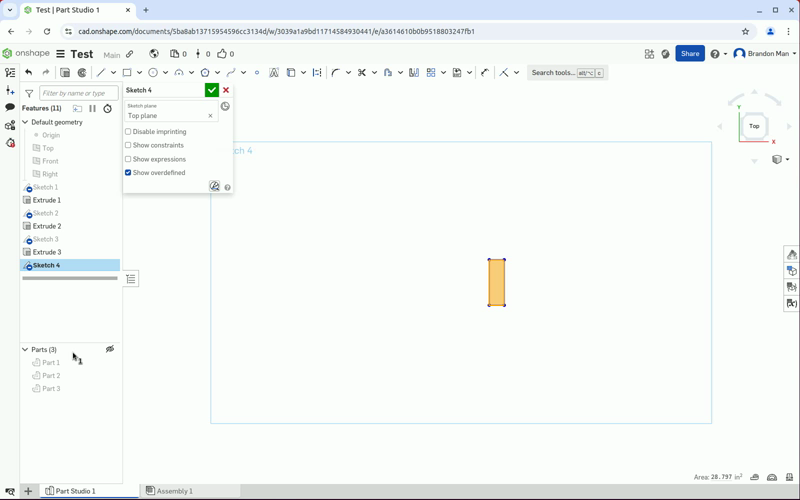
key(shift+y)
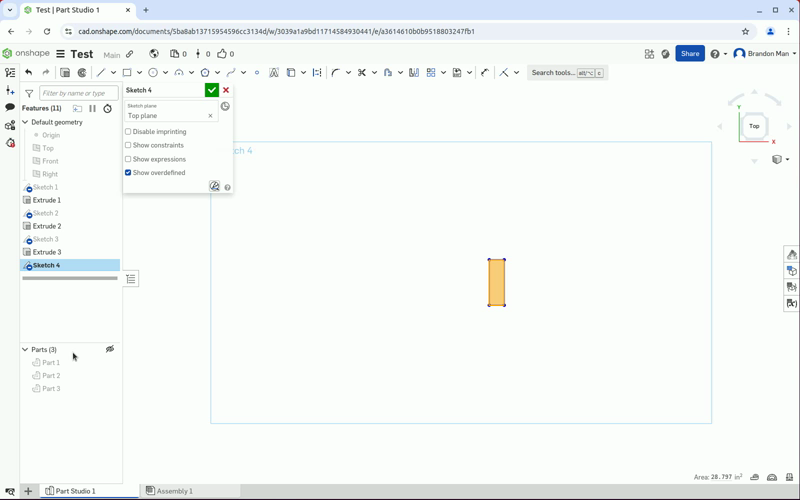
key(shift+e)
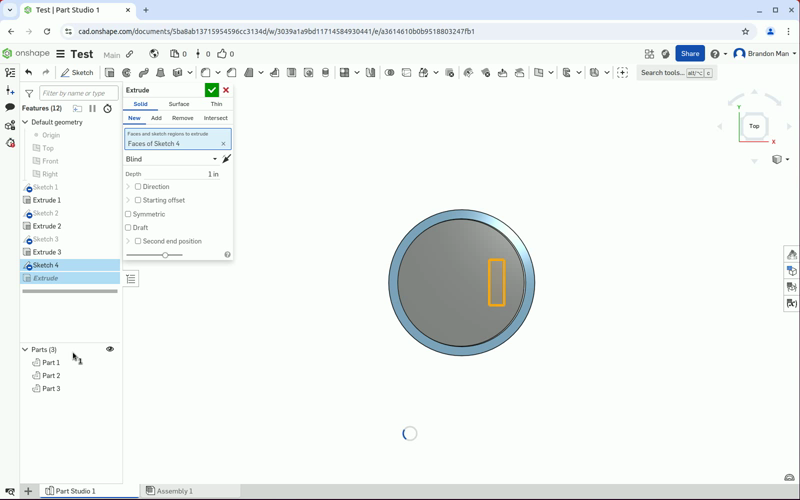
mouse_move(143, 106)
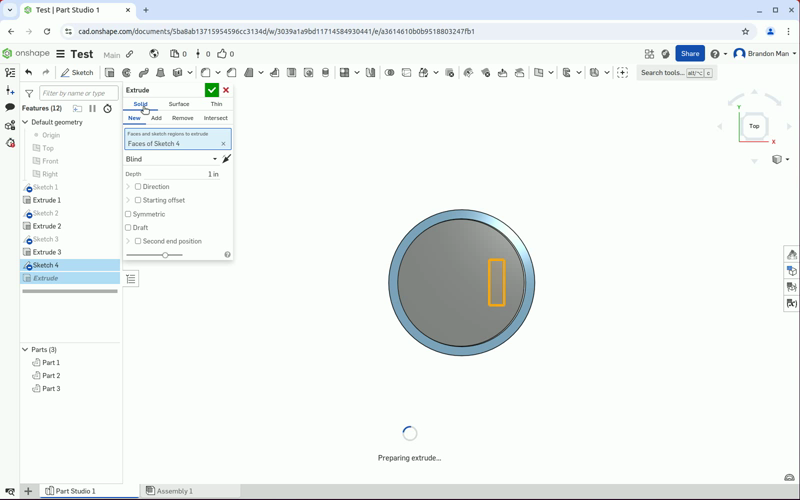
click(143, 106)
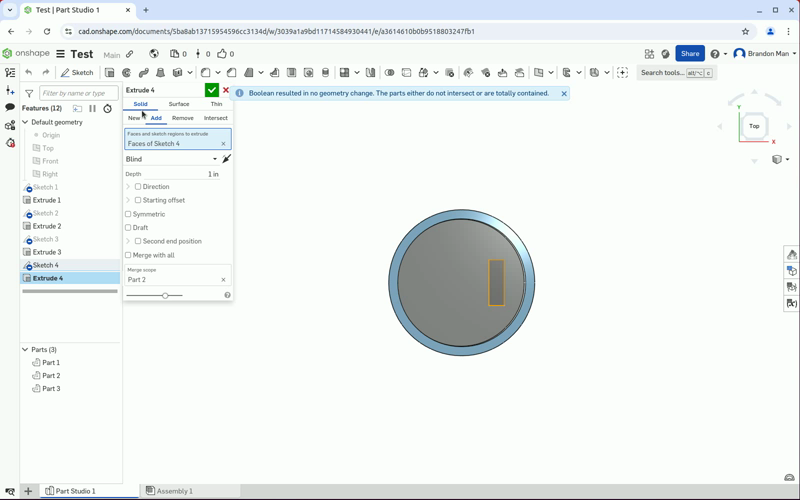
mouse_move(137, 120)
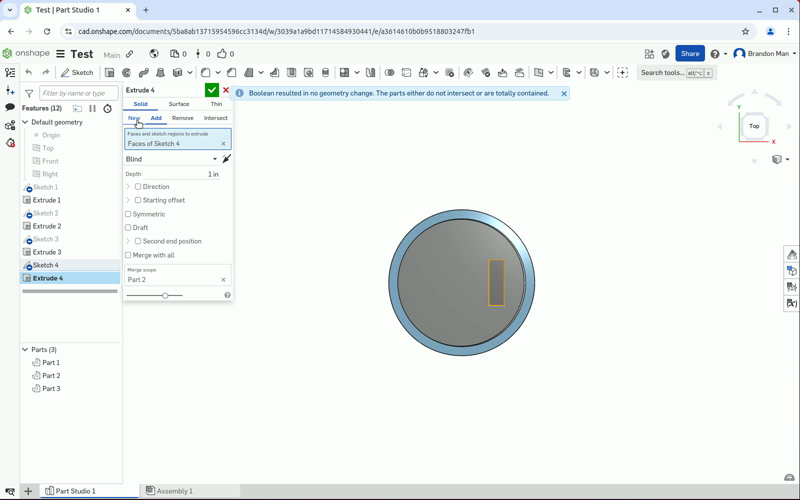
click(137, 120)
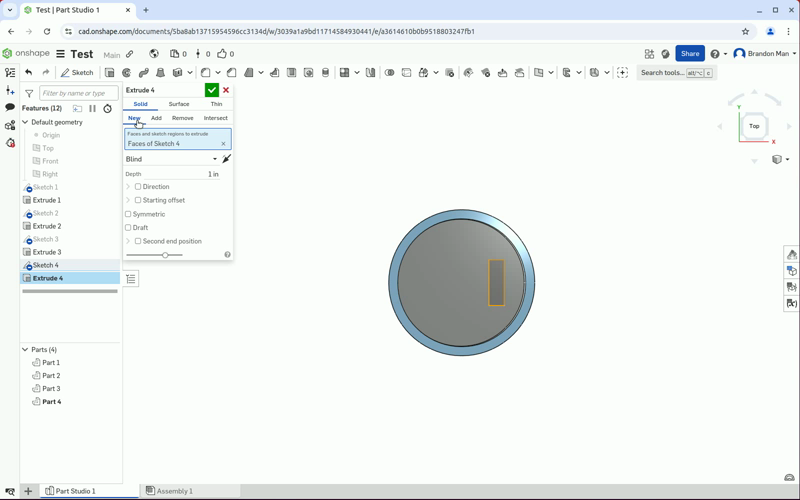
key(tab, 4)
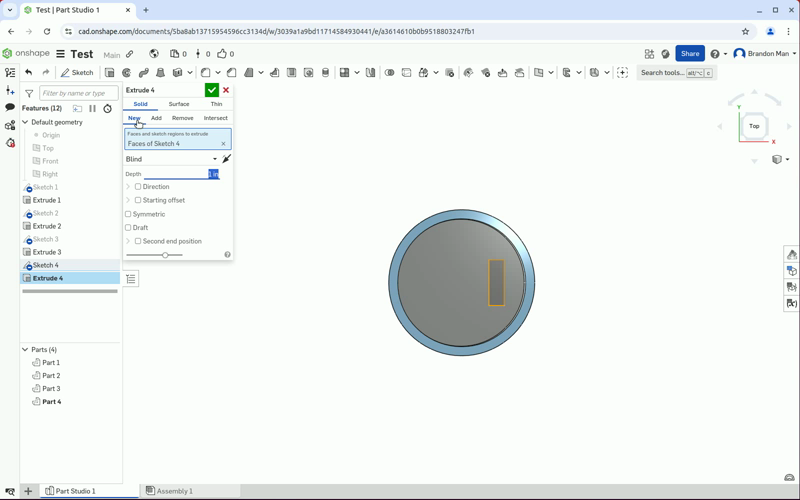
text(-7.703)
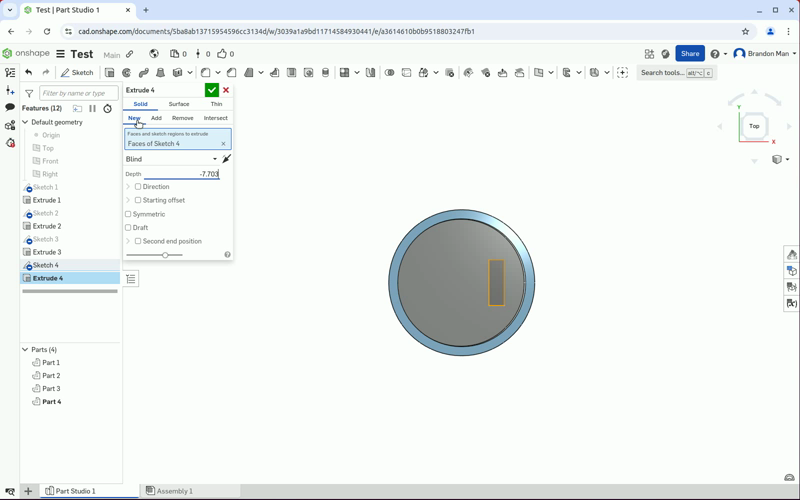
key(enter)
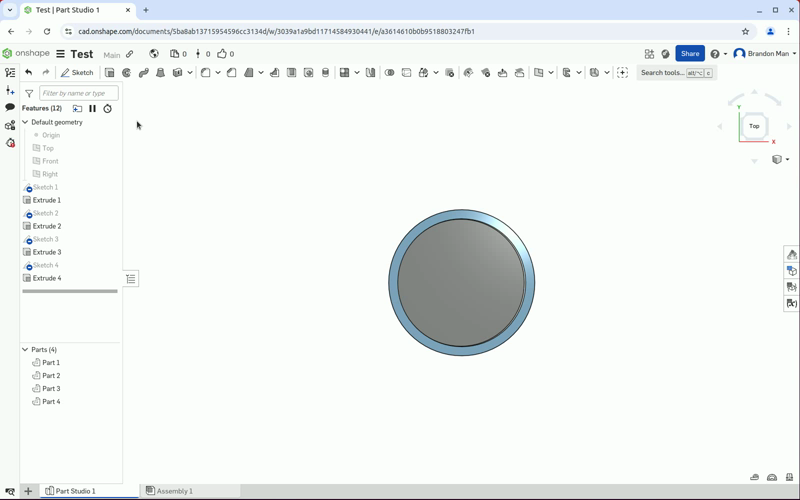
key(shift+h)
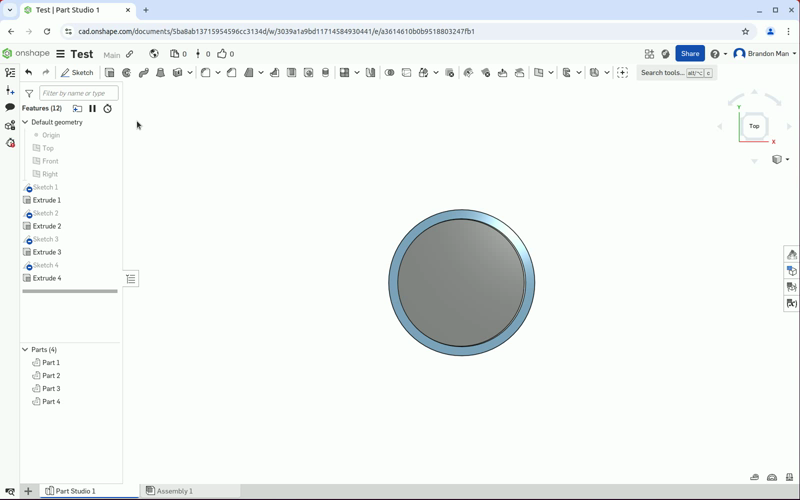
key(shift+h)
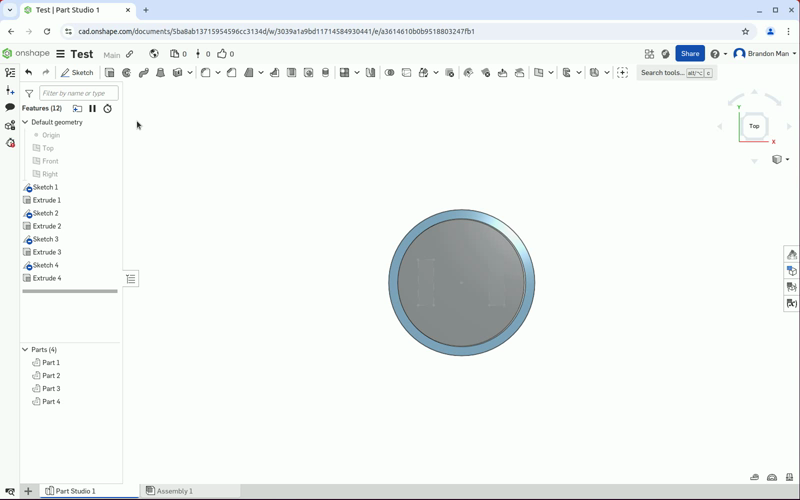
key(shift+7)
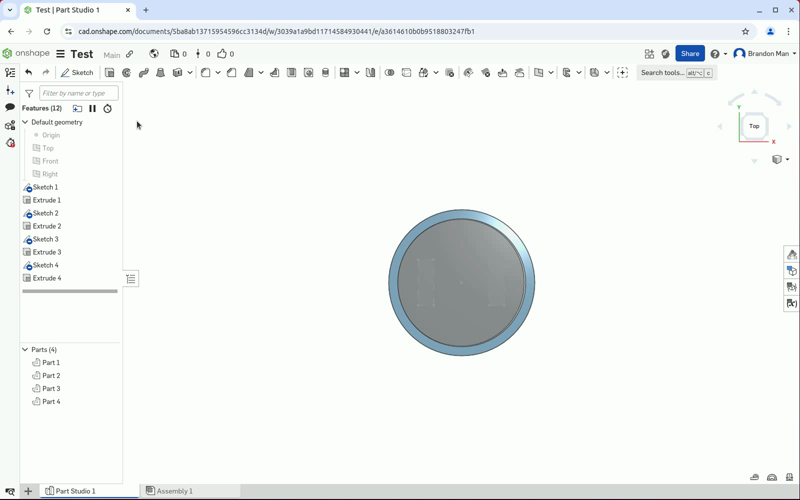
key(up, 3)
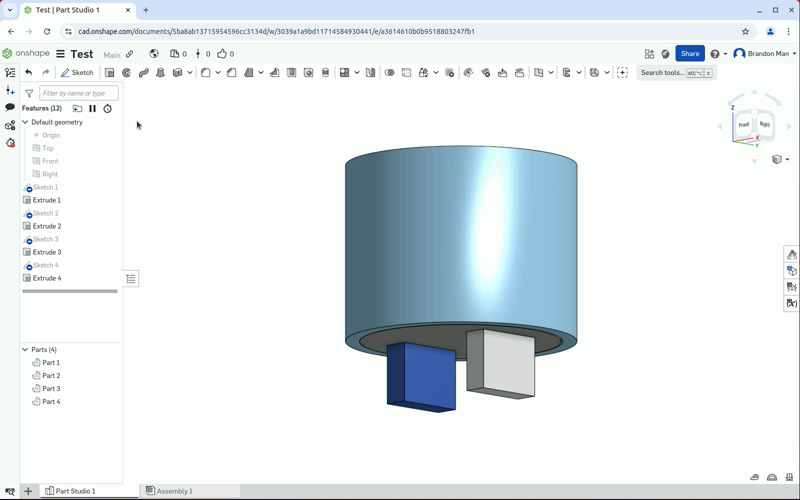
key(left, 3)
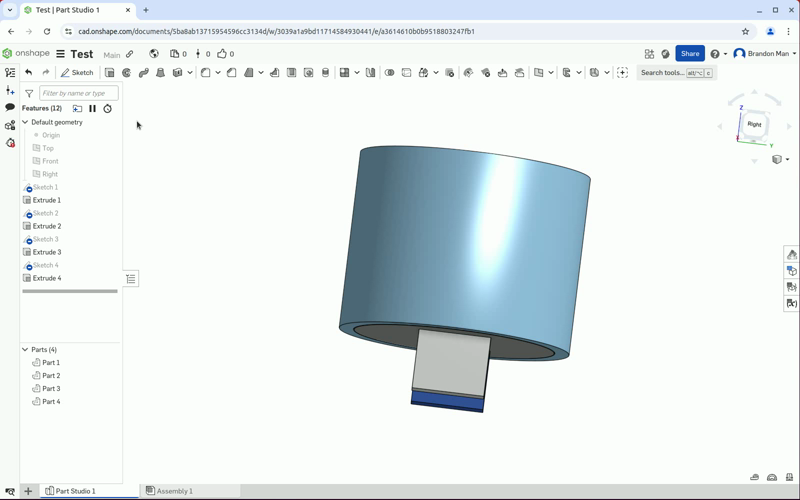
key(right, 3)
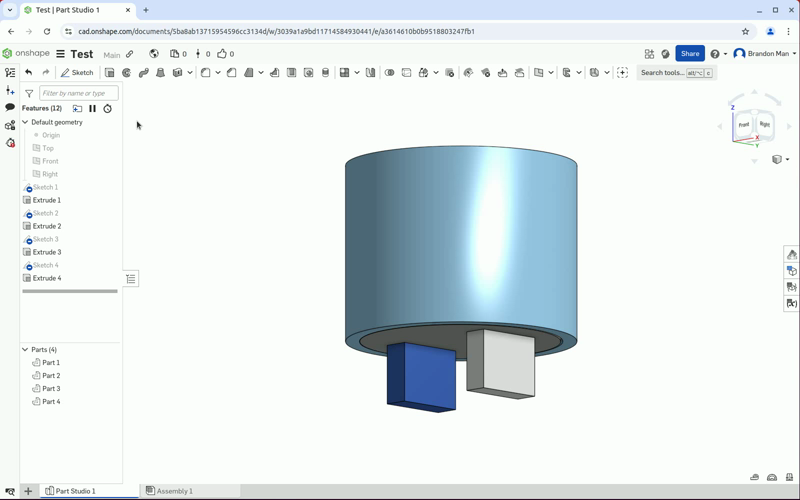
key(down, 3)
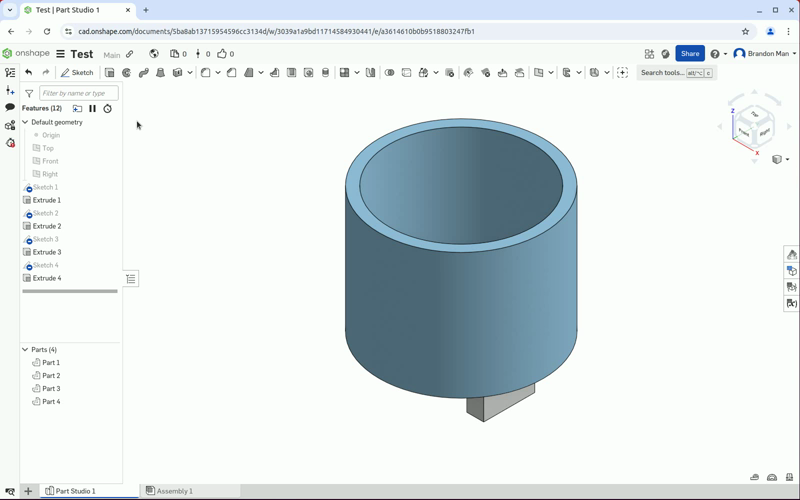
mouse_move(73, 189)
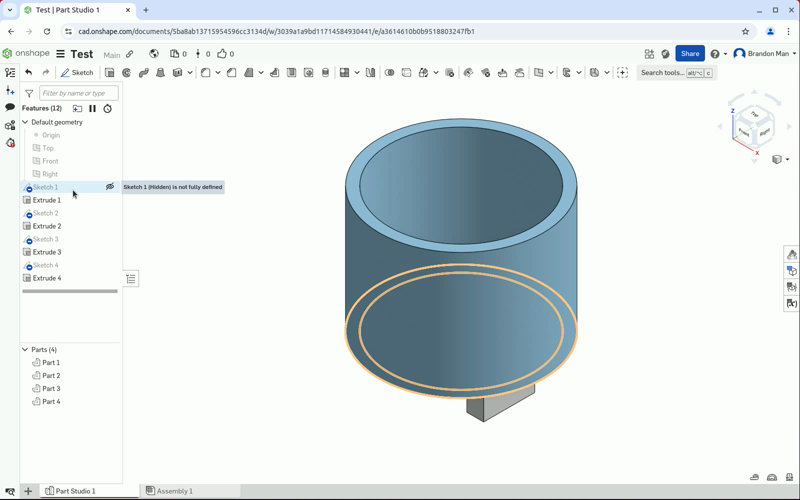
click(73, 189)